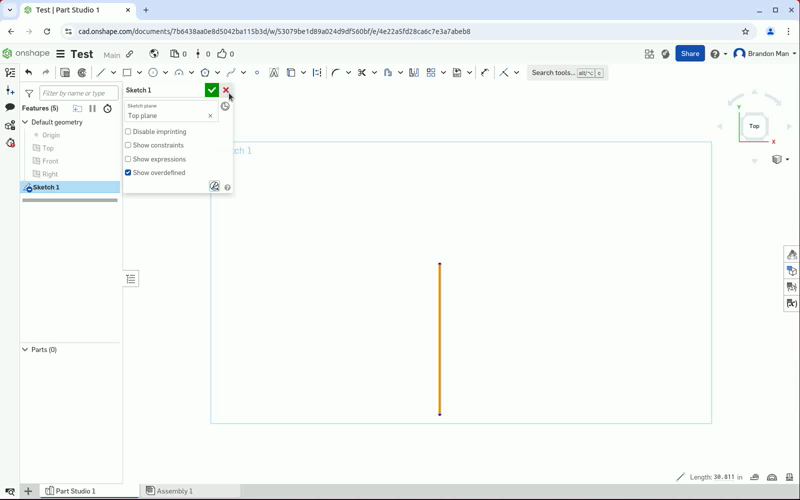
key(shift+h)
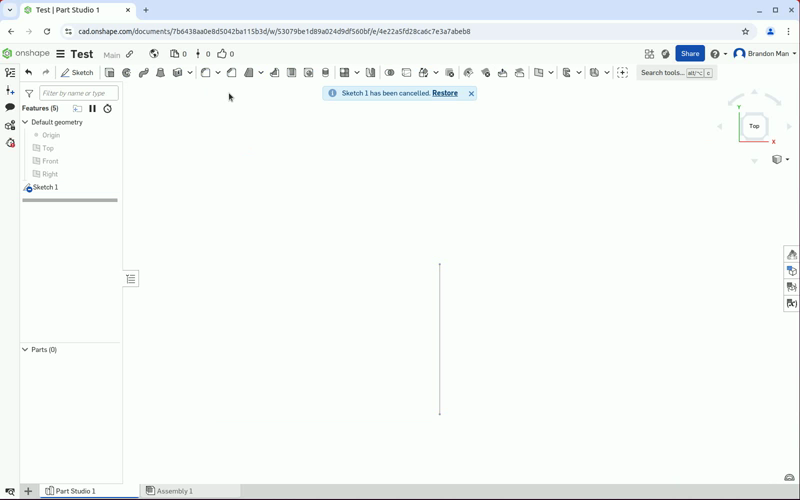
key(shift+s)
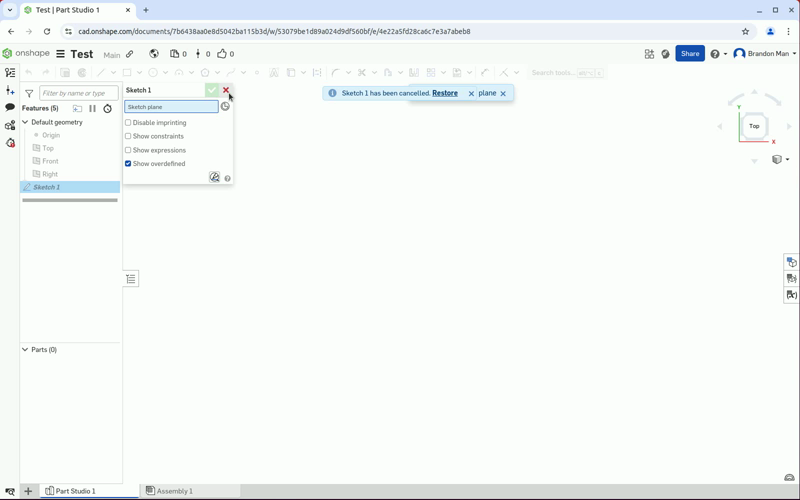
mouse_move(73, 150)
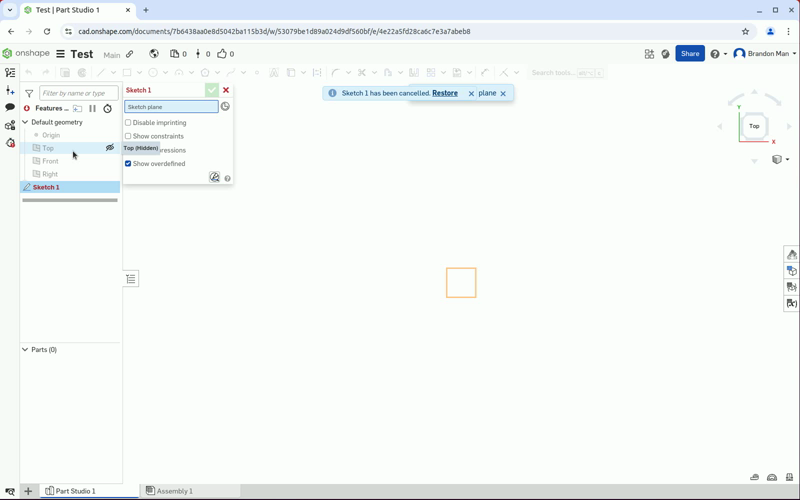
click(73, 150)
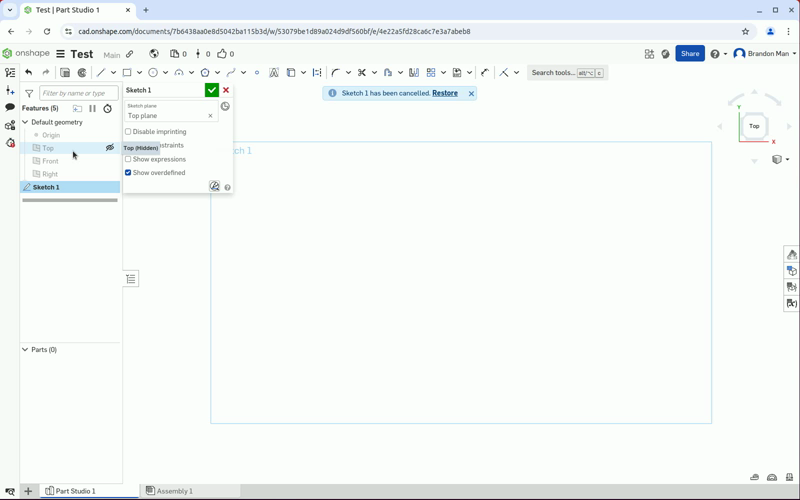
mouse_move(73, 352)
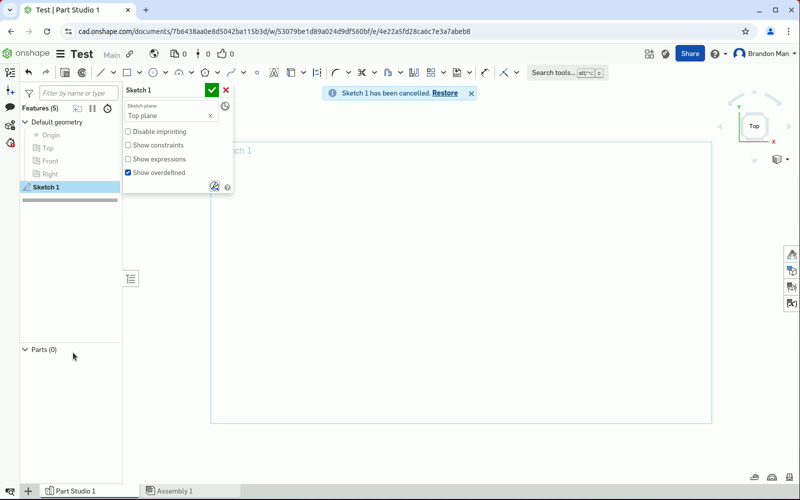
key(y)
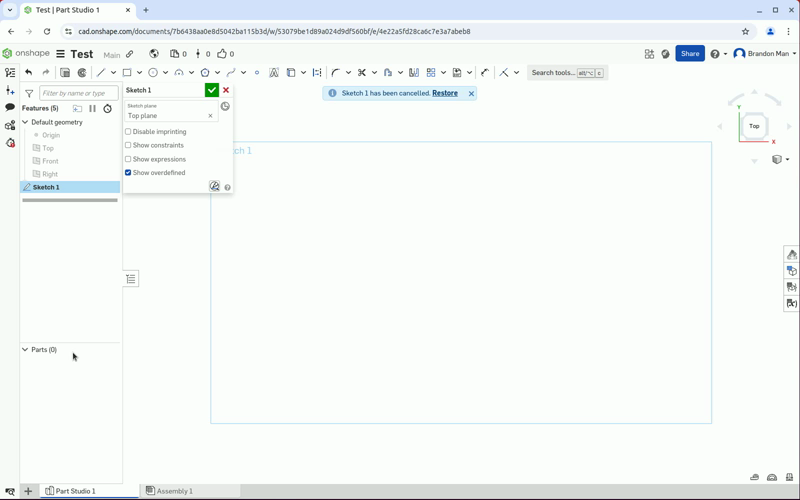
key(l)
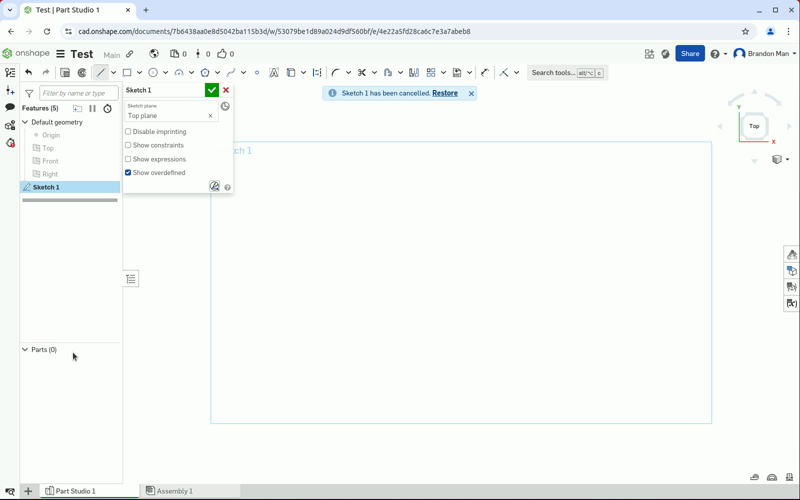
key_down(shift)
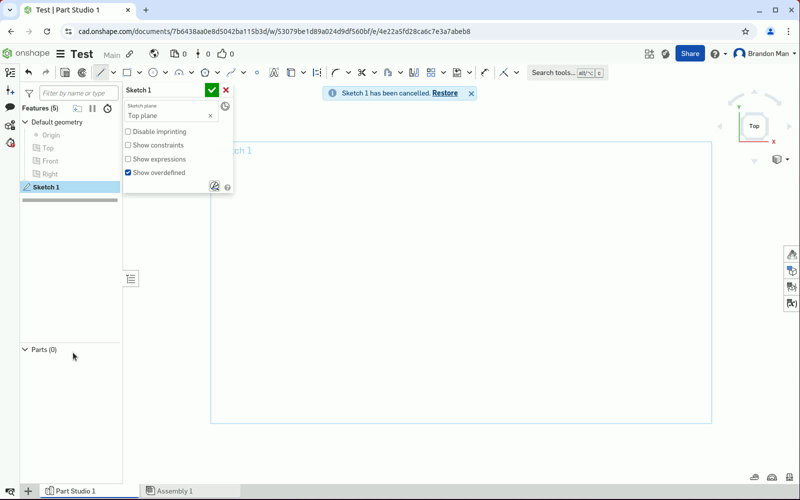
mouse_move(460, 282)
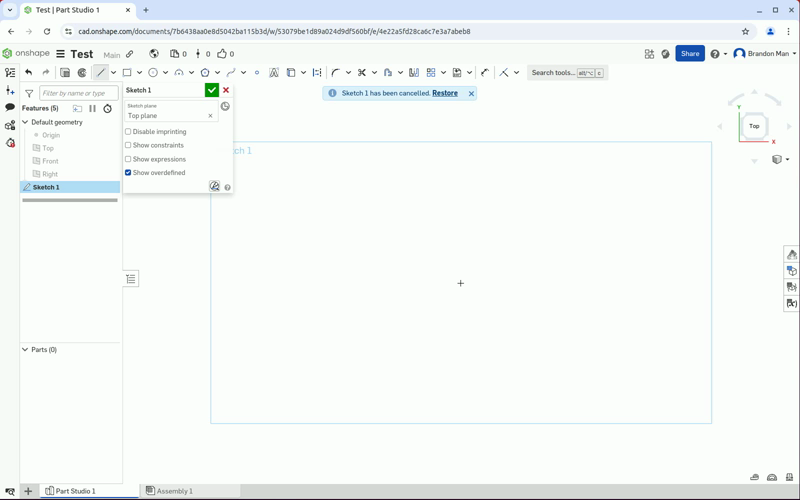
click(460, 282)
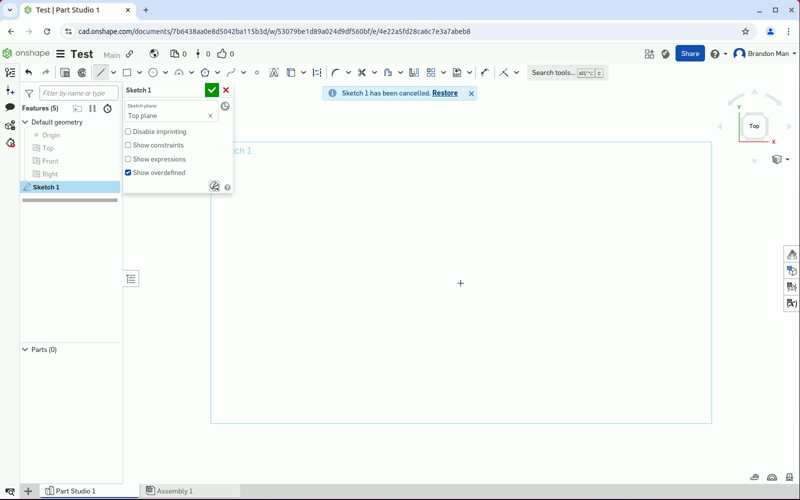
key_up(shift)
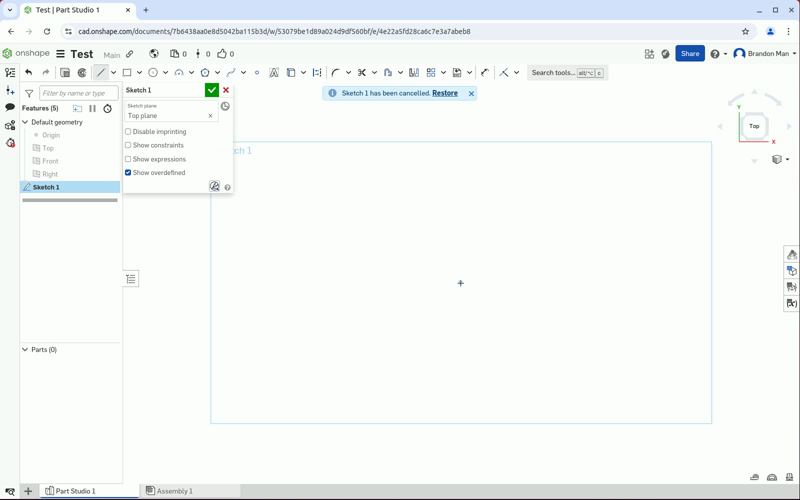
key_down(shift)
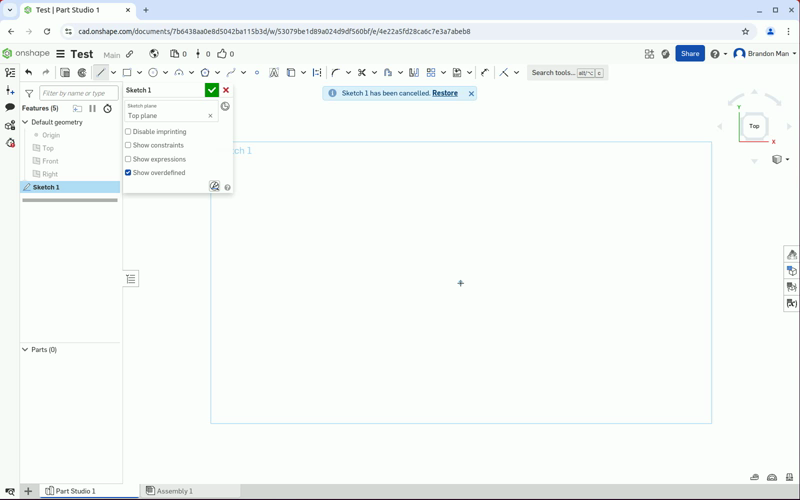
mouse_move(573, 282)
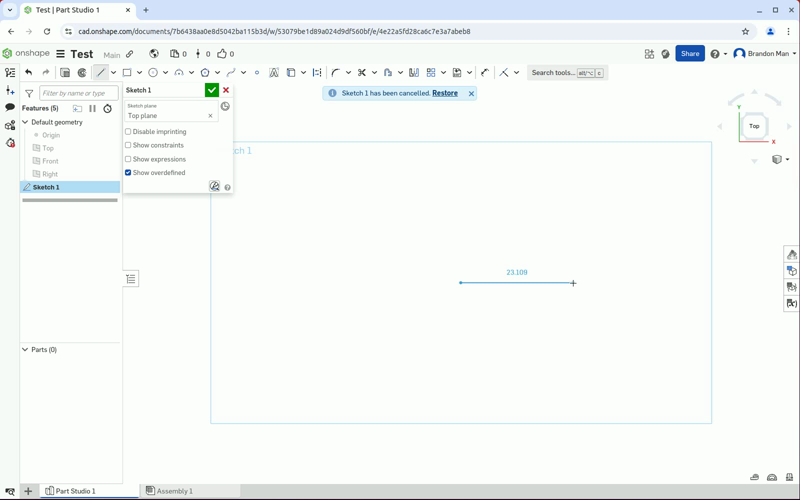
click(573, 282)
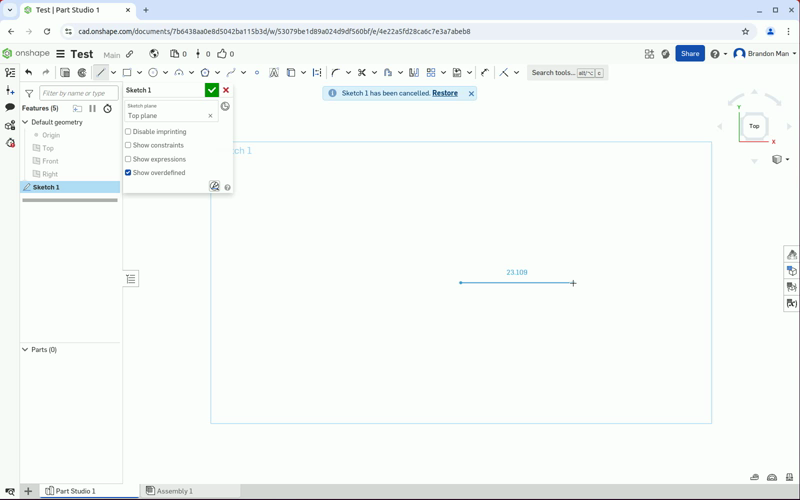
key_up(shift)
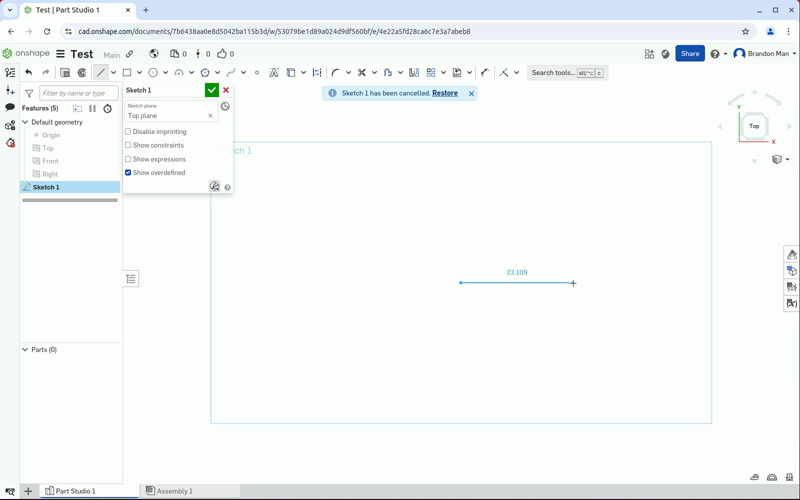
key_down(shift)
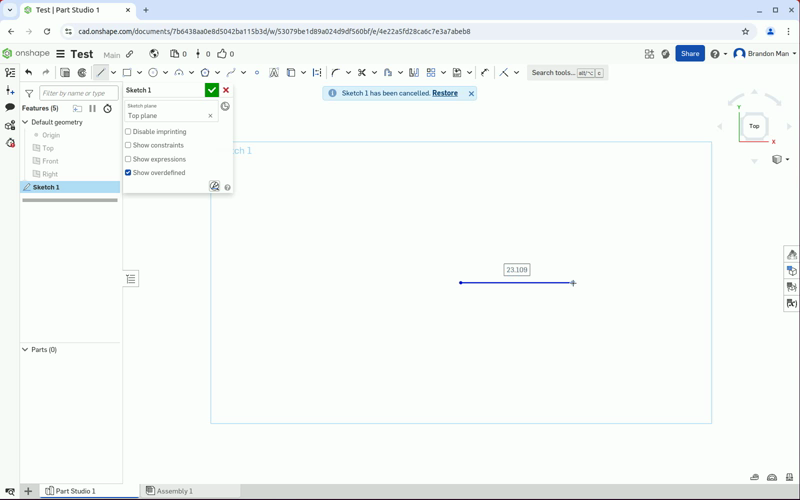
mouse_move(573, 208)
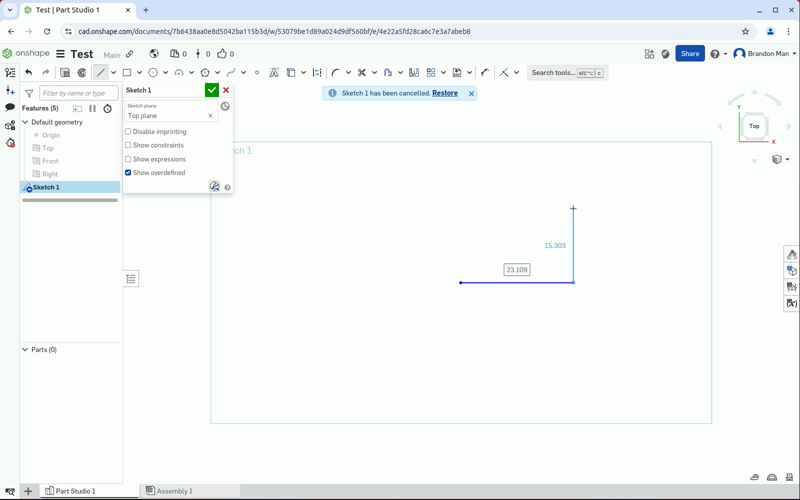
click(573, 208)
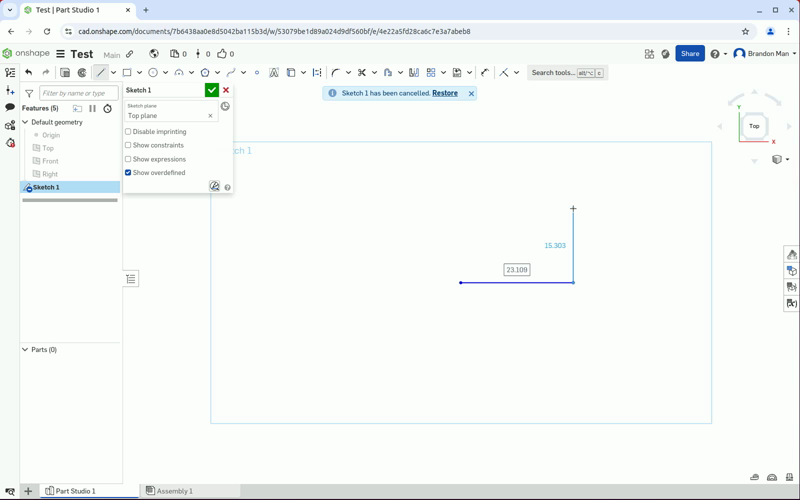
key_up(shift)
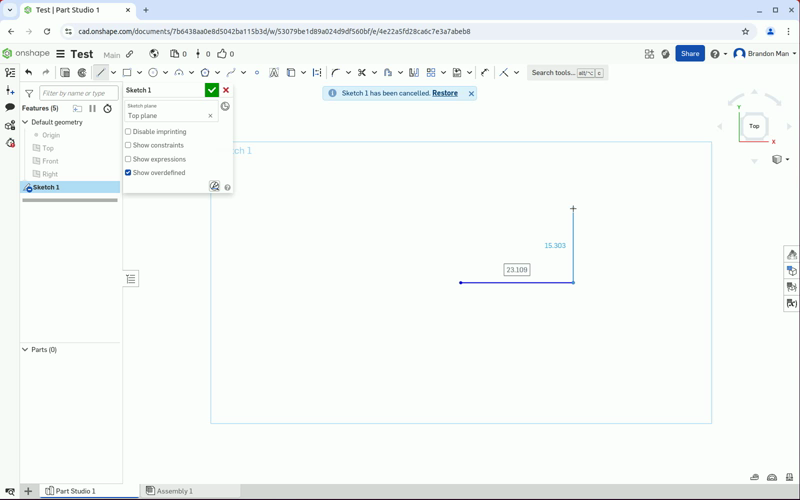
key_down(shift)
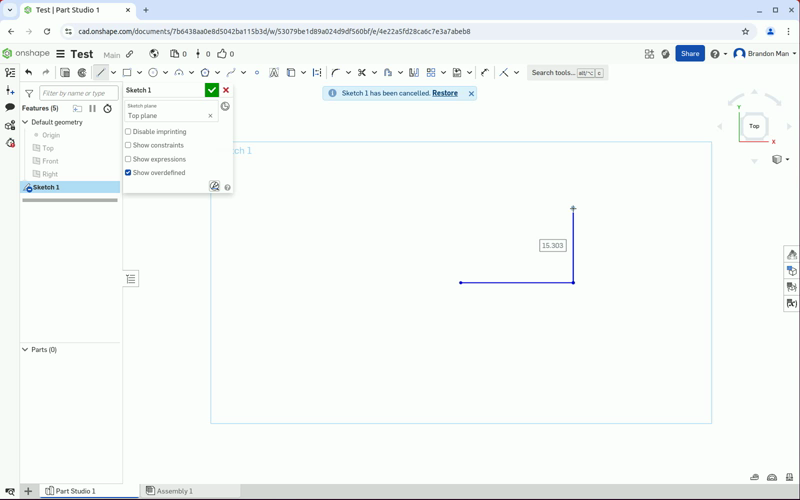
mouse_move(460, 208)
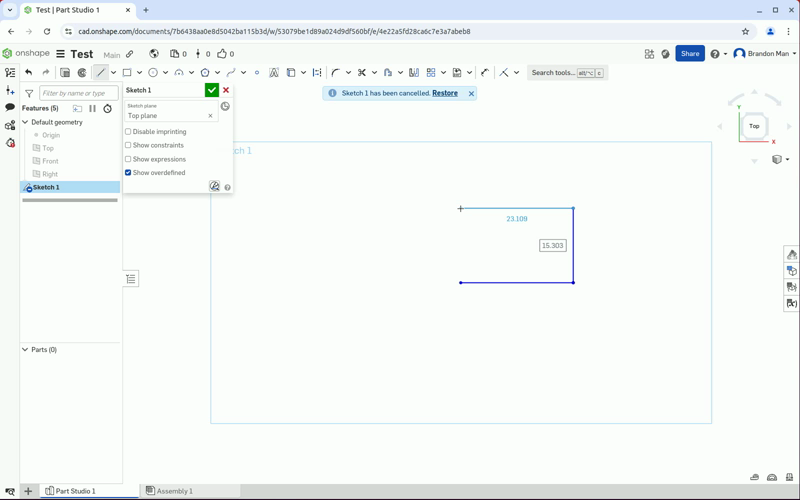
click(460, 208)
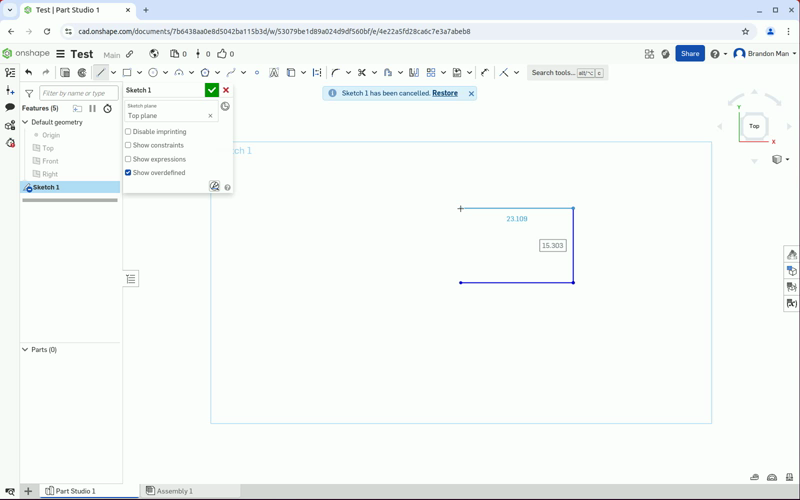
key_up(shift)
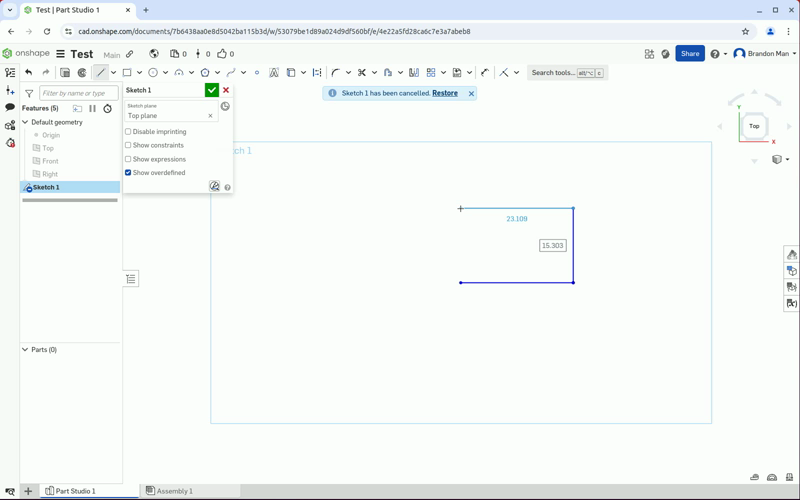
key_down(shift)
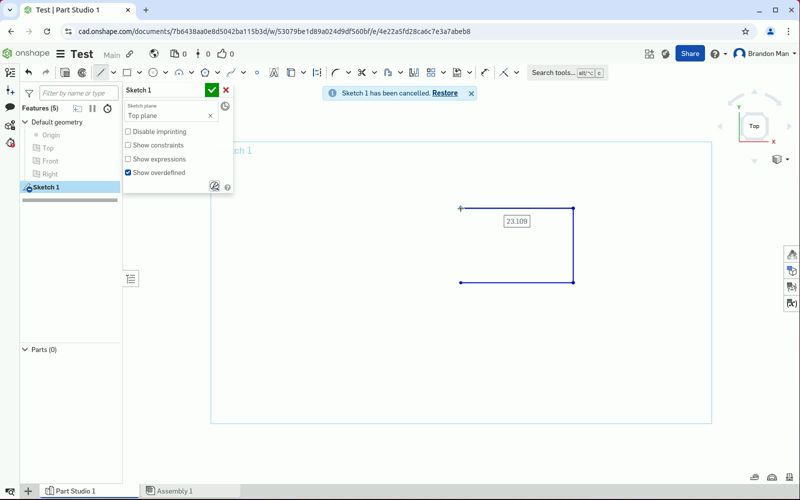
mouse_move(460, 282)
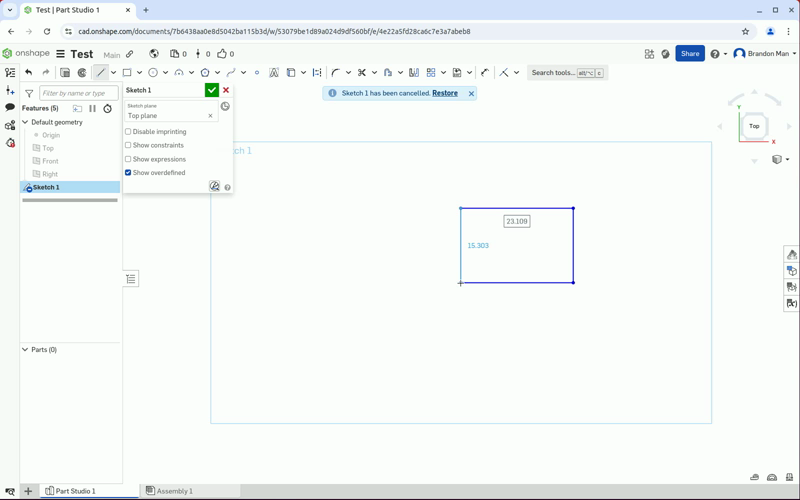
key_up(shift)
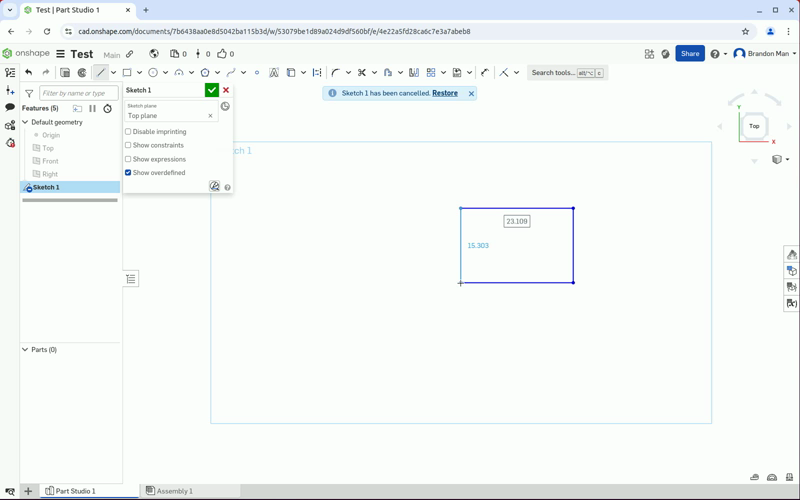
click(460, 282)
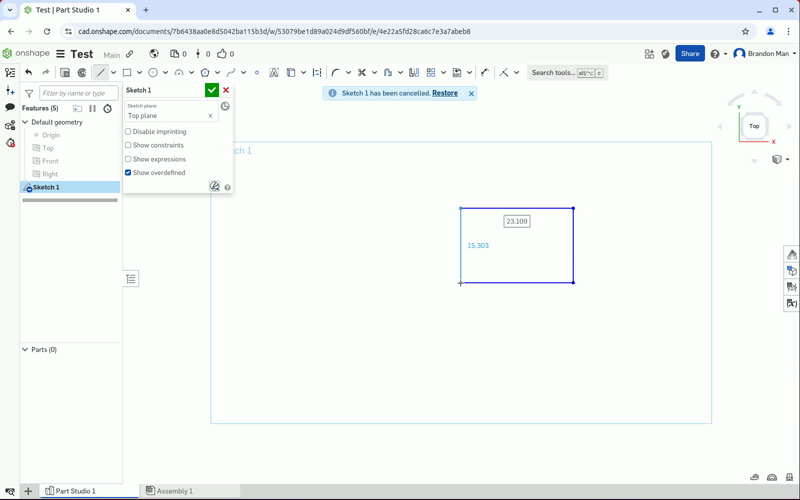
key(esc)
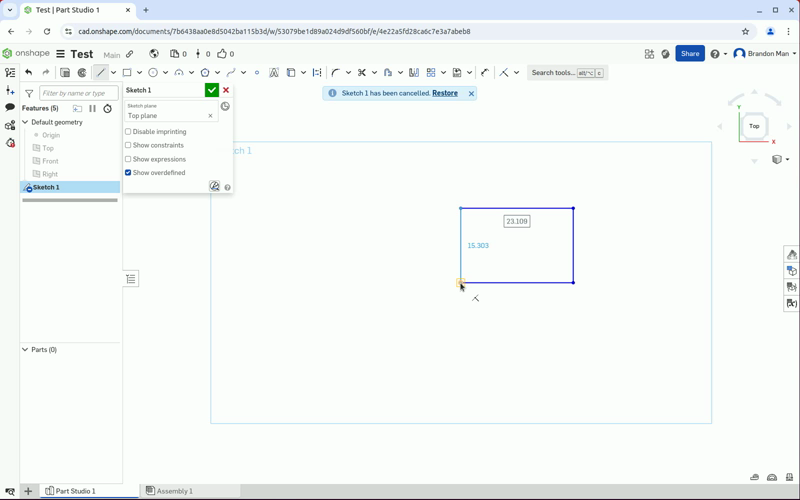
key(c)
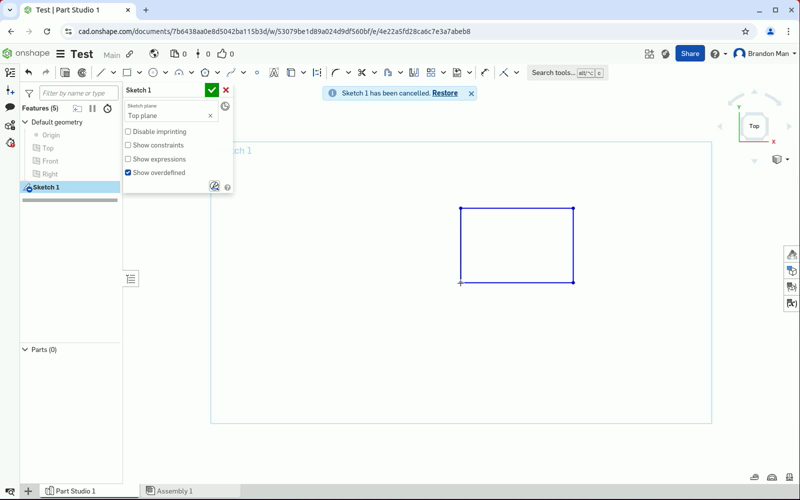
key_down(shift)
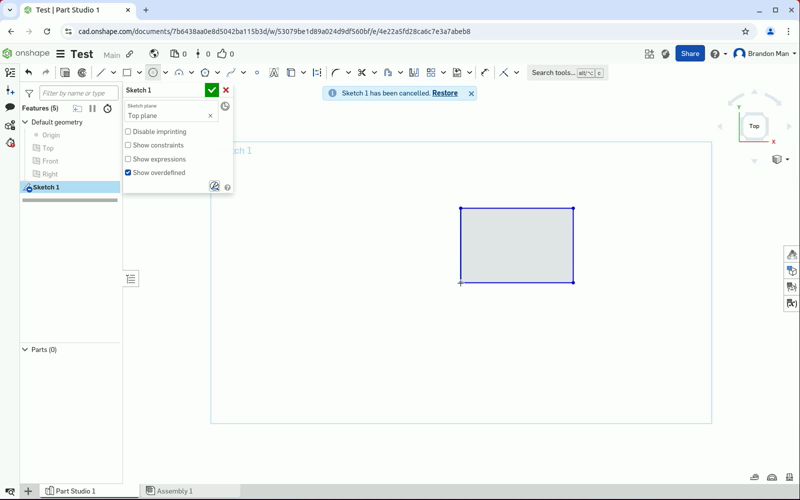
mouse_move(463, 280)
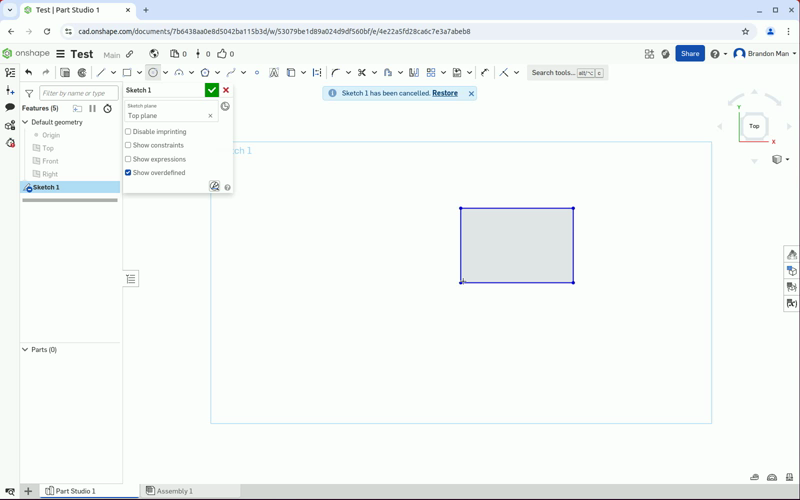
scroll(6)
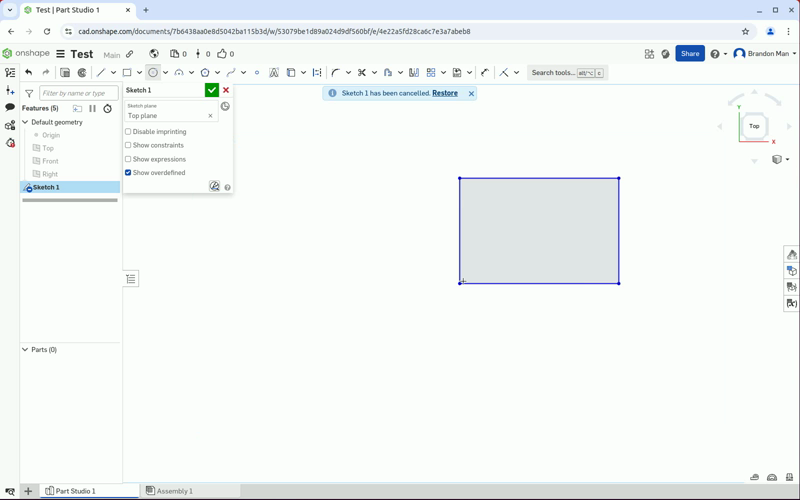
scroll(6)
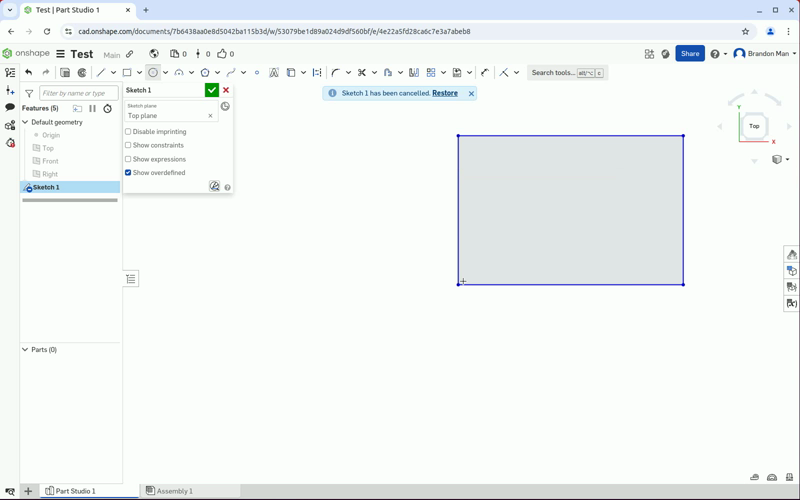
scroll(6)
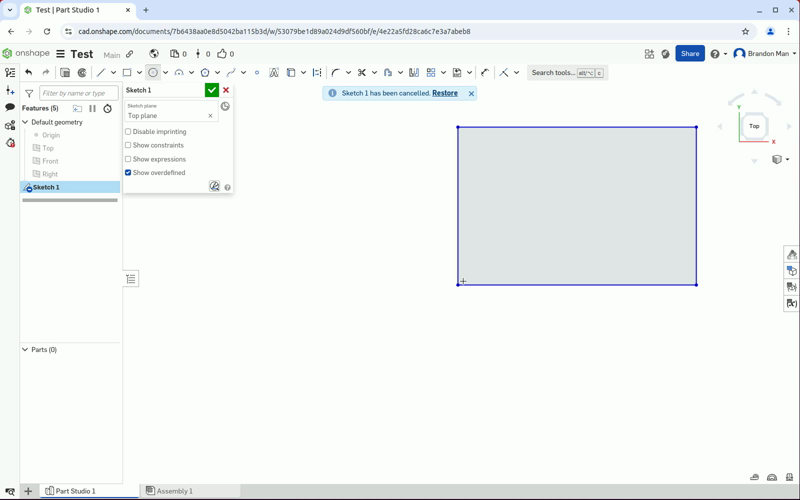
scroll(6)
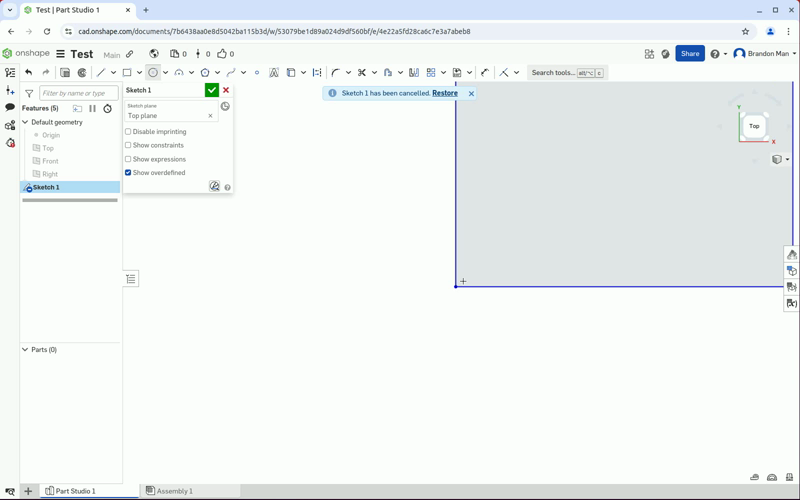
scroll(6)
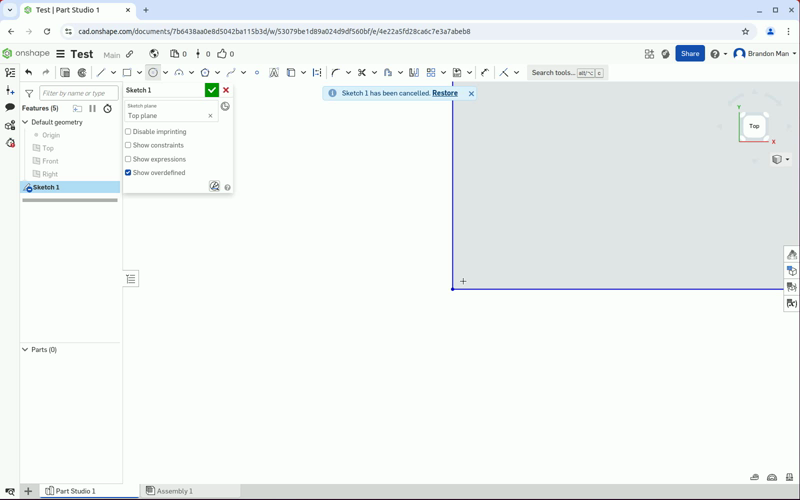
scroll(6)
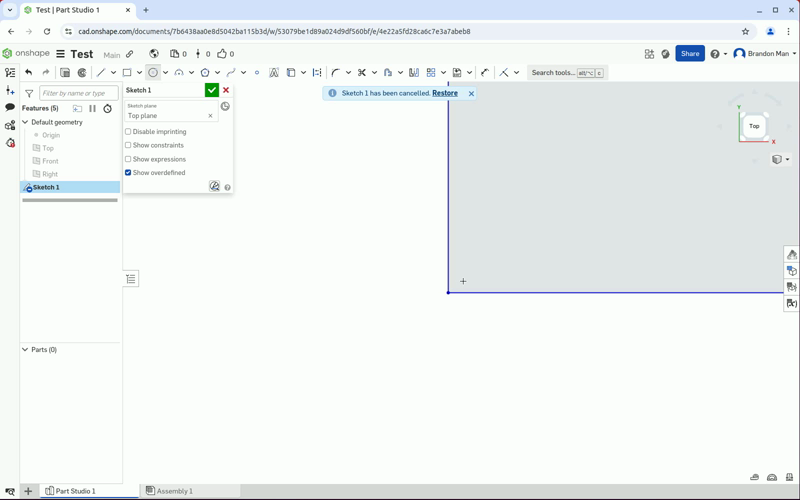
scroll(6)
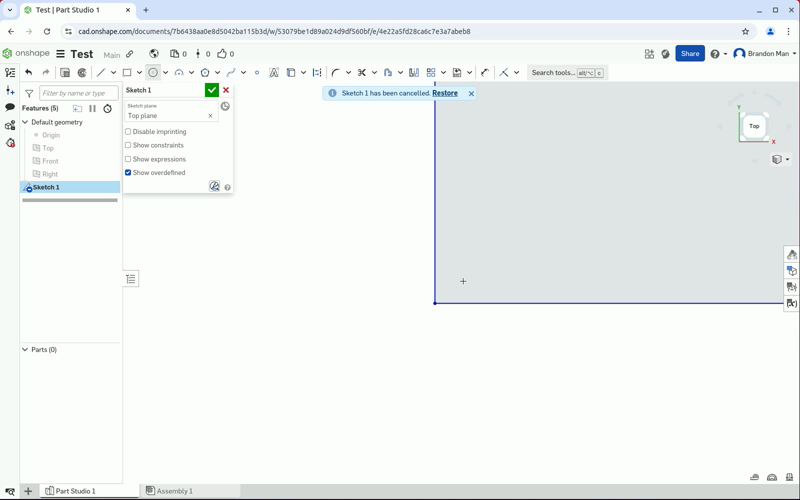
click(463, 280)
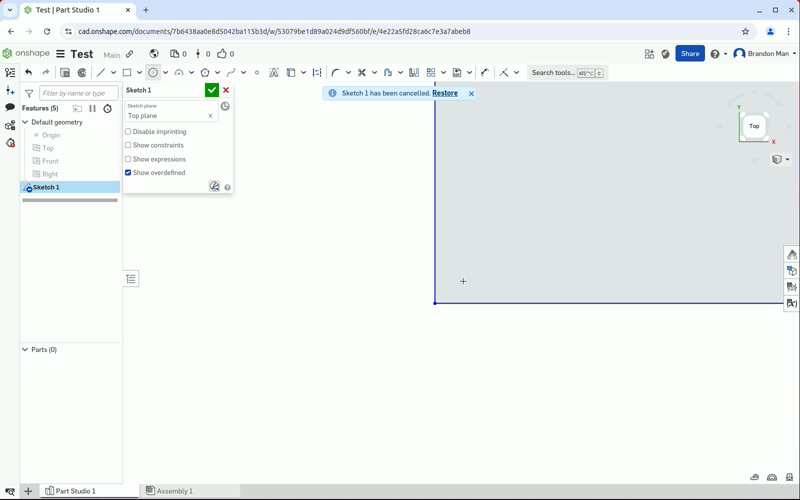
scroll(-6)
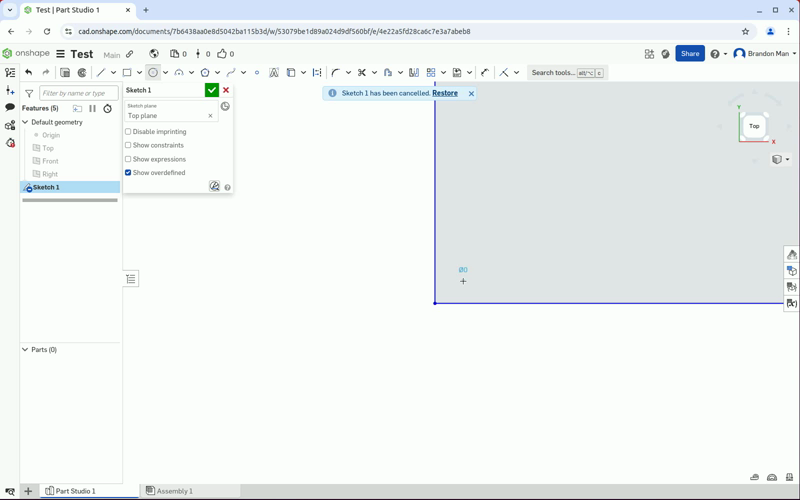
scroll(-6)
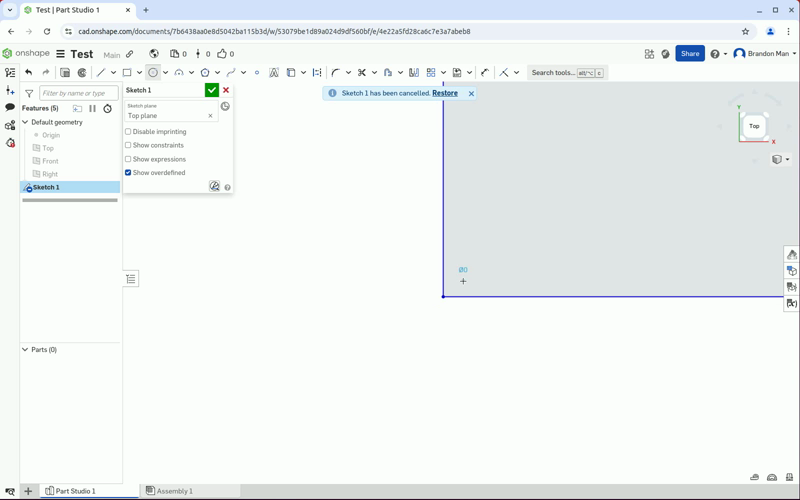
scroll(-6)
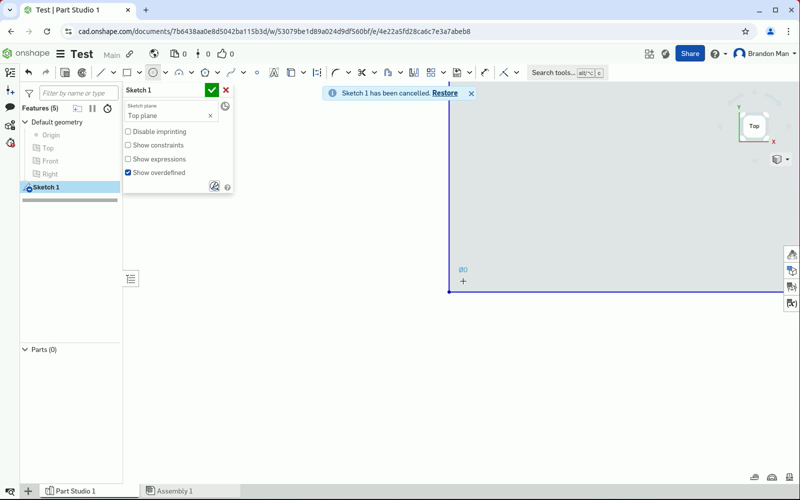
scroll(-6)
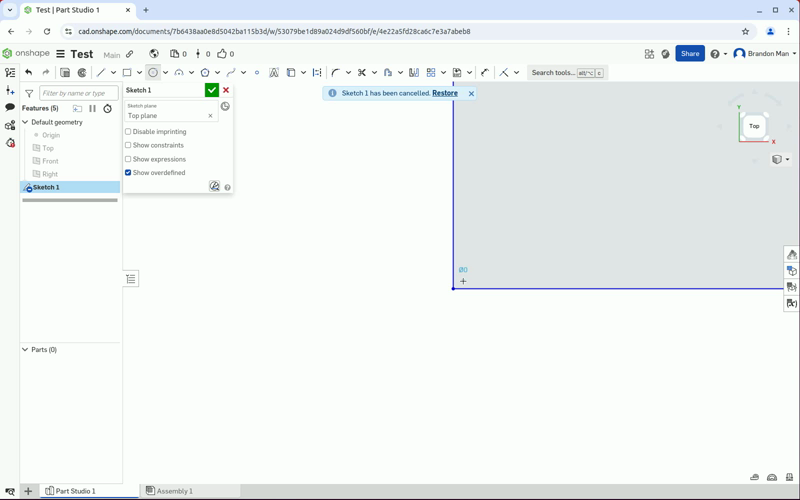
scroll(-6)
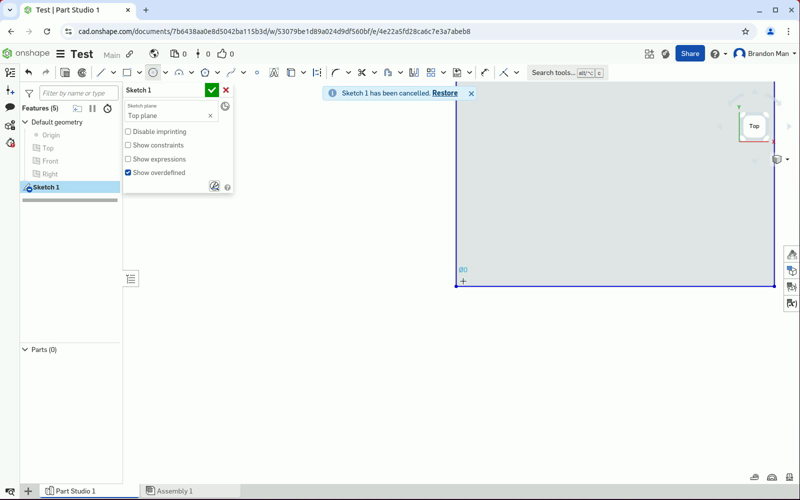
scroll(-6)
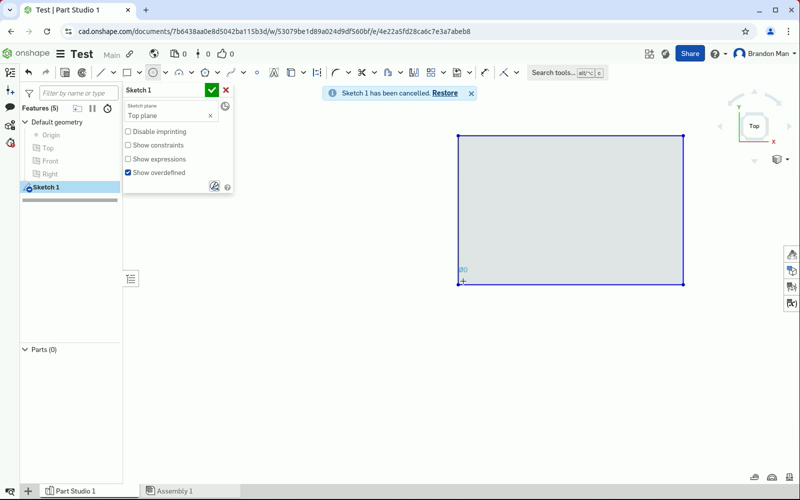
scroll(-6)
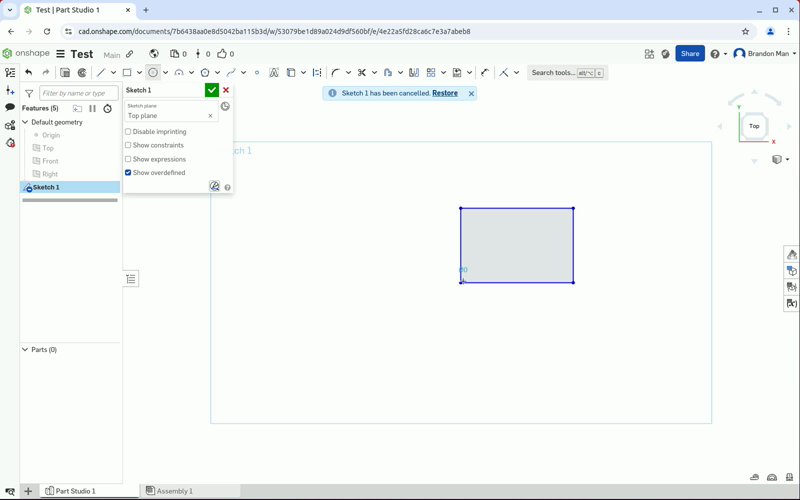
key_up(shift)
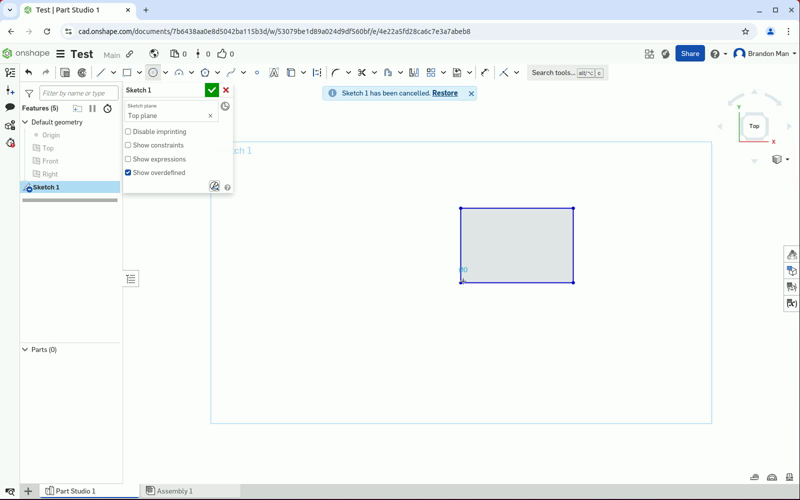
mouse_move(464, 280)
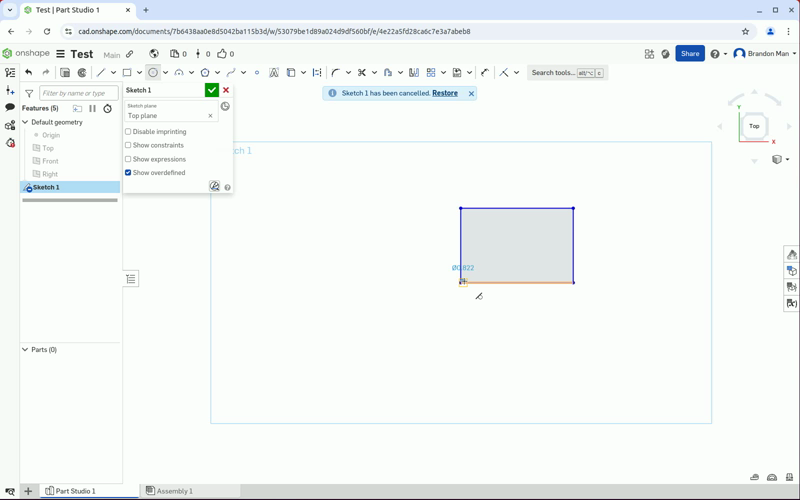
scroll(6)
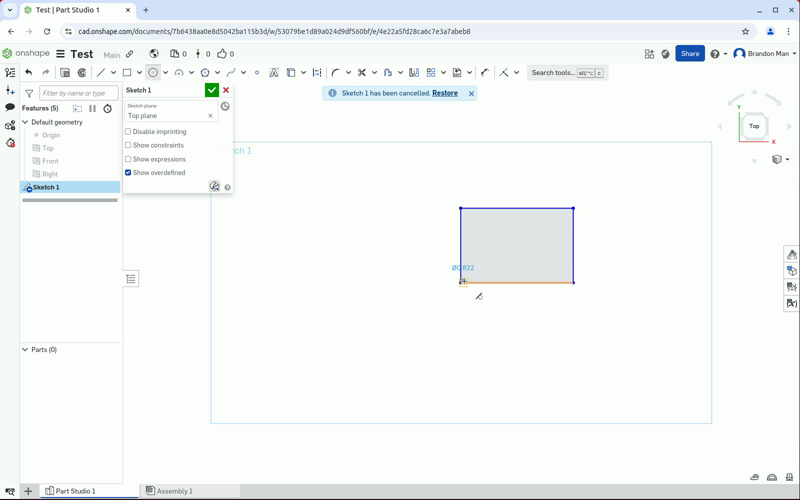
scroll(6)
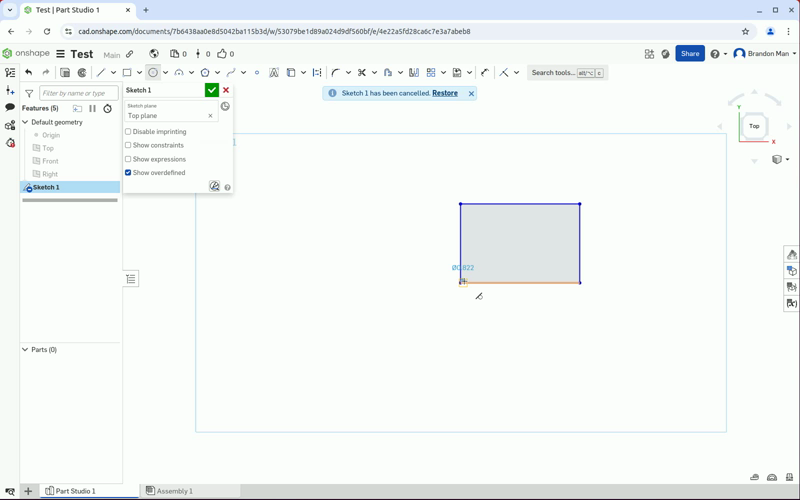
scroll(6)
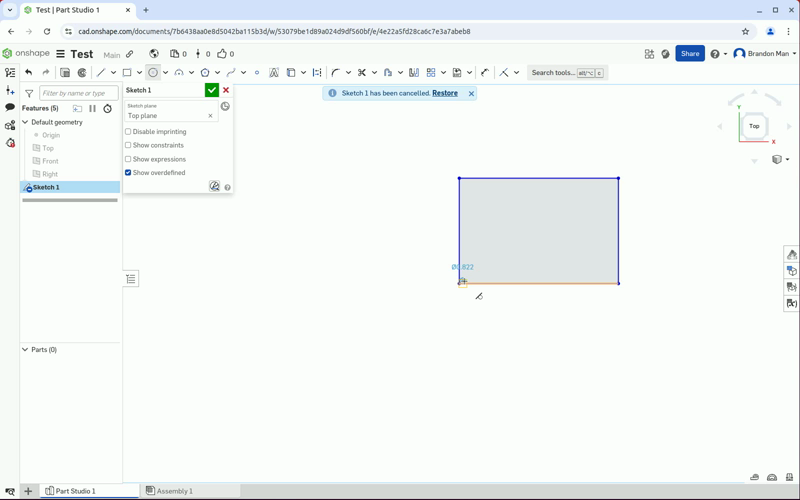
scroll(6)
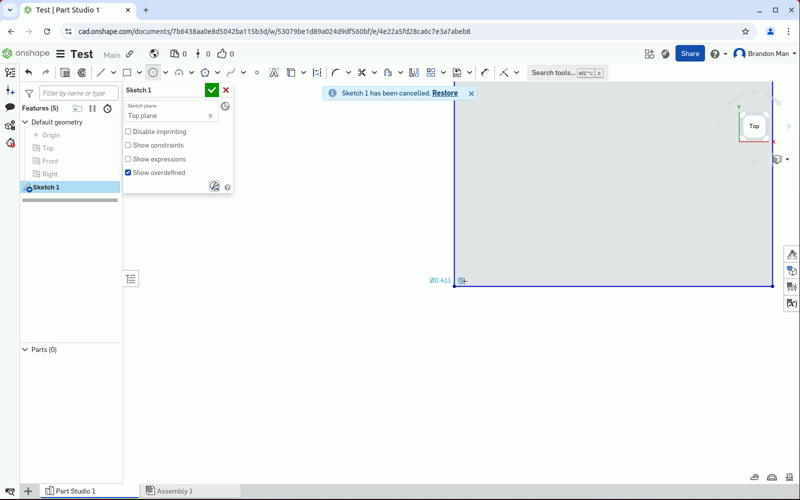
scroll(6)
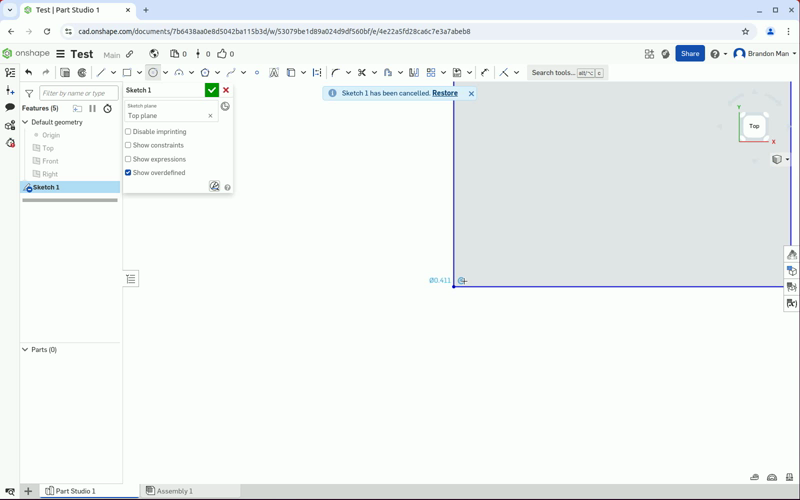
scroll(6)
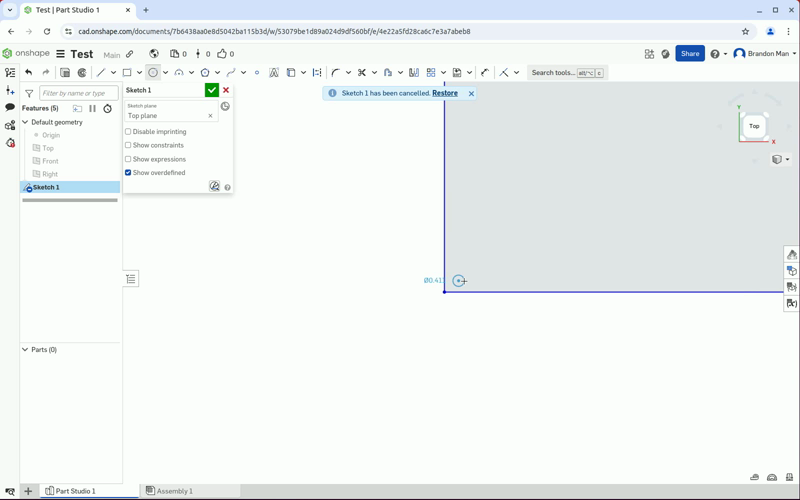
scroll(6)
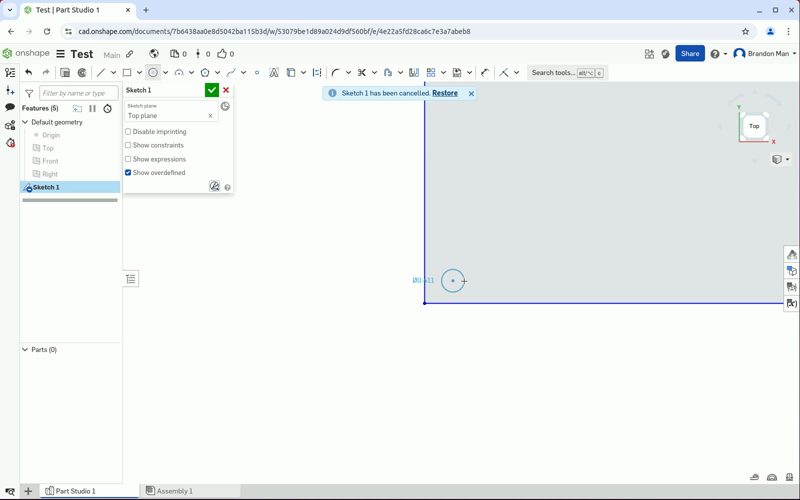
click(464, 280)
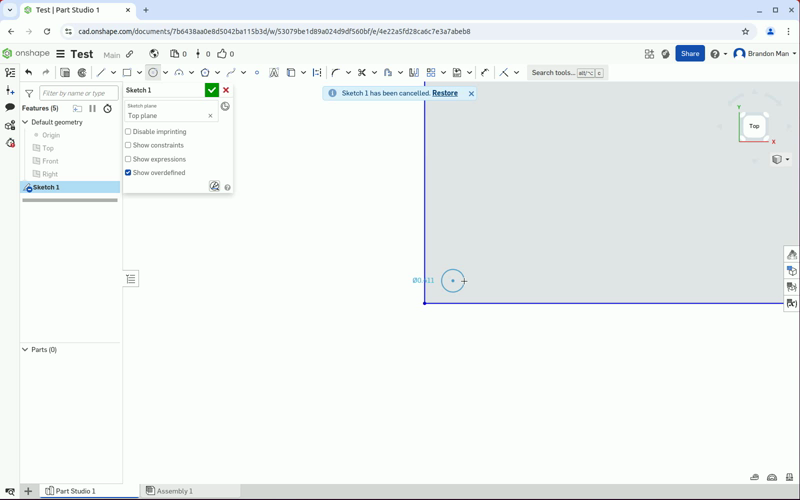
scroll(-6)
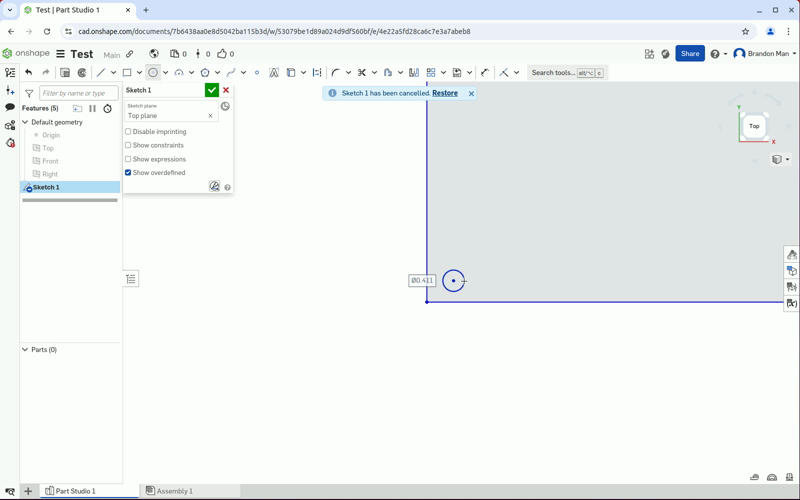
scroll(-6)
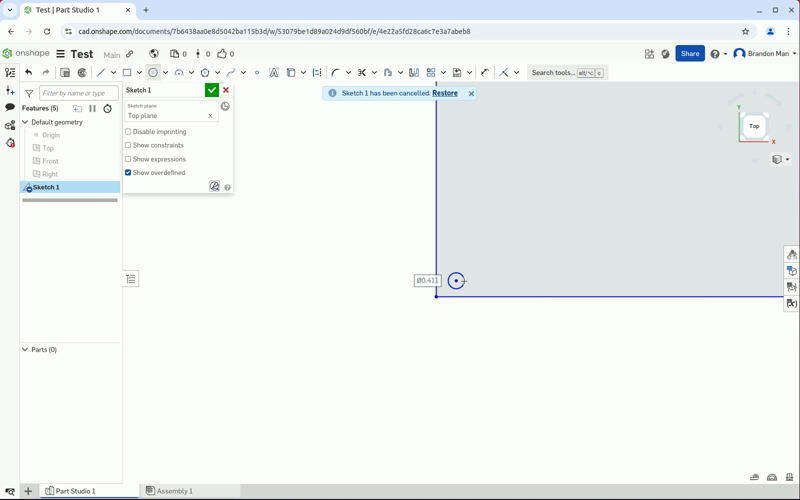
scroll(-6)
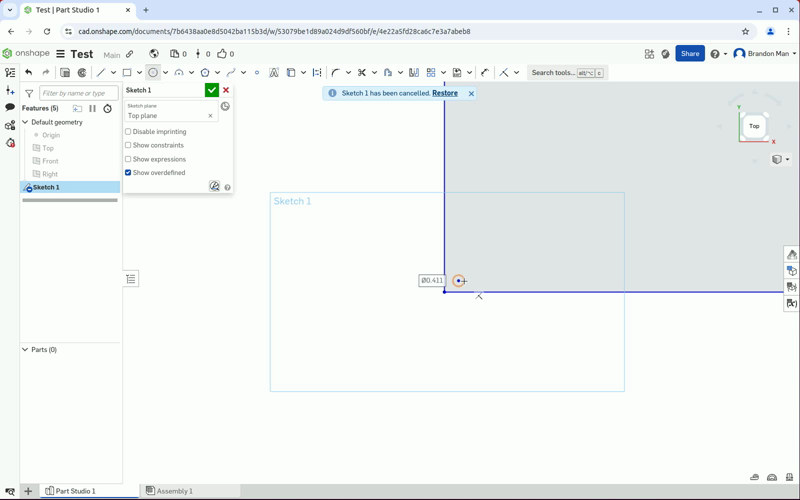
scroll(-6)
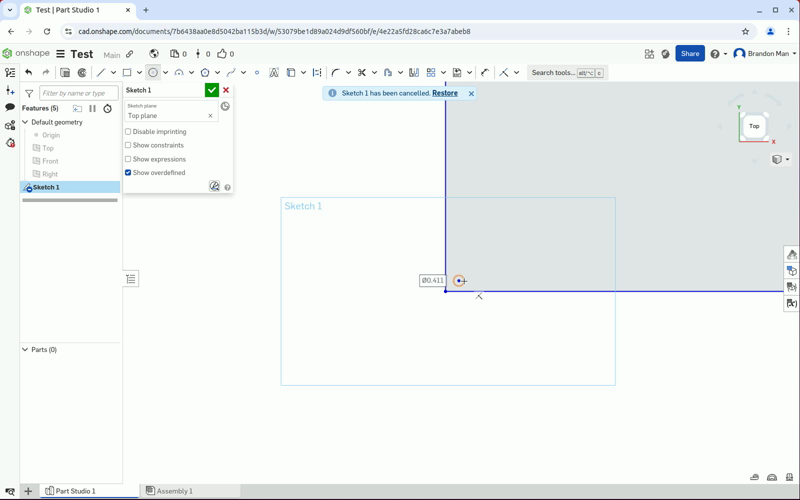
scroll(-6)
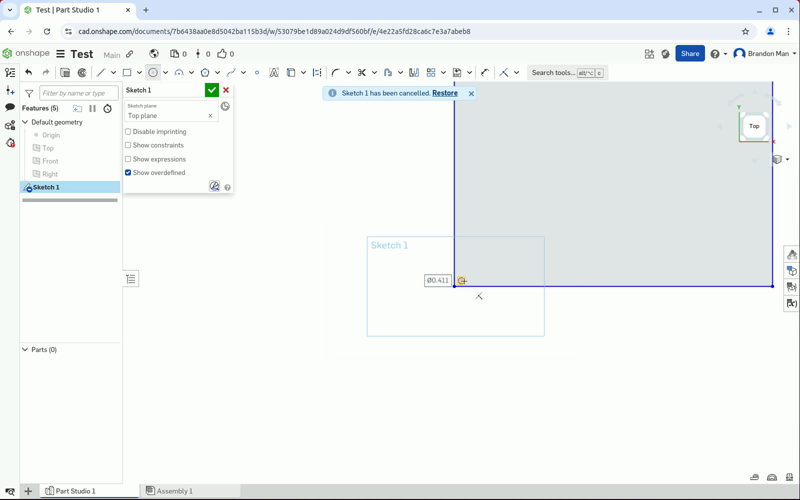
scroll(-6)
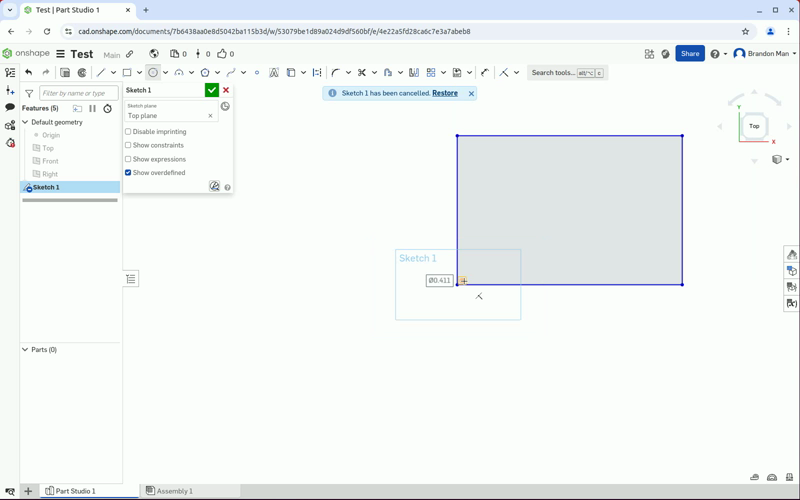
scroll(-6)
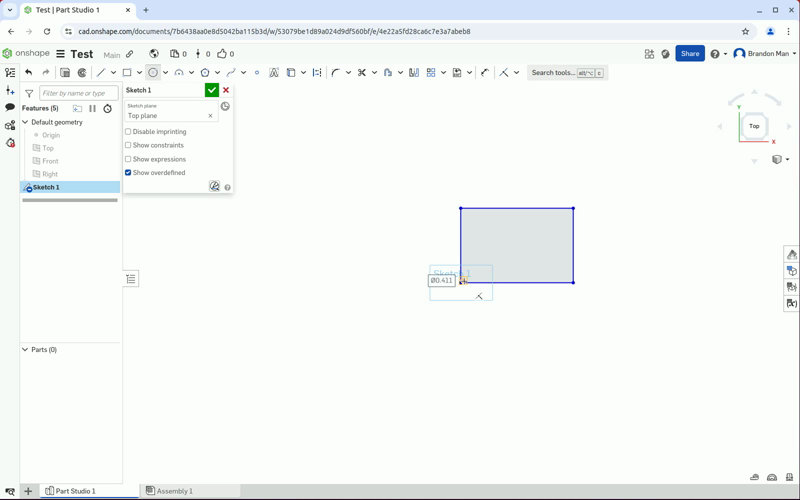
key(esc)
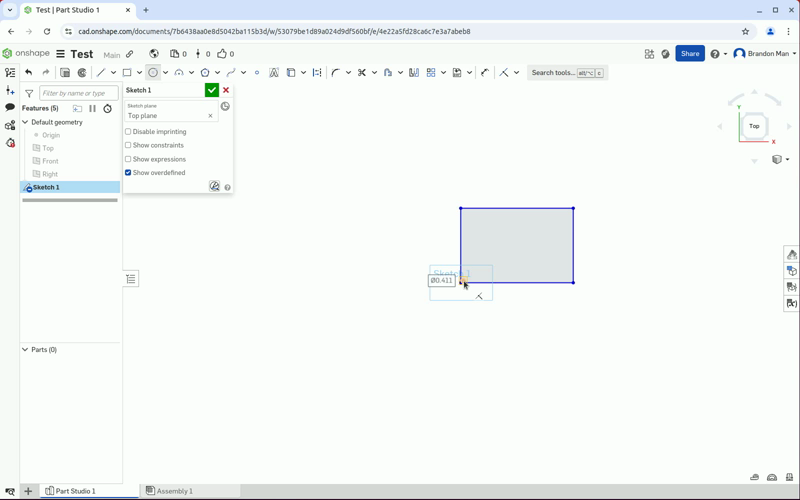
key(c)
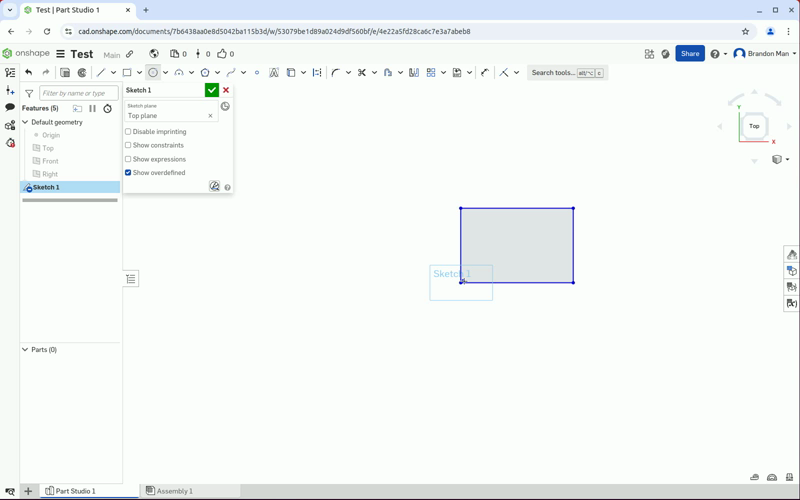
key_down(shift)
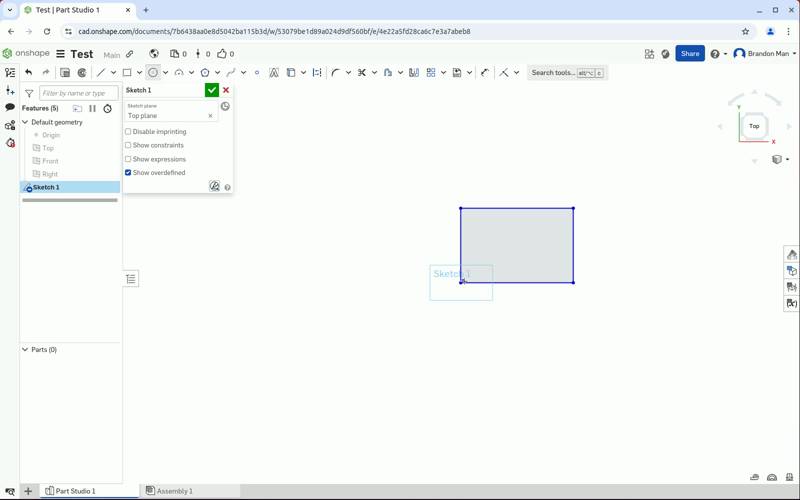
mouse_move(463, 210)
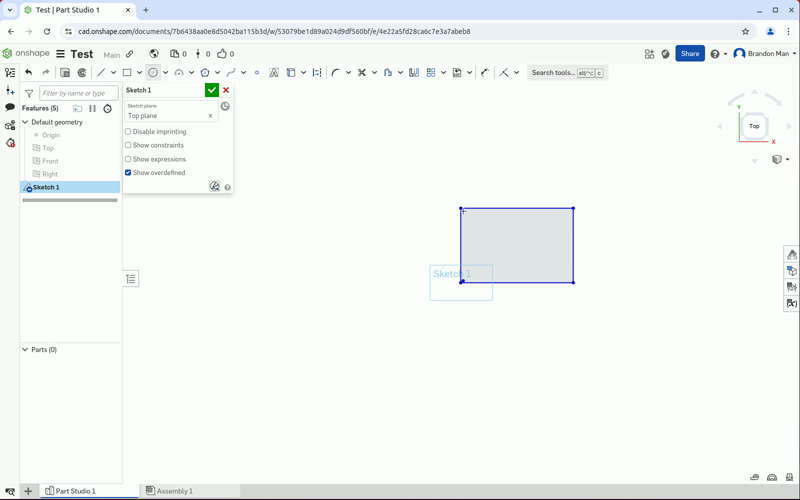
scroll(6)
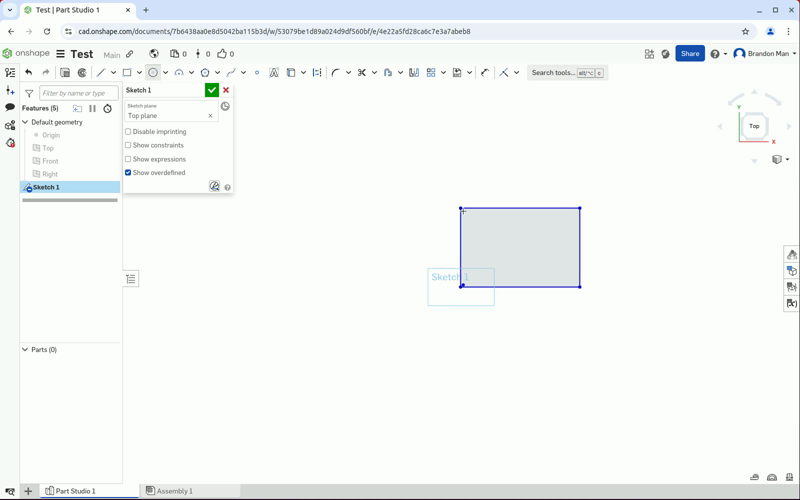
scroll(6)
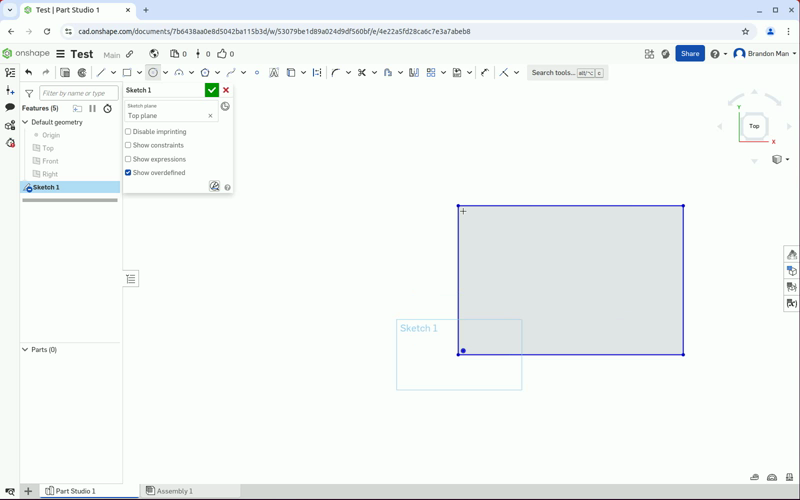
scroll(6)
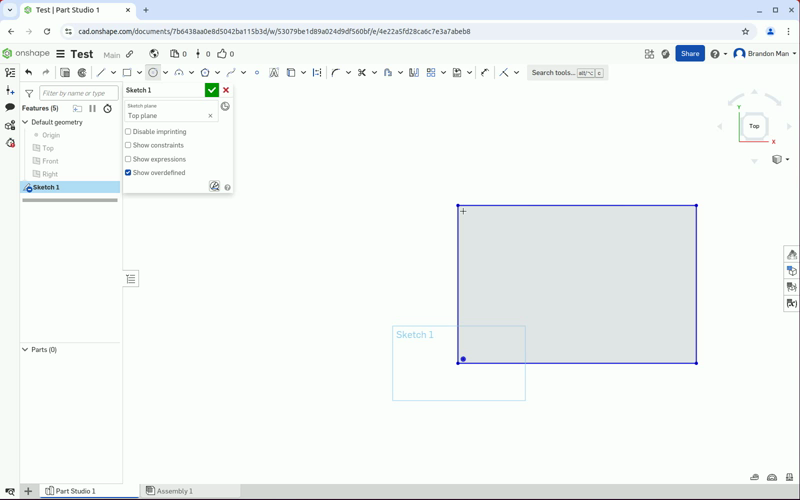
scroll(6)
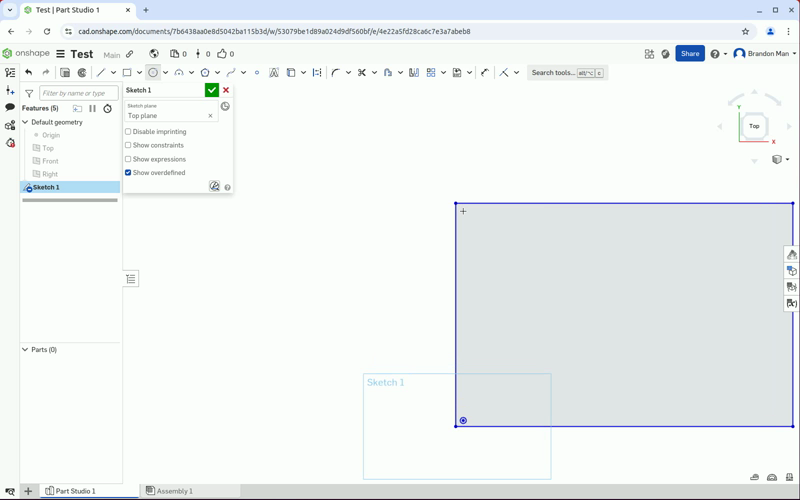
scroll(6)
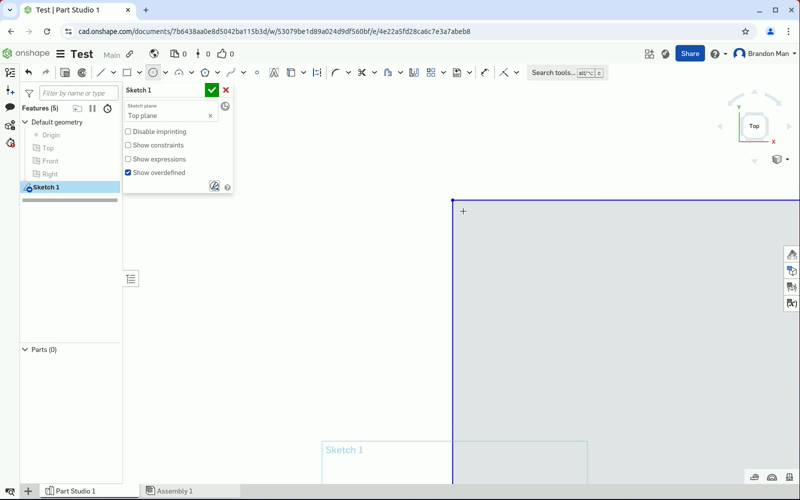
scroll(6)
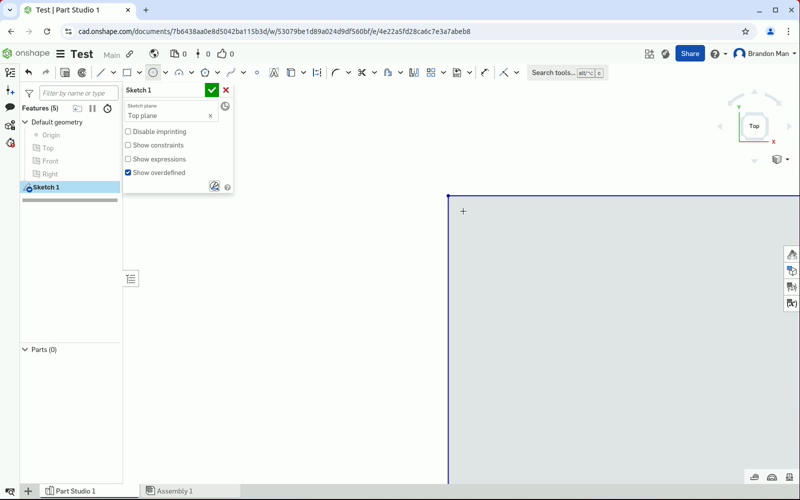
scroll(6)
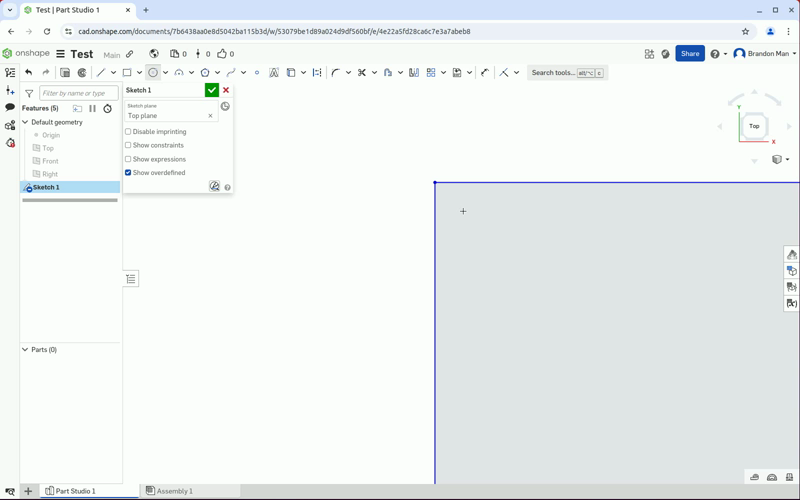
click(463, 210)
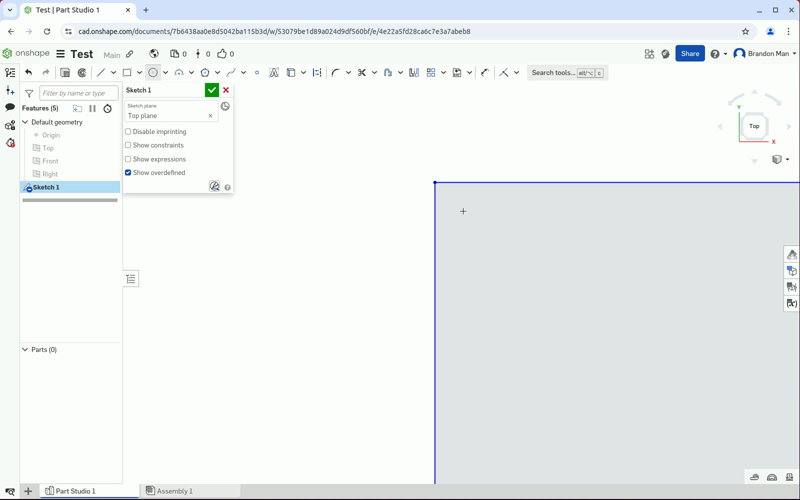
scroll(-6)
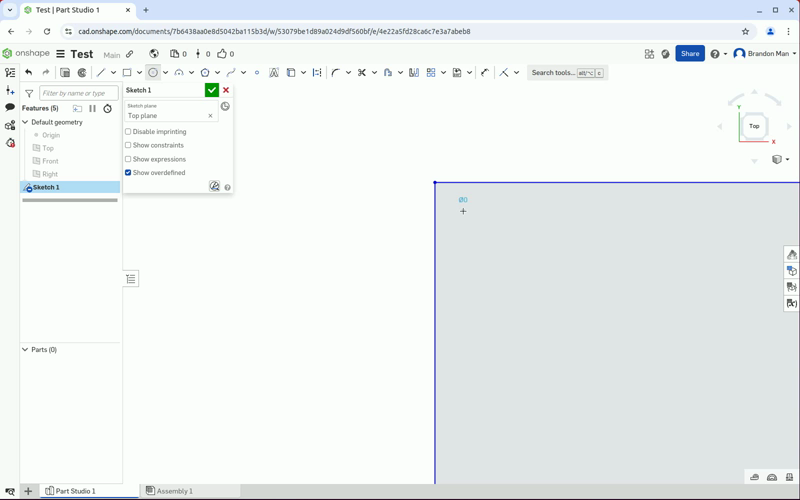
scroll(-6)
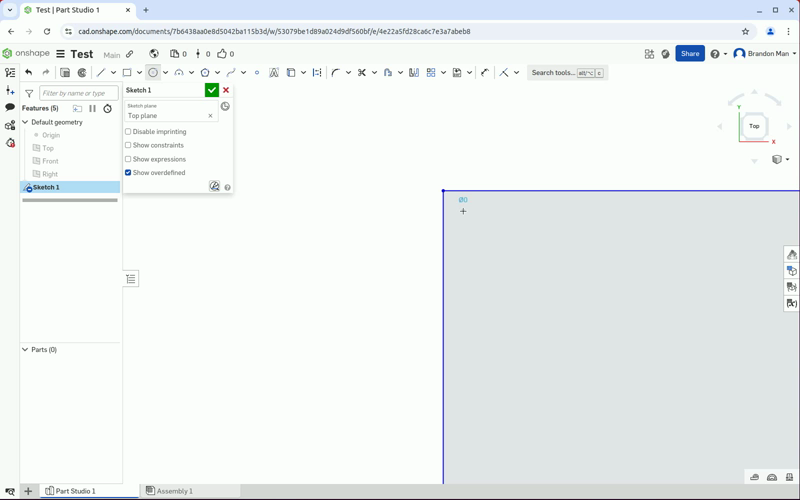
scroll(-6)
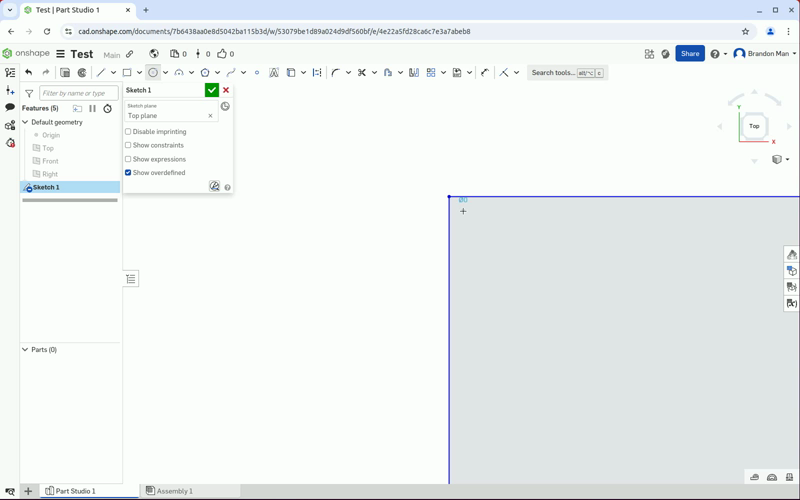
scroll(-6)
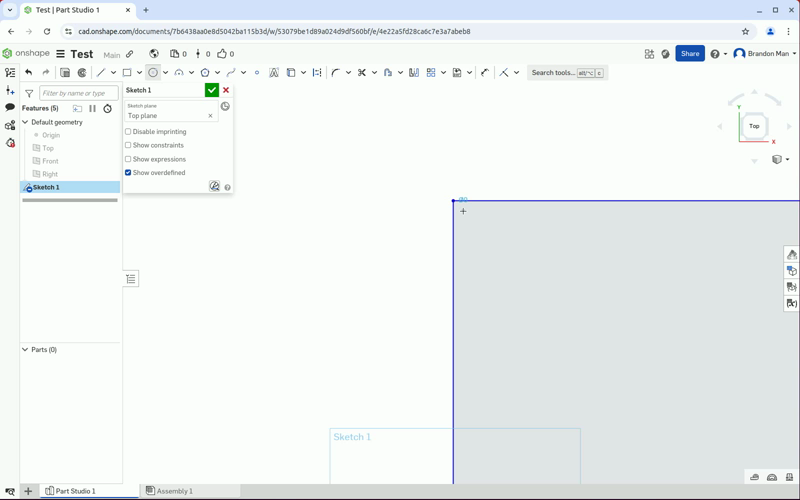
scroll(-6)
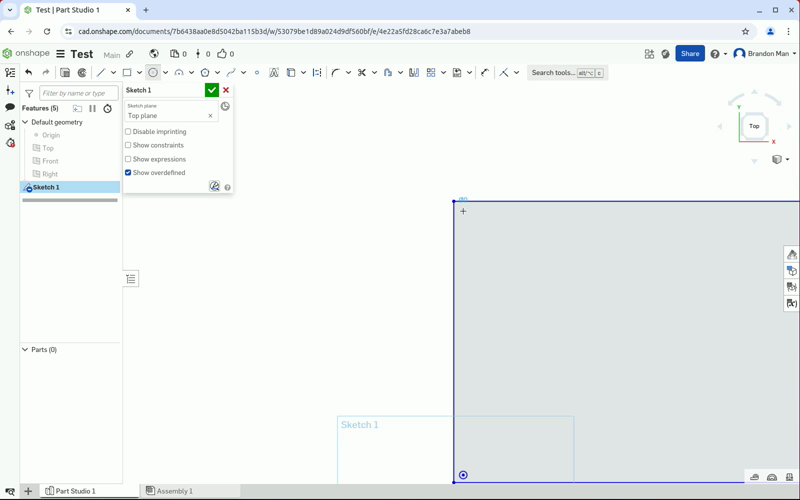
scroll(-6)
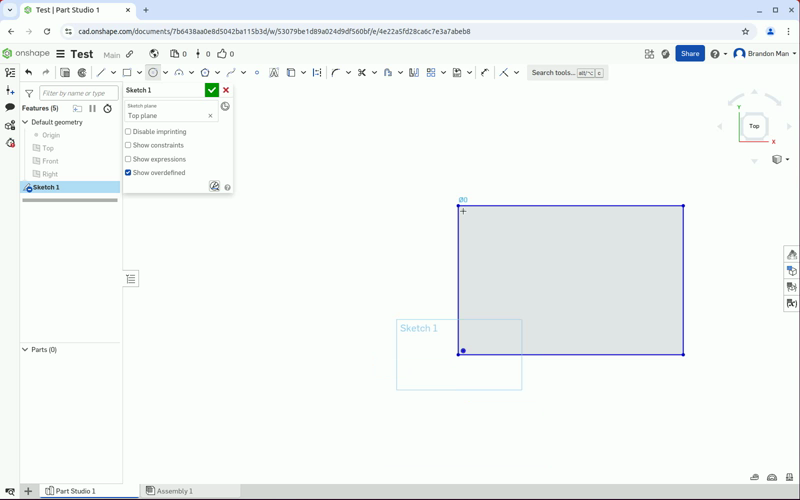
scroll(-6)
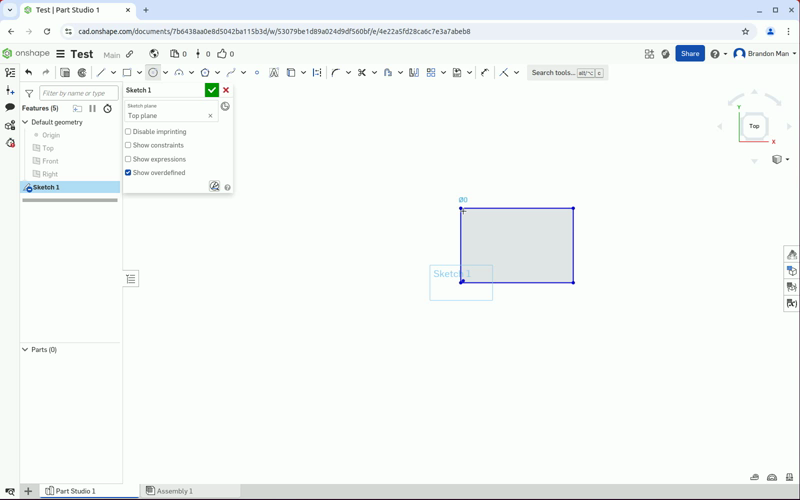
key_up(shift)
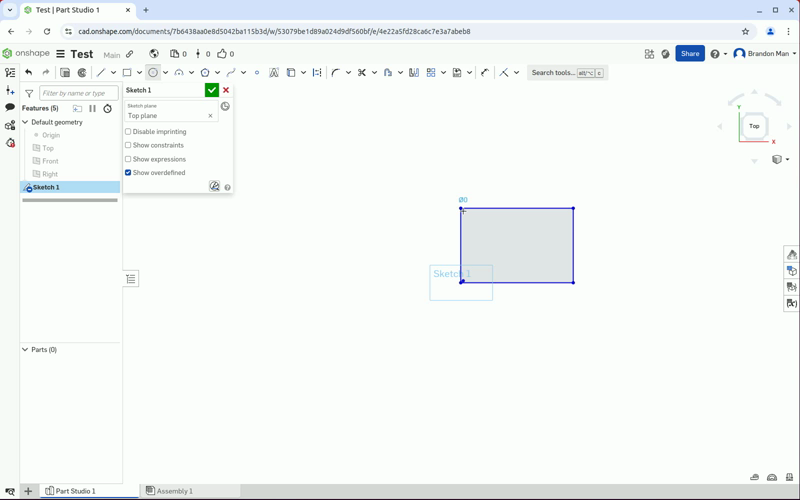
mouse_move(464, 210)
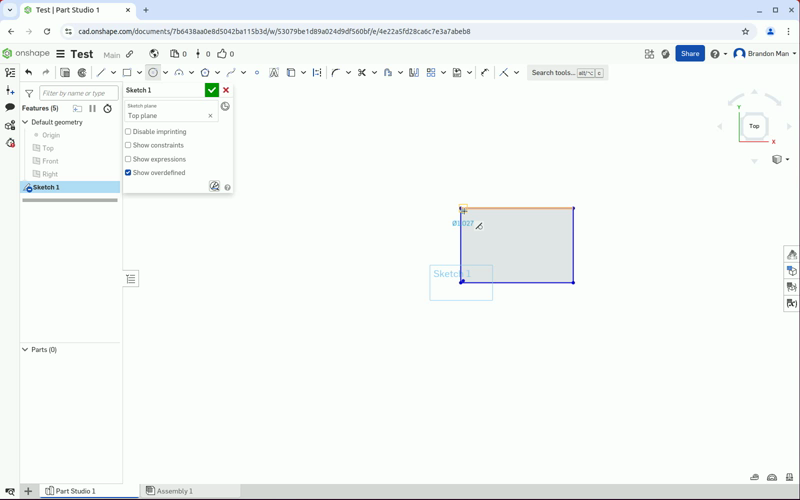
scroll(6)
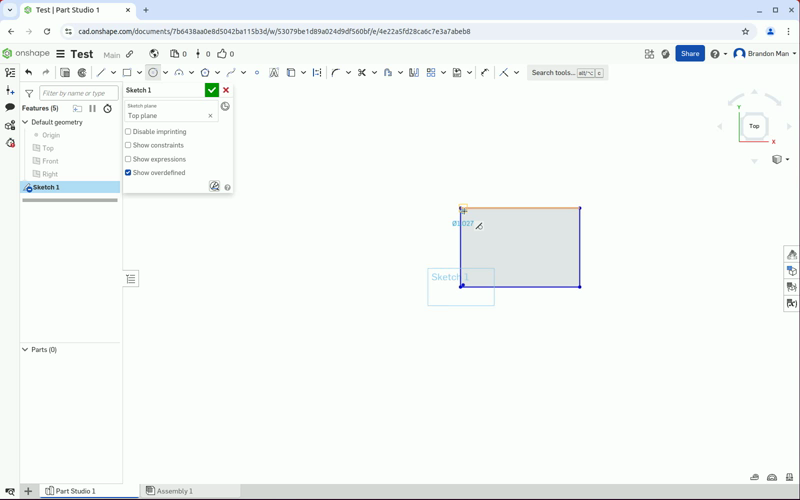
scroll(6)
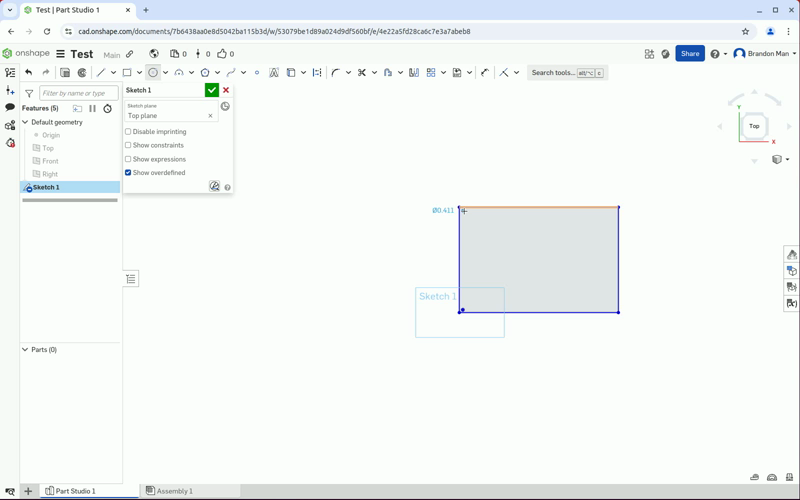
scroll(6)
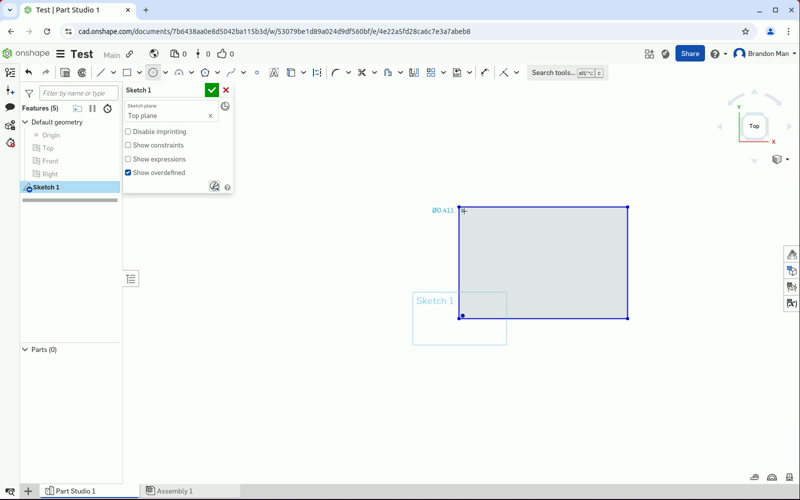
scroll(6)
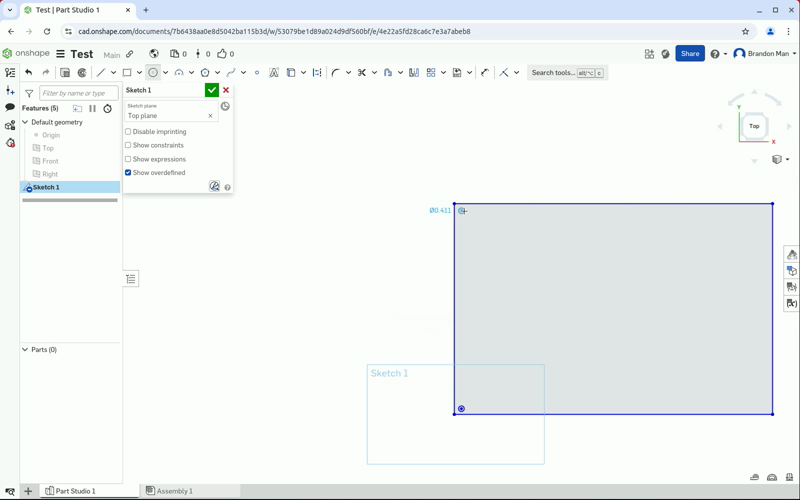
scroll(6)
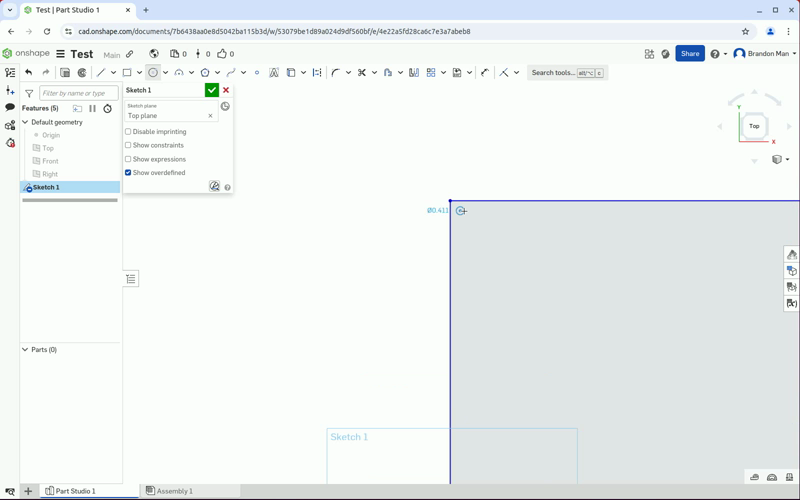
scroll(6)
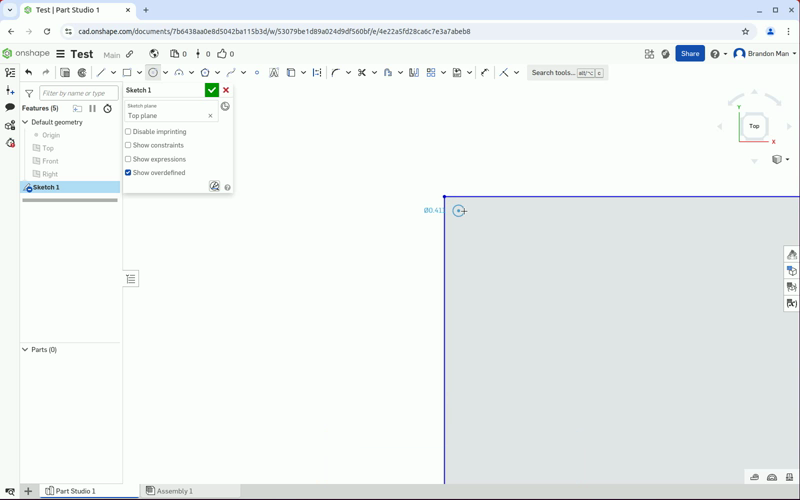
scroll(6)
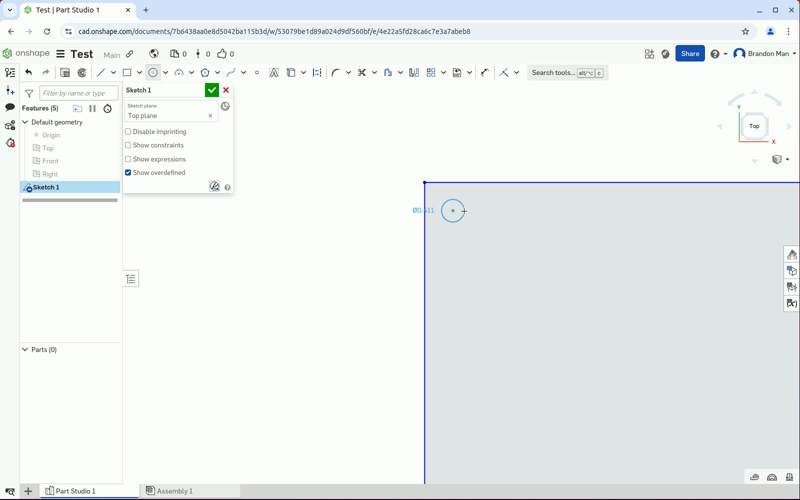
click(464, 210)
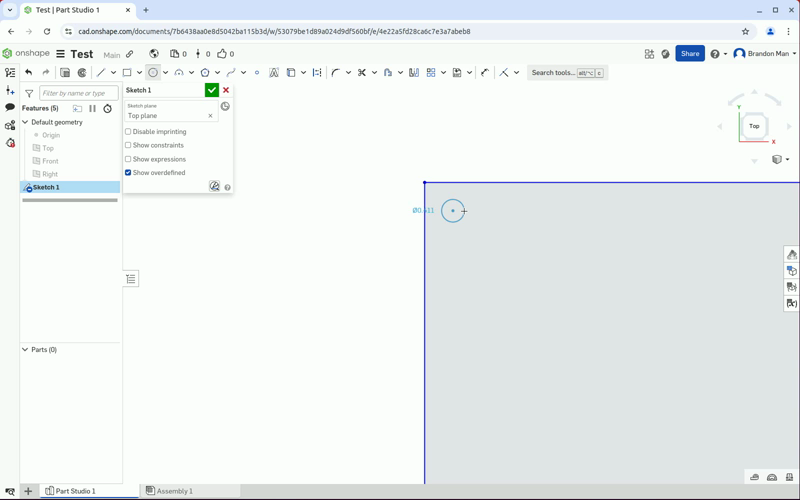
scroll(-6)
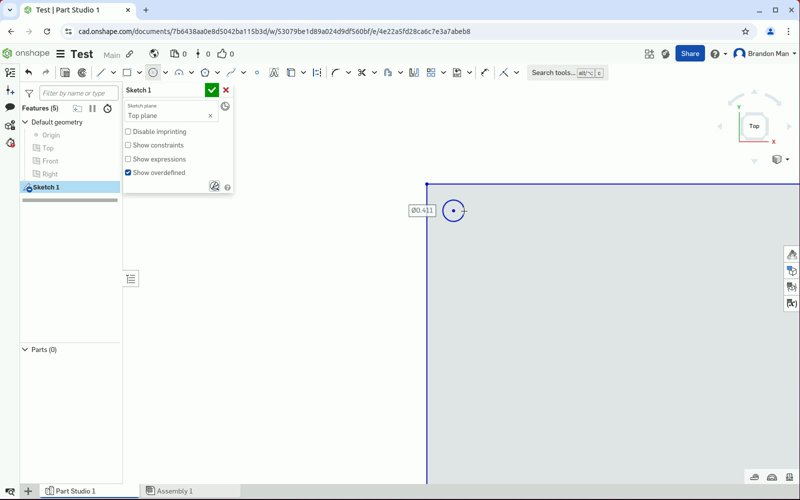
scroll(-6)
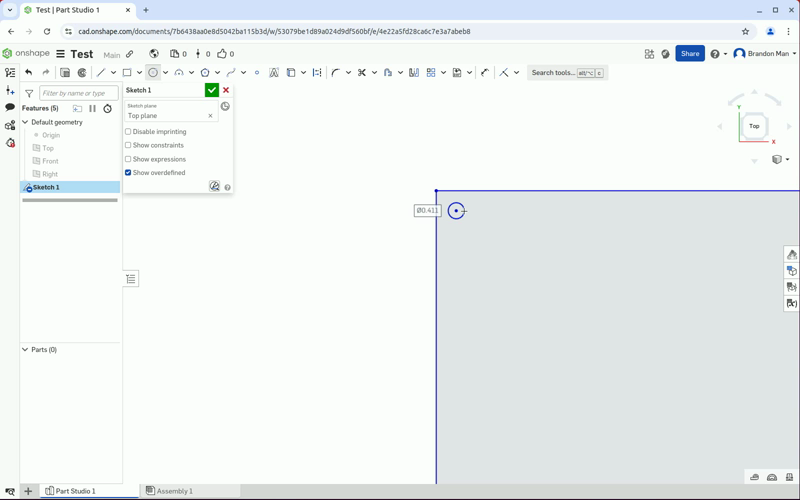
scroll(-6)
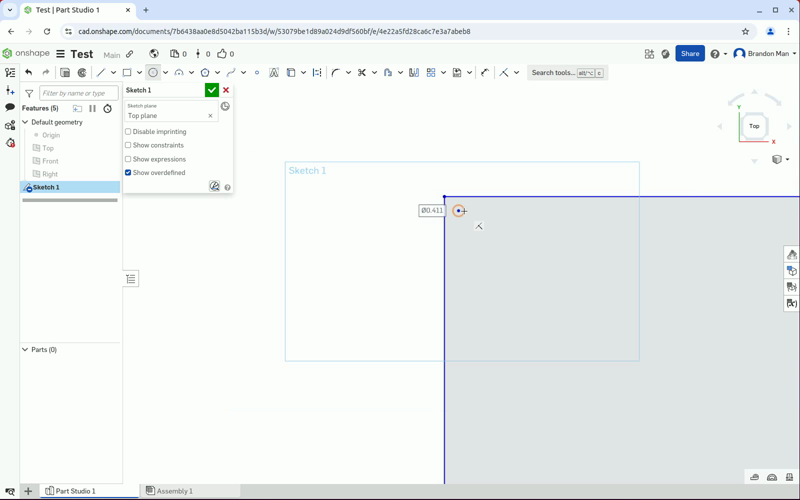
scroll(-6)
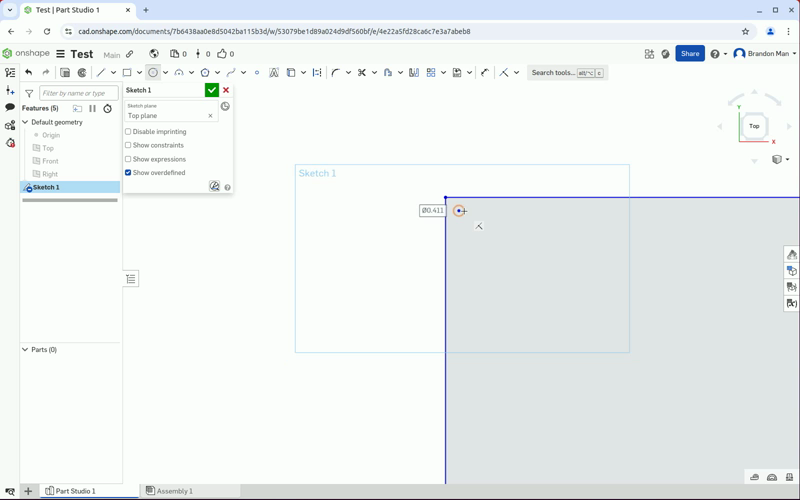
scroll(-6)
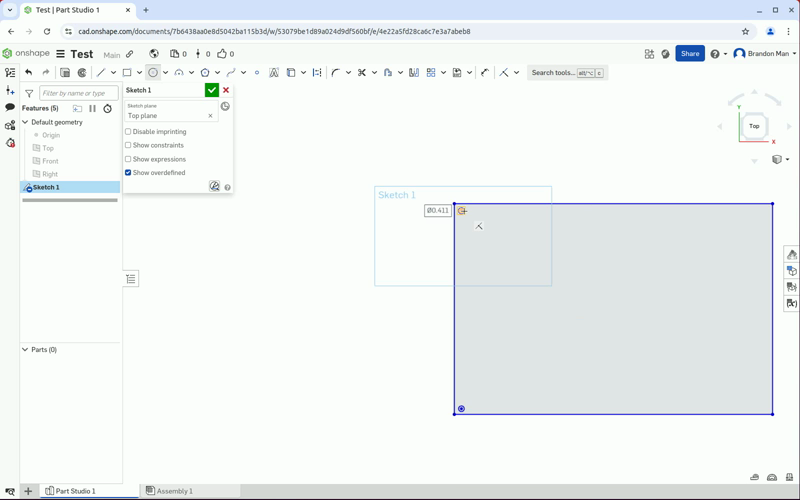
scroll(-6)
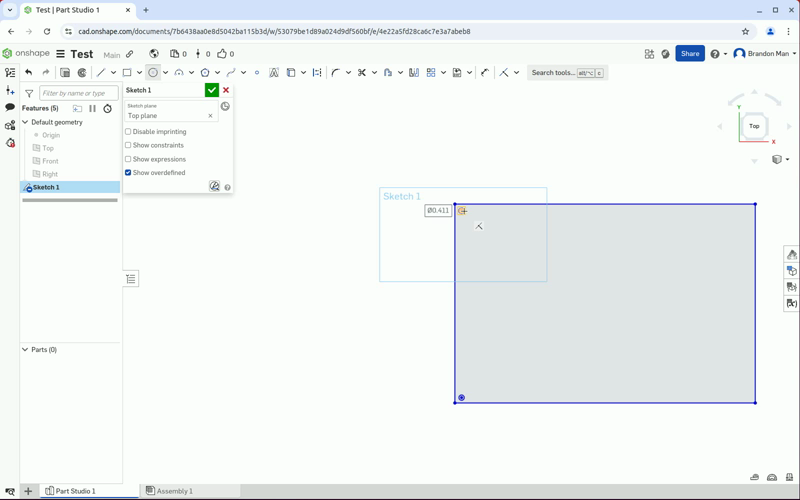
scroll(-6)
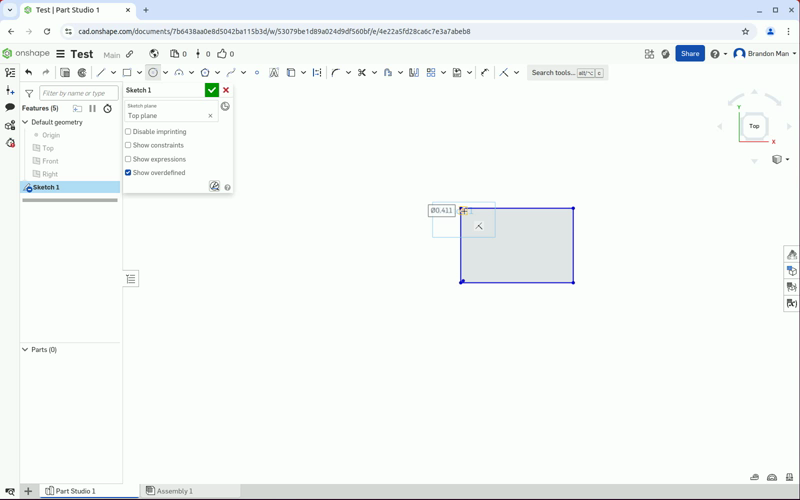
key(esc)
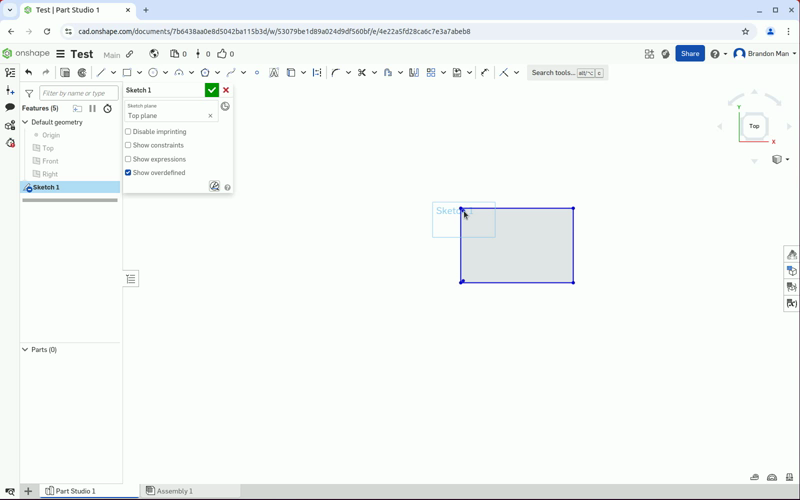
key(c)
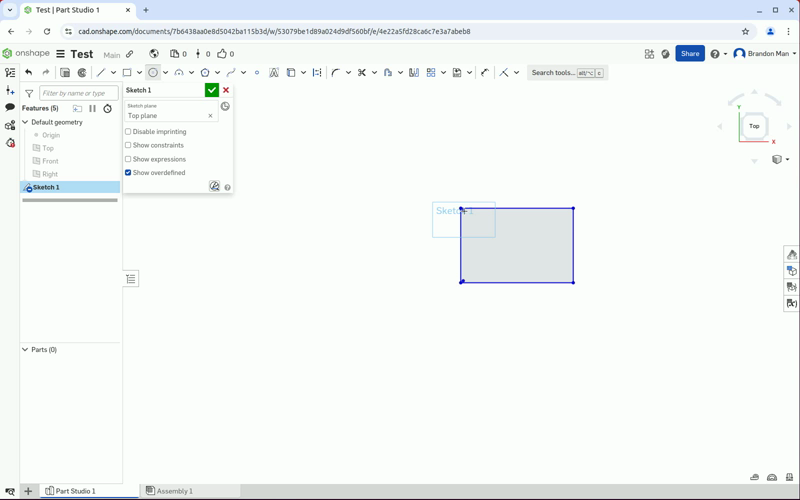
key_down(shift)
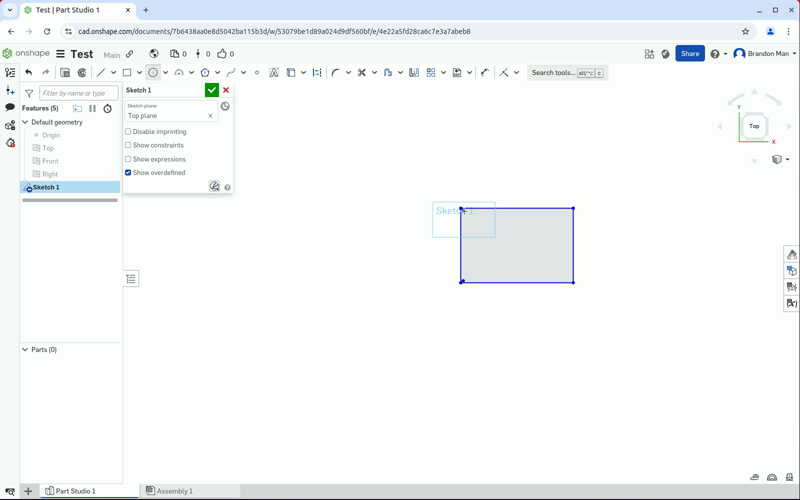
mouse_move(570, 280)
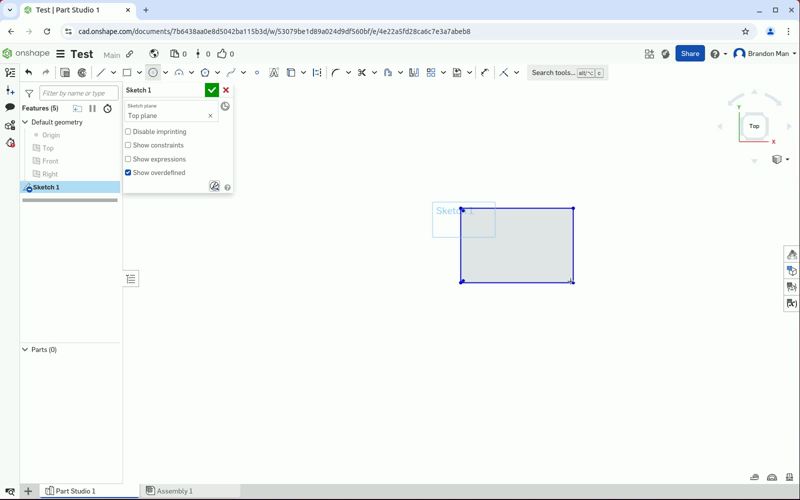
scroll(6)
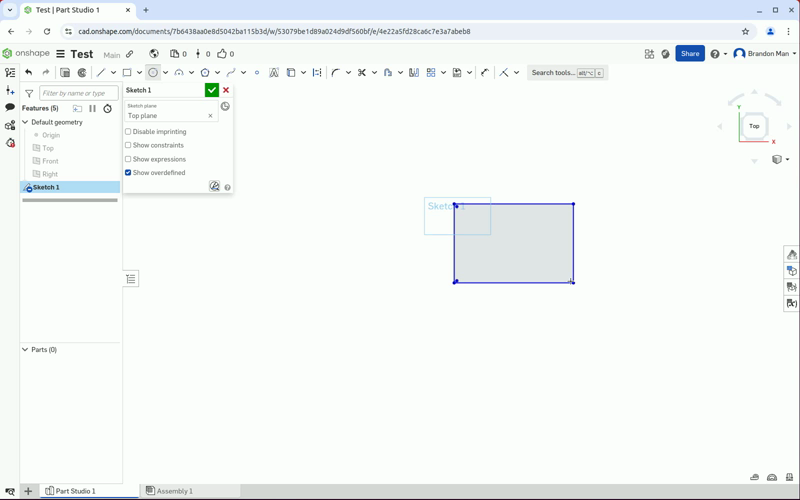
scroll(6)
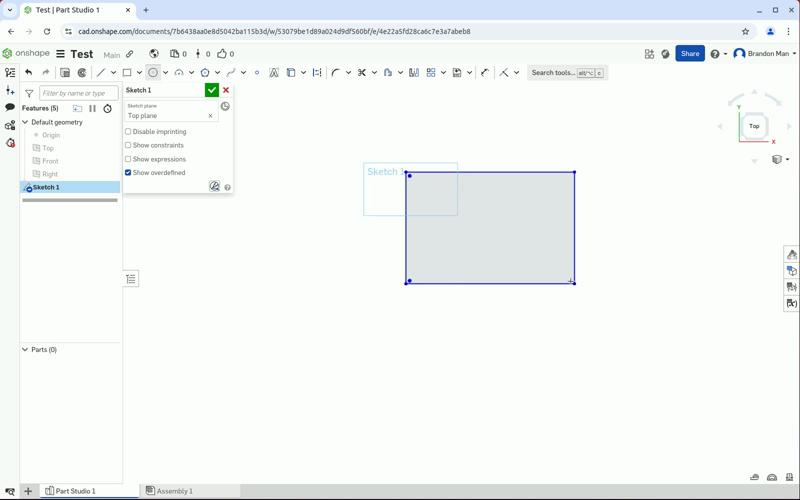
scroll(6)
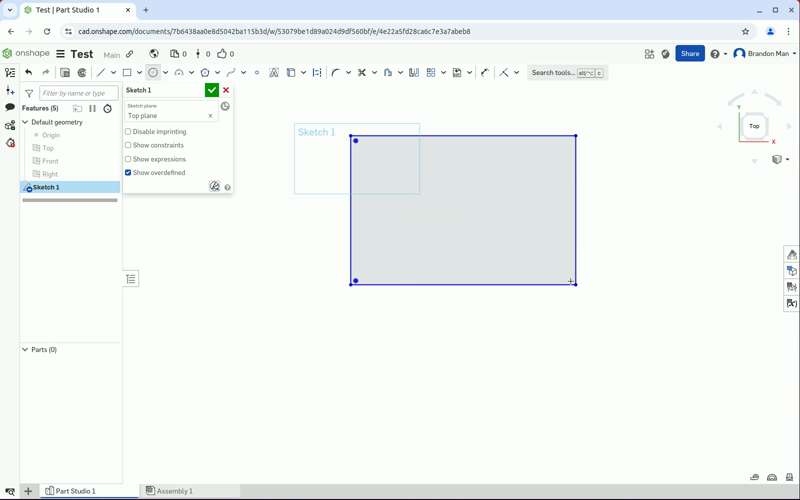
scroll(6)
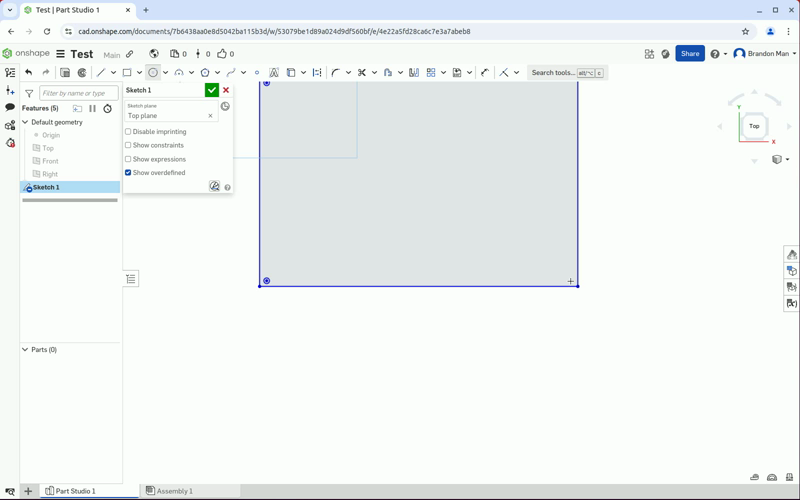
scroll(6)
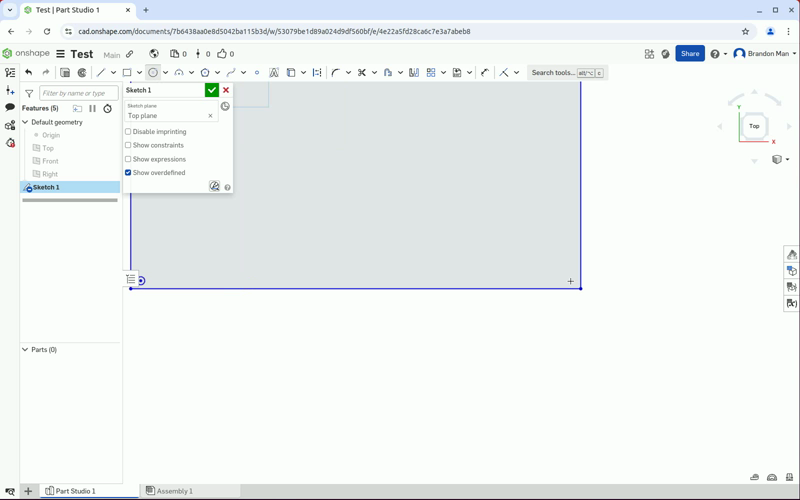
scroll(6)
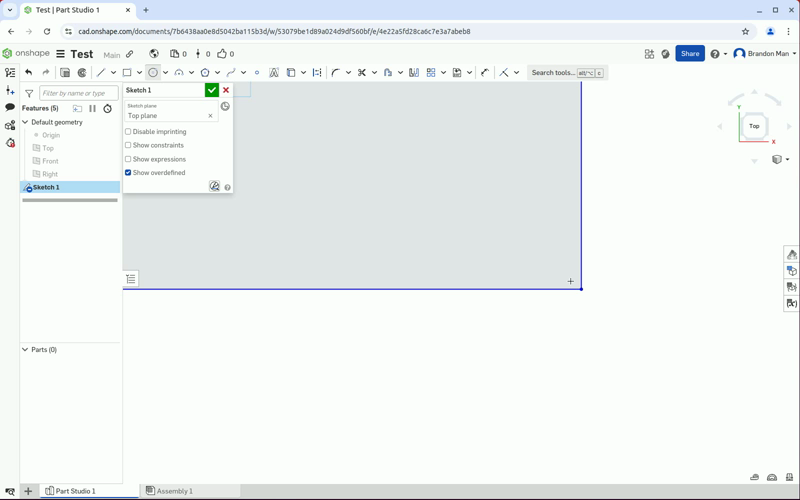
scroll(6)
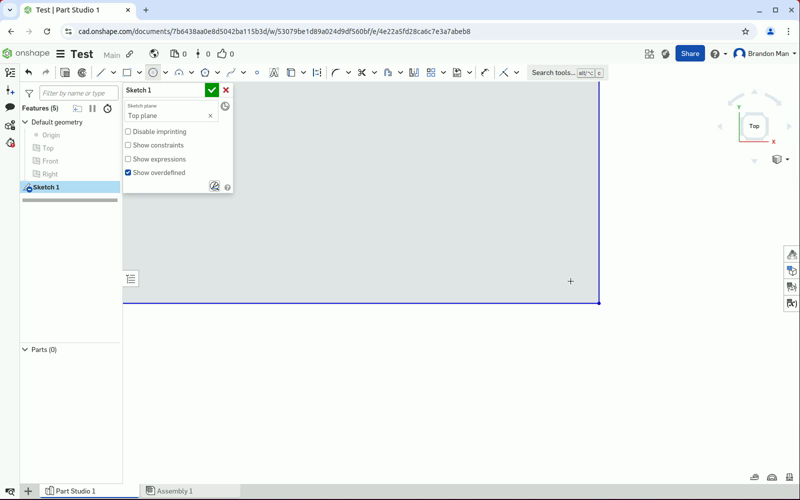
click(570, 280)
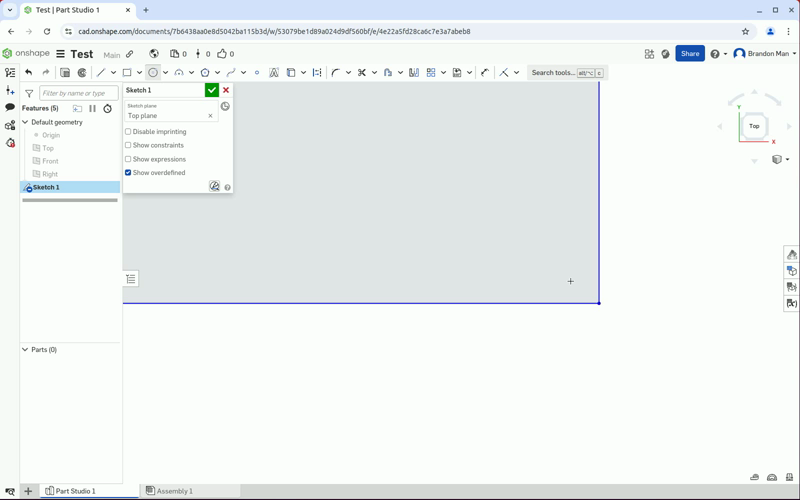
scroll(-6)
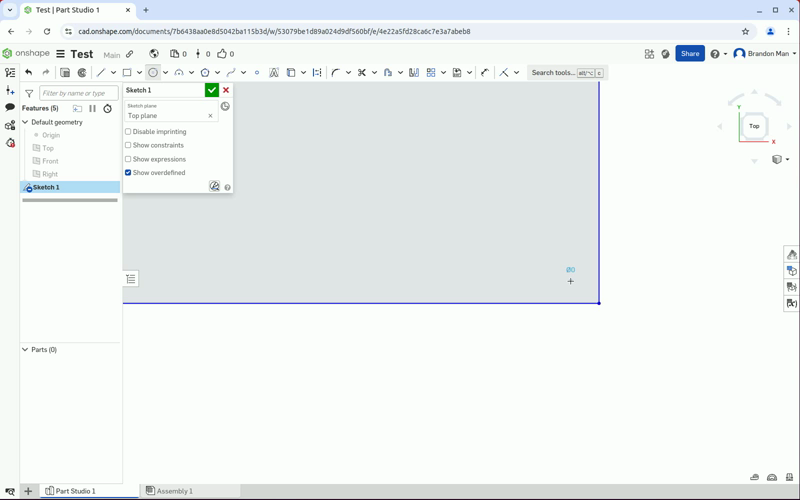
scroll(-6)
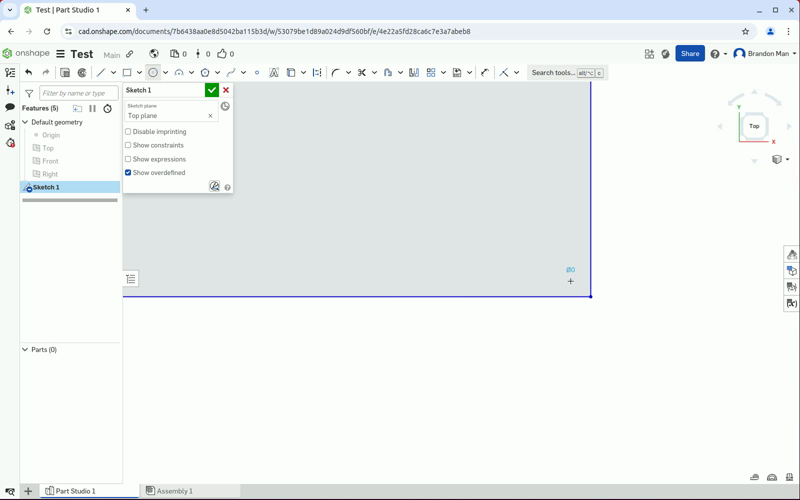
scroll(-6)
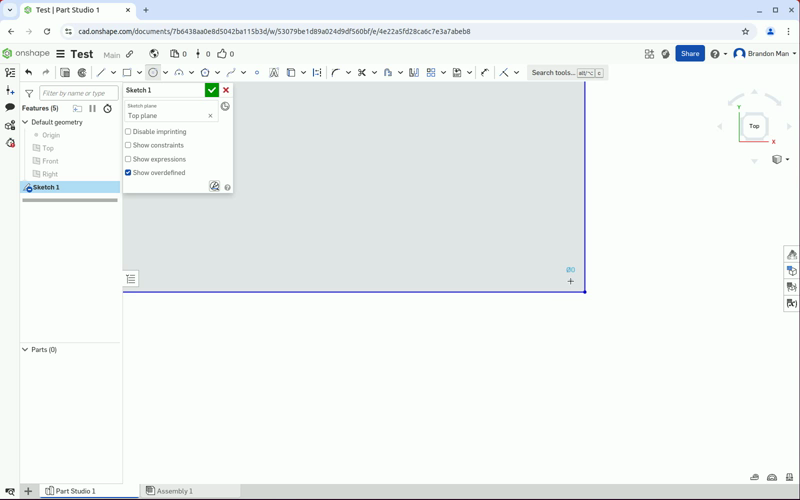
scroll(-6)
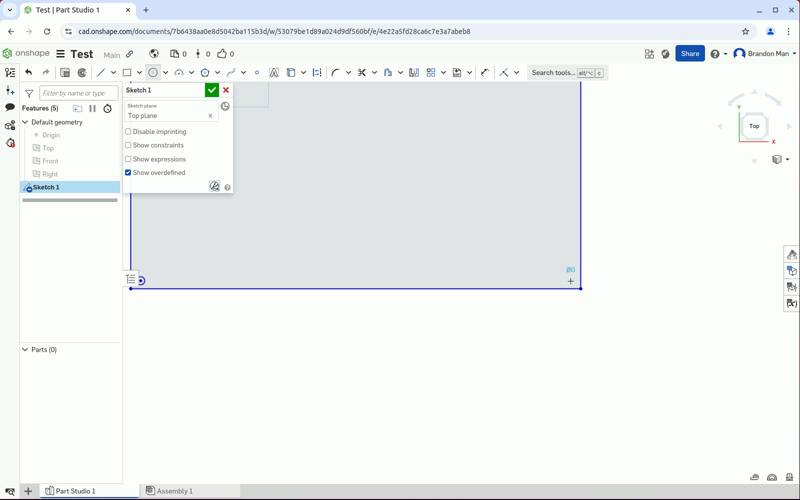
scroll(-6)
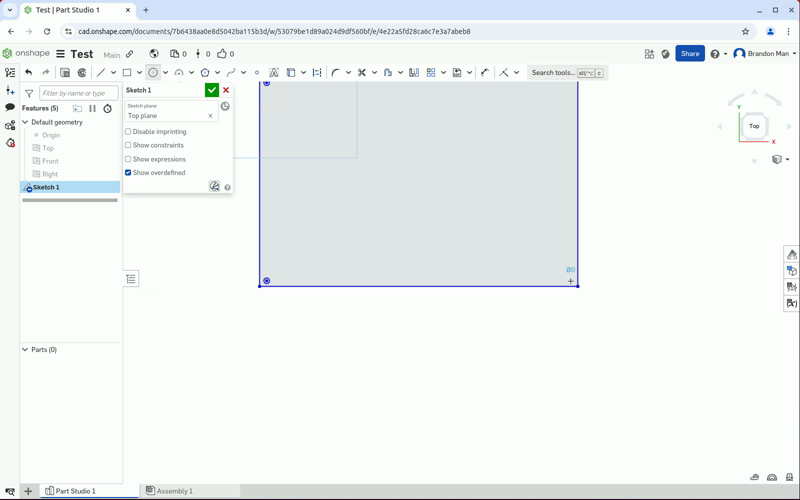
scroll(-6)
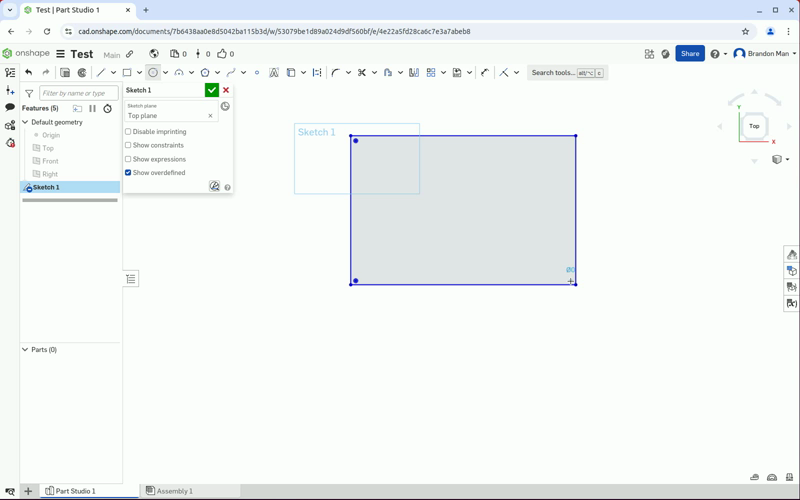
scroll(-6)
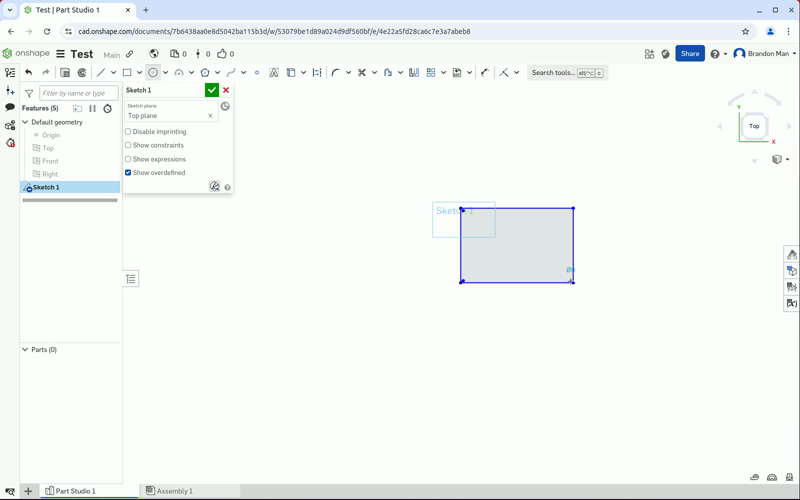
key_up(shift)
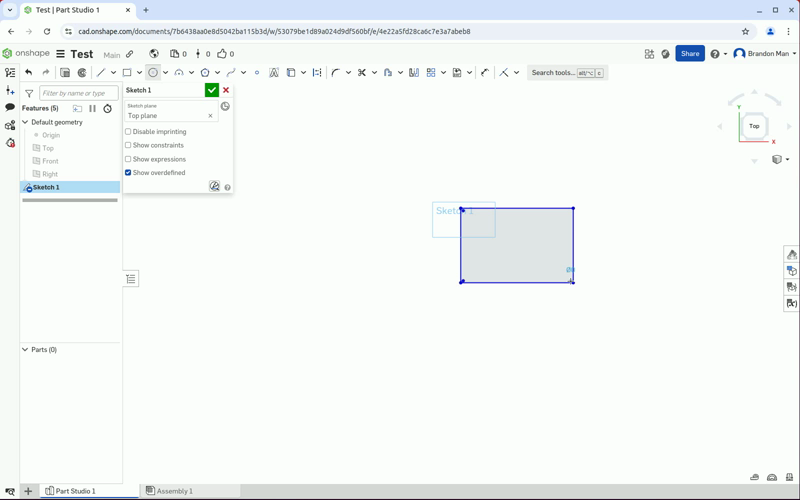
mouse_move(572, 280)
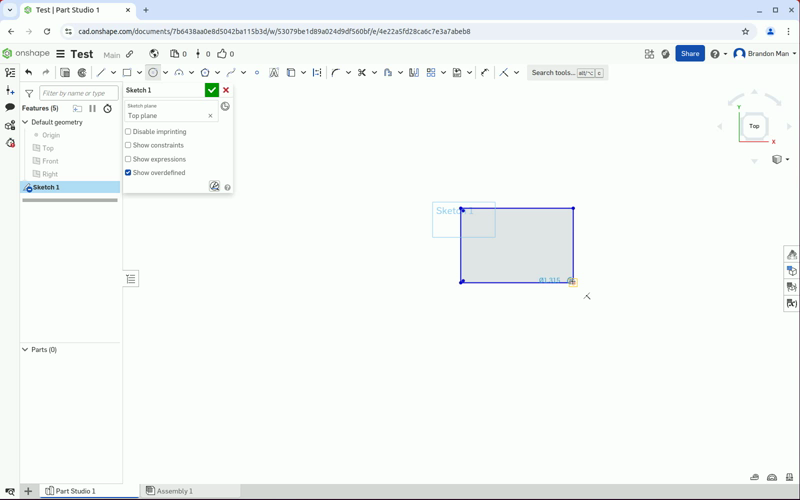
scroll(6)
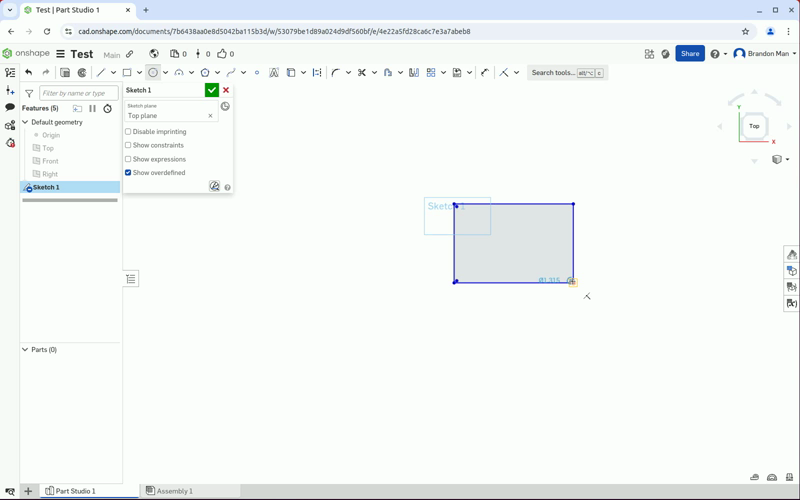
scroll(6)
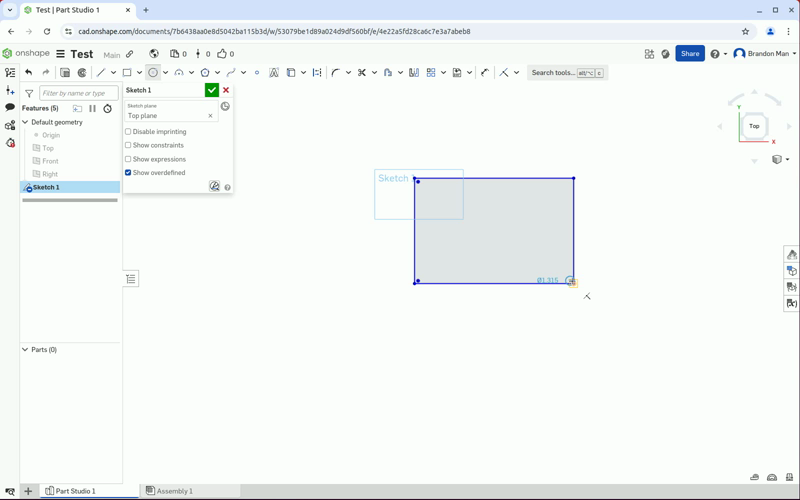
scroll(6)
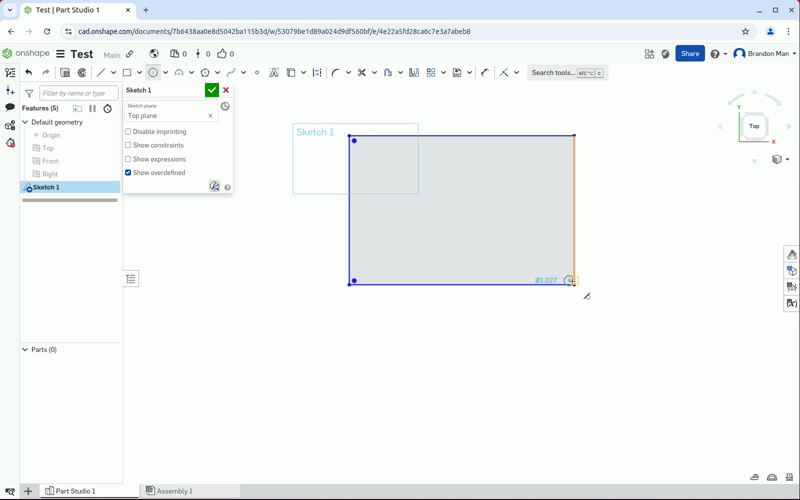
scroll(6)
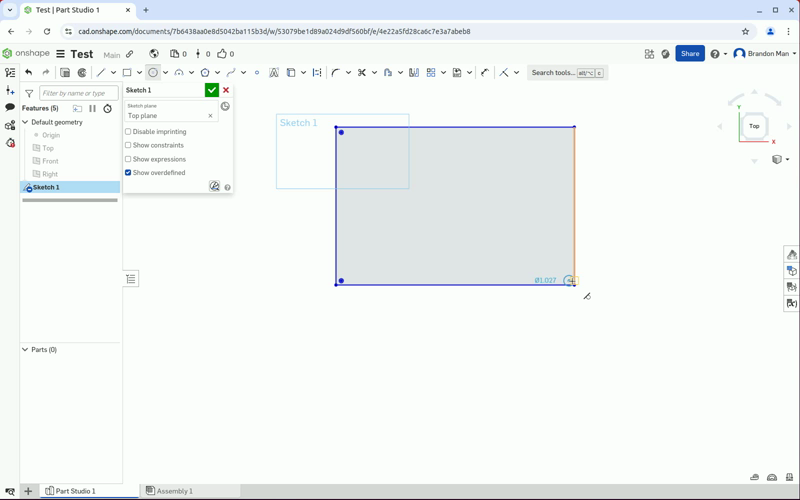
scroll(6)
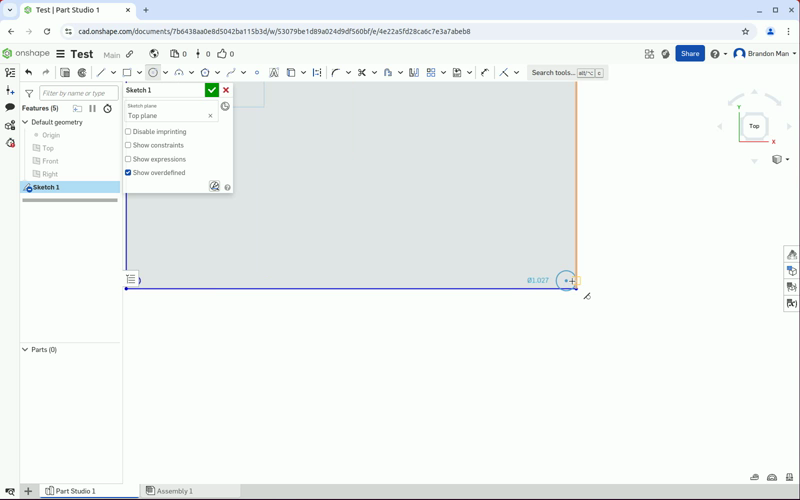
scroll(6)
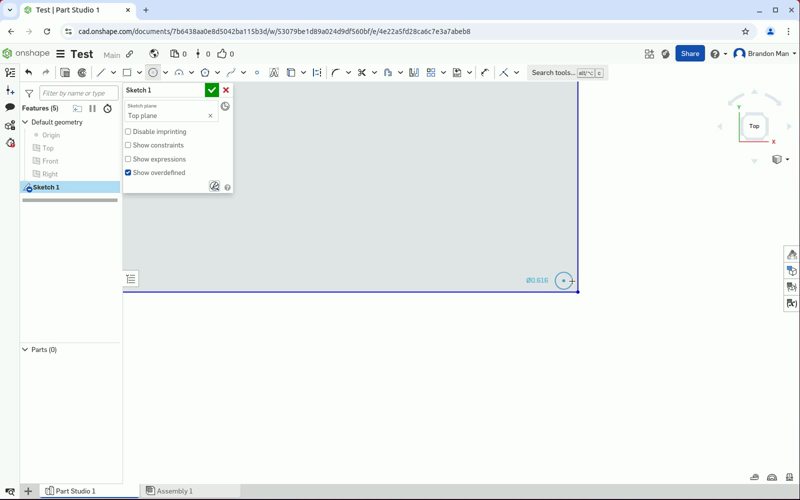
scroll(6)
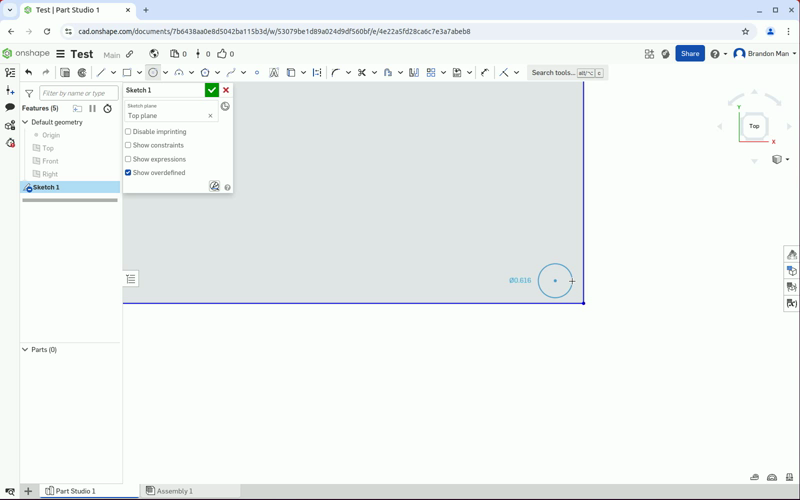
click(572, 280)
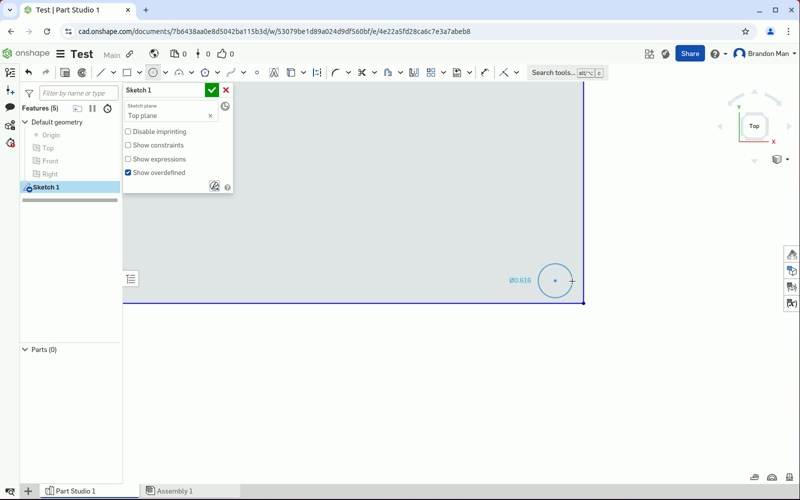
scroll(-6)
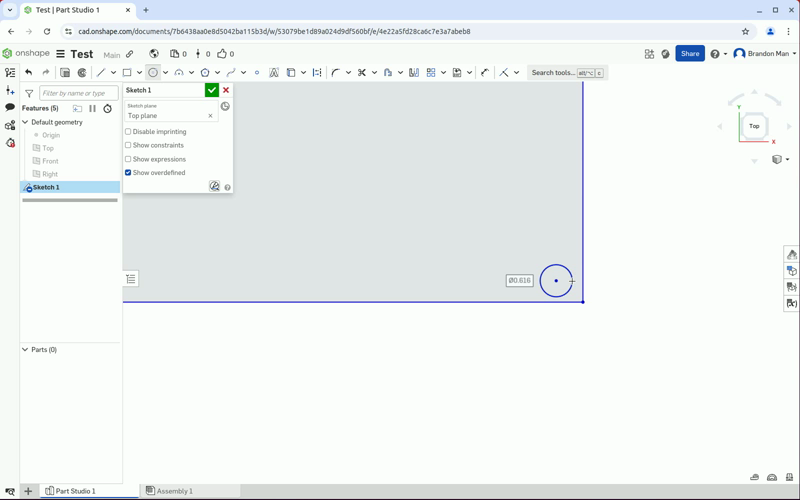
scroll(-6)
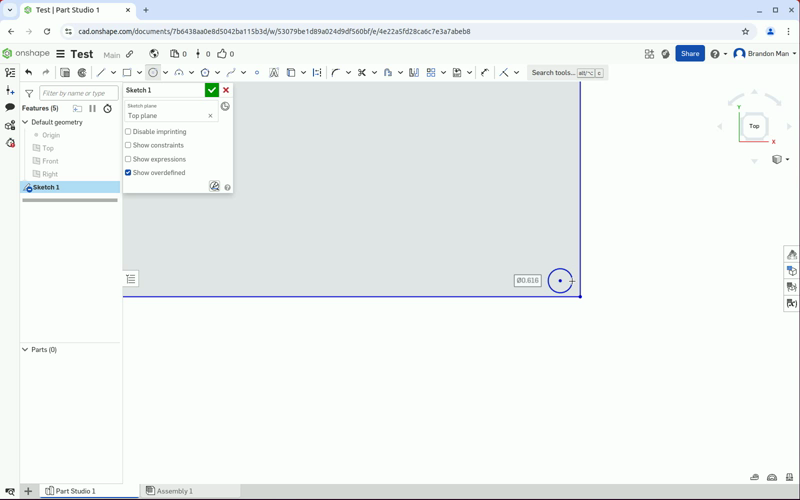
scroll(-6)
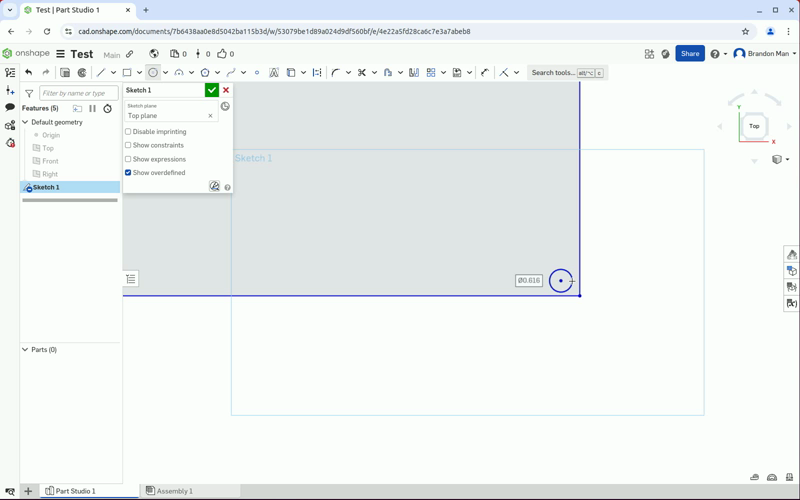
scroll(-6)
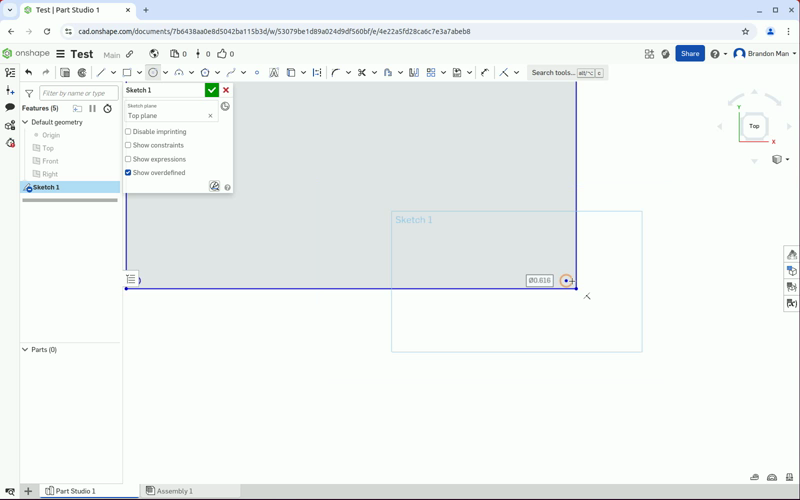
scroll(-6)
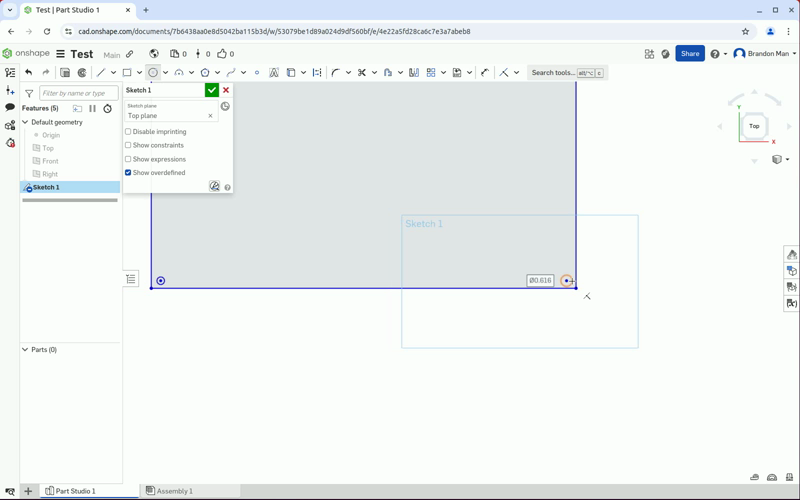
scroll(-6)
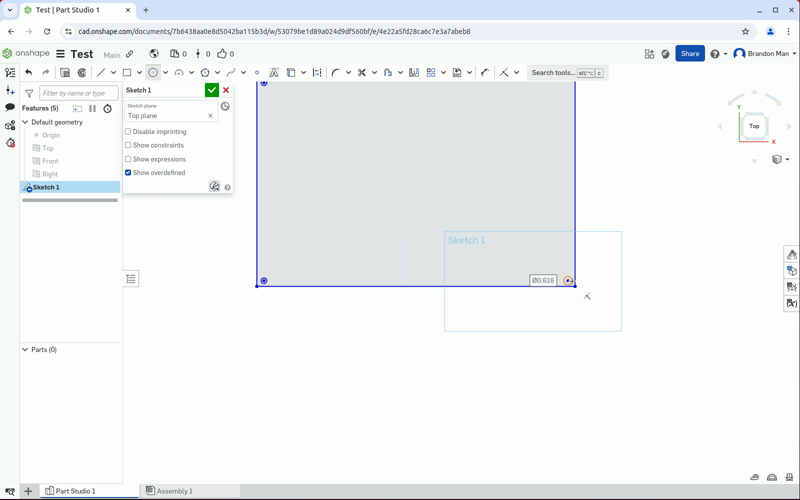
scroll(-6)
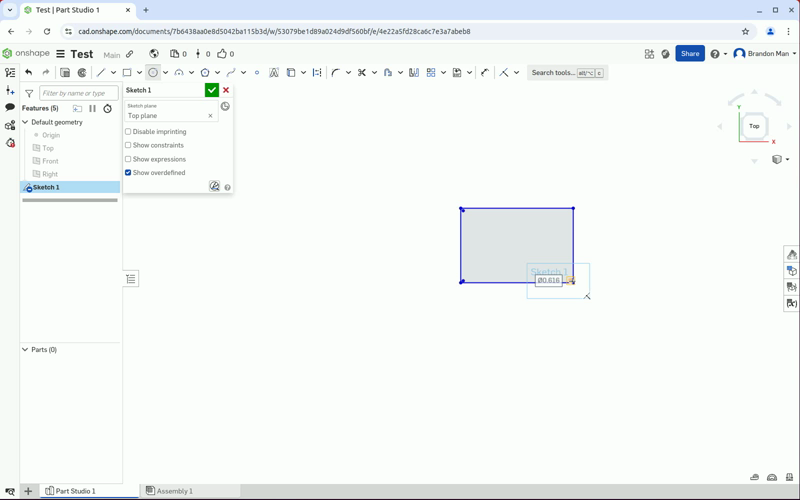
key(esc)
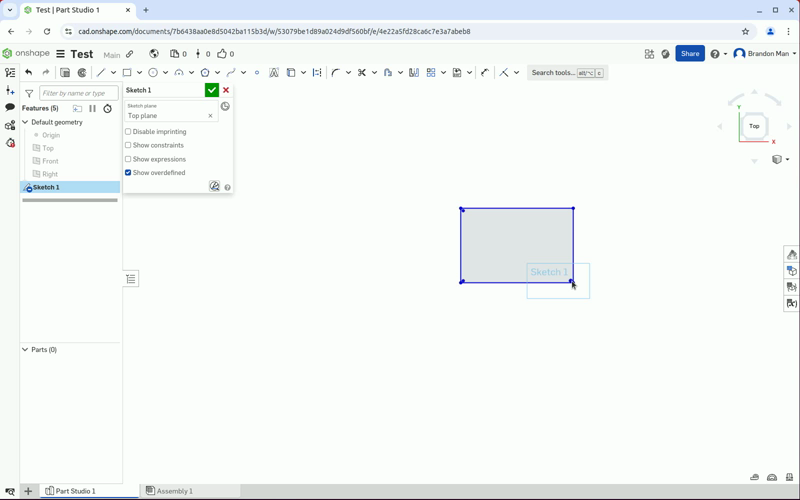
key(c)
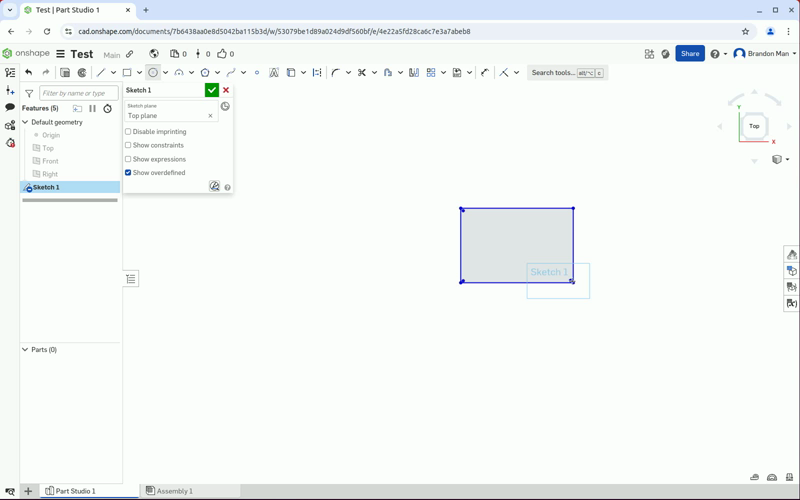
key_down(shift)
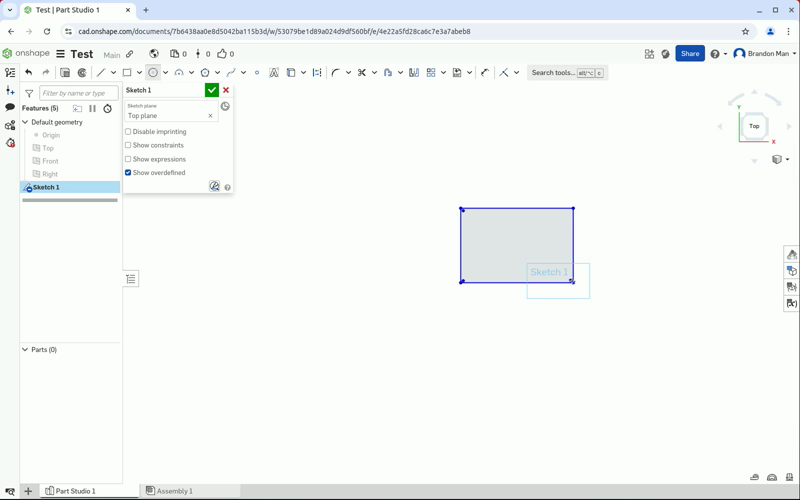
mouse_move(570, 210)
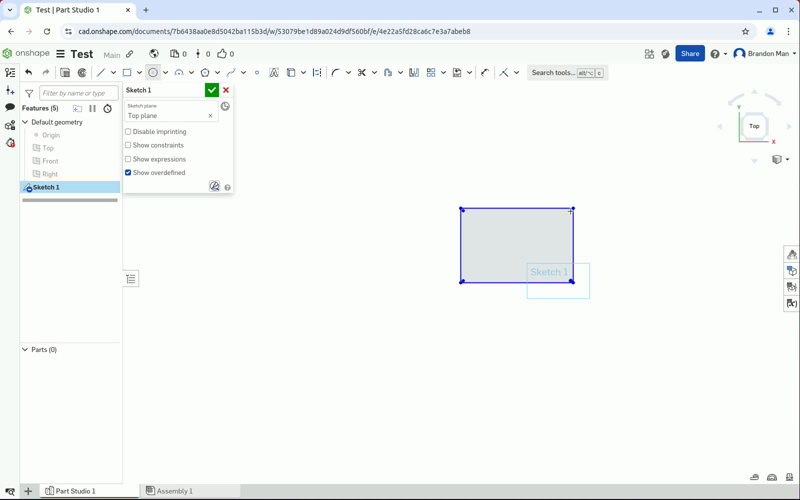
scroll(6)
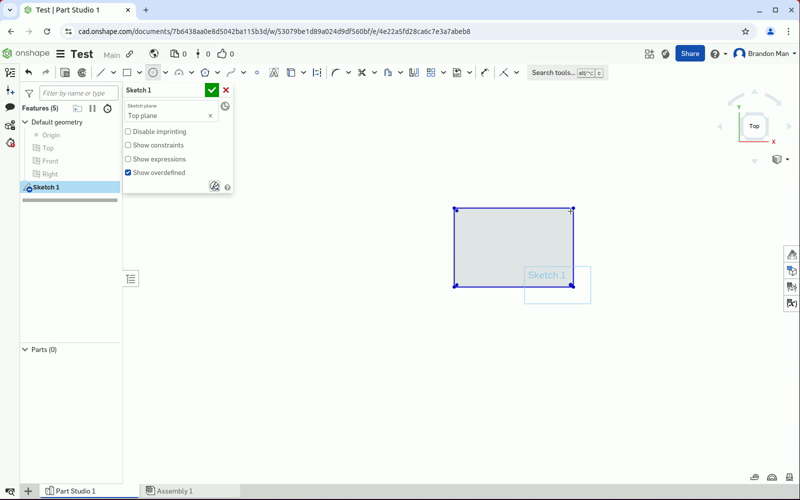
scroll(6)
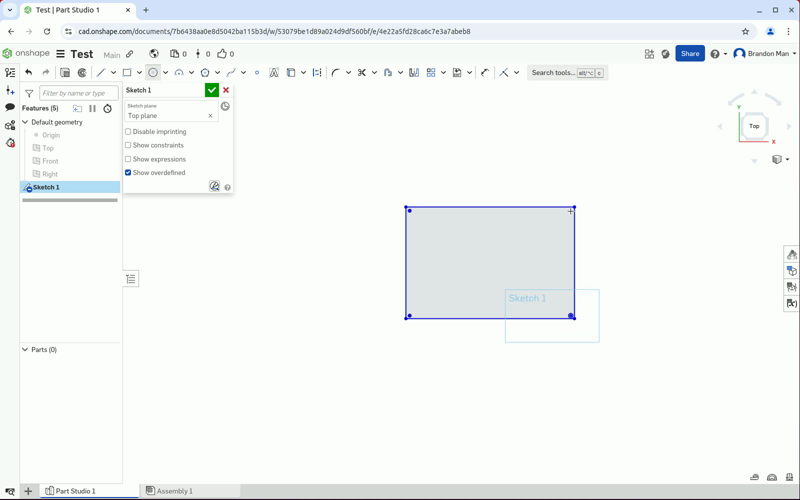
scroll(6)
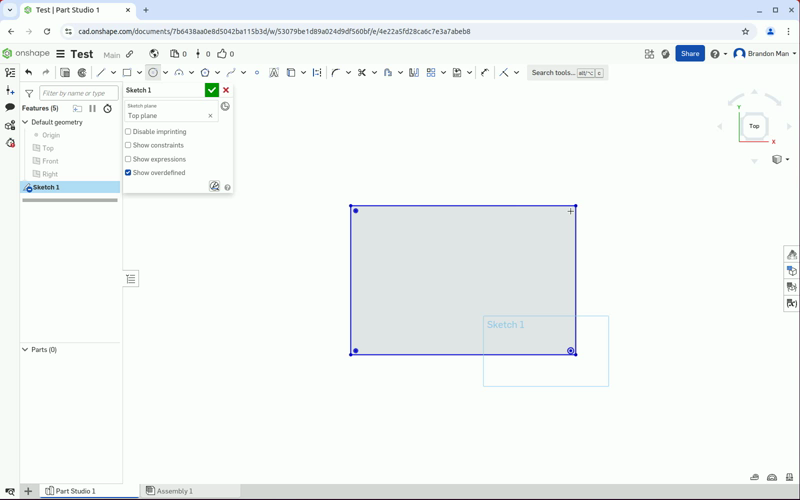
scroll(6)
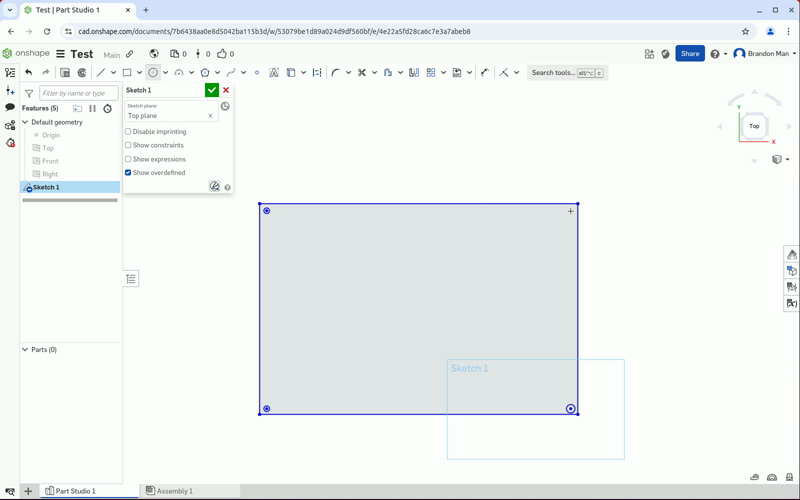
scroll(6)
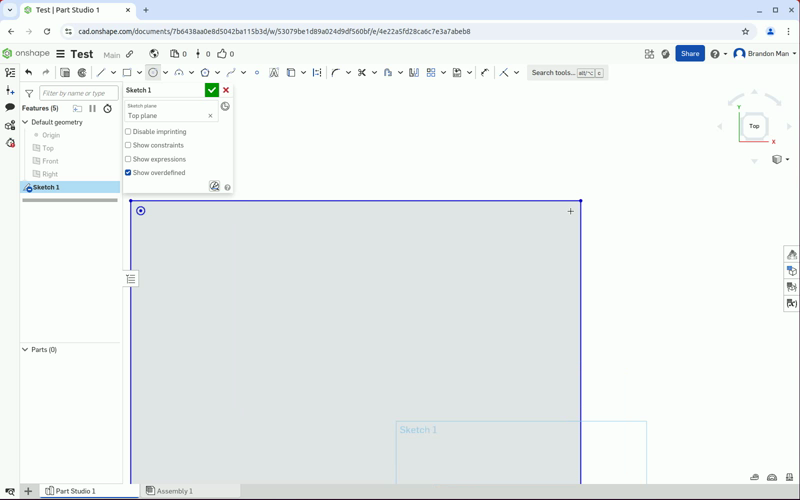
scroll(6)
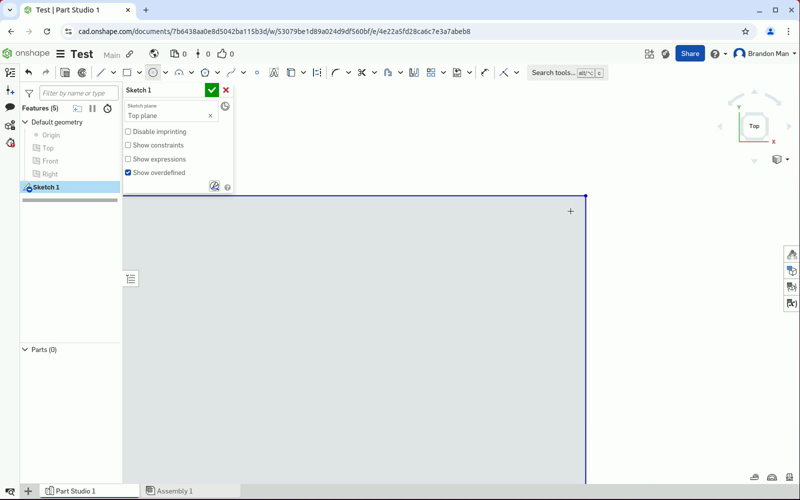
scroll(6)
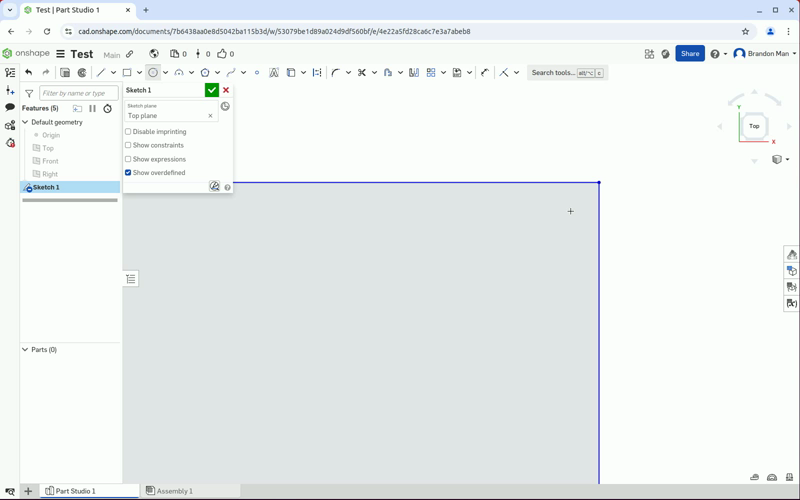
click(570, 210)
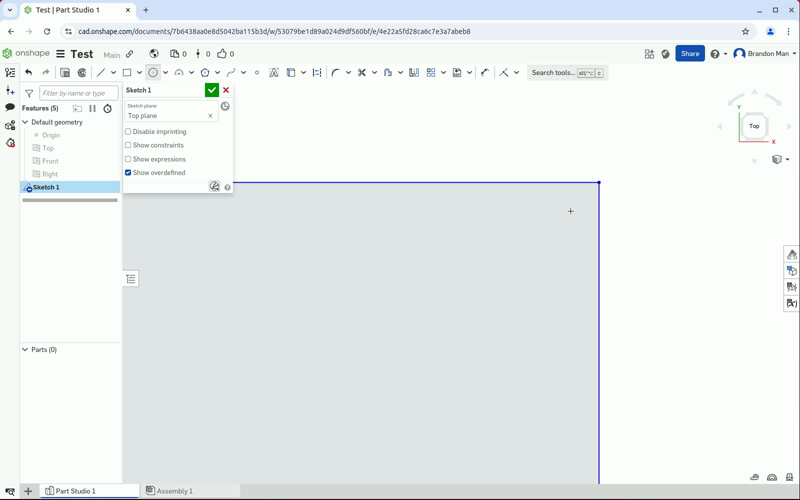
scroll(-6)
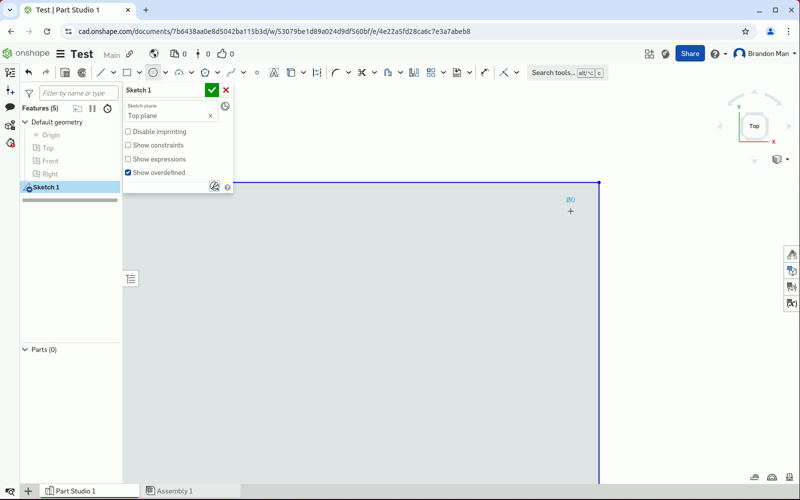
scroll(-6)
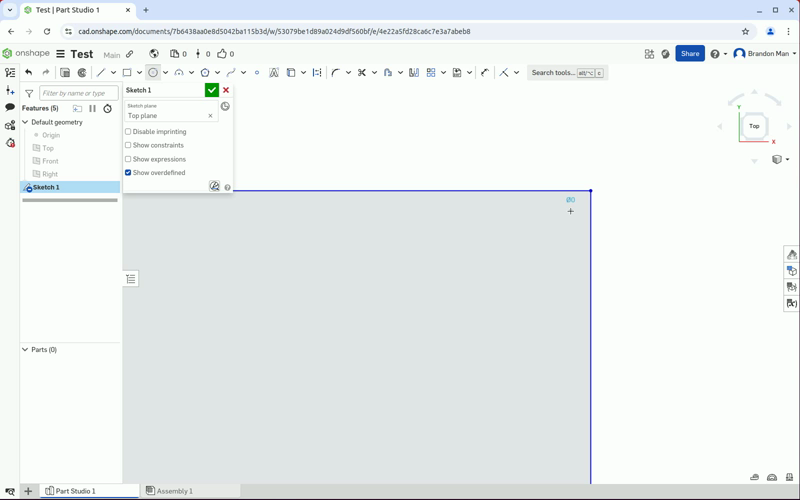
scroll(-6)
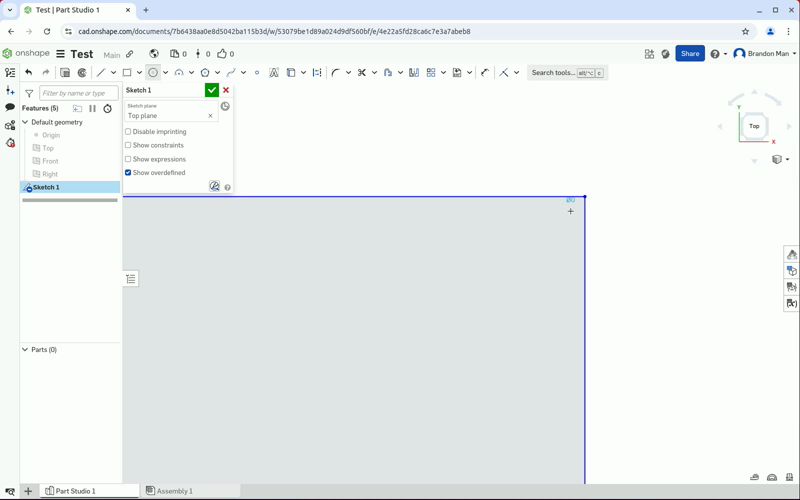
scroll(-6)
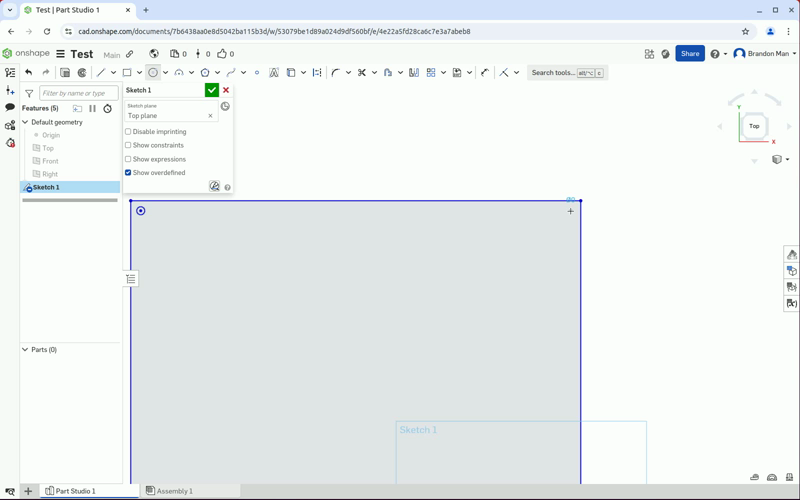
scroll(-6)
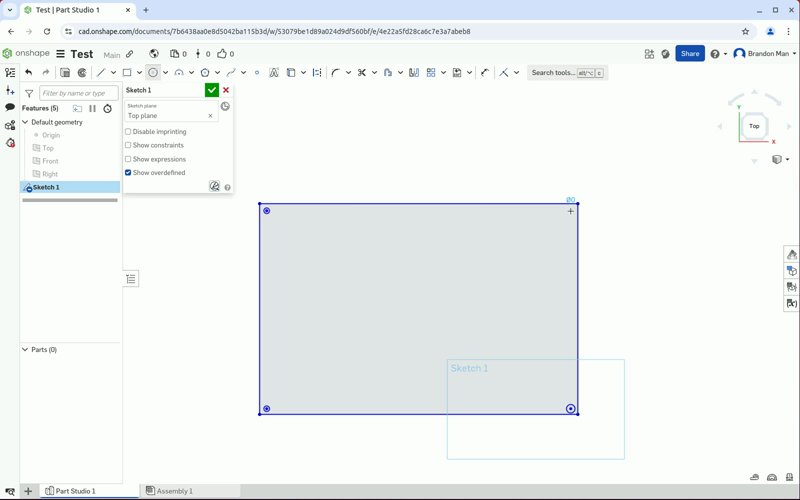
scroll(-6)
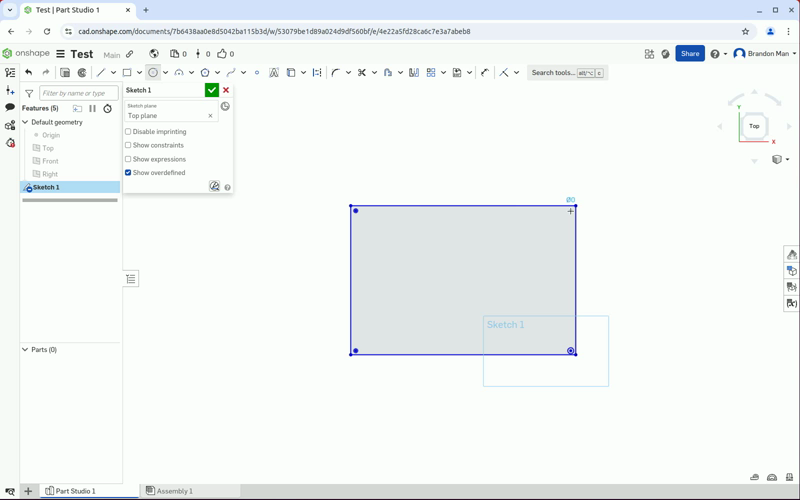
scroll(-6)
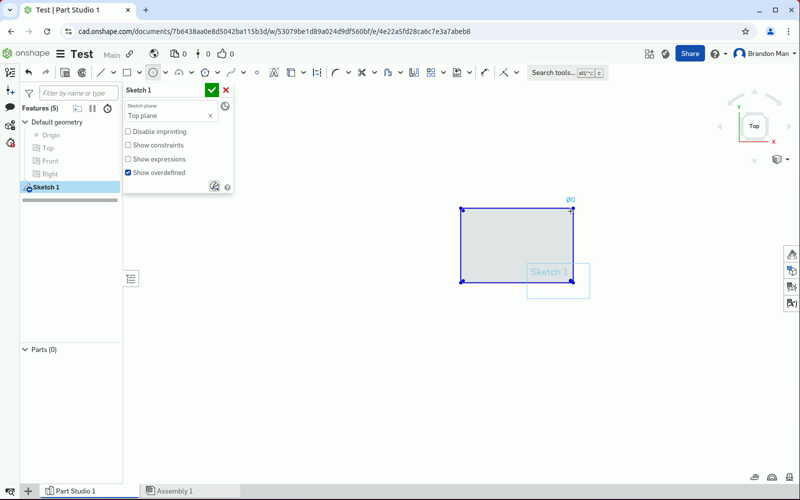
key_up(shift)
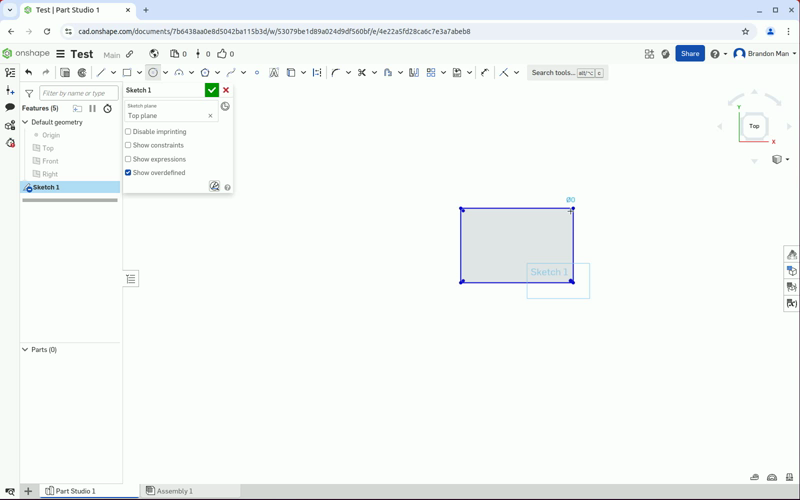
mouse_move(572, 210)
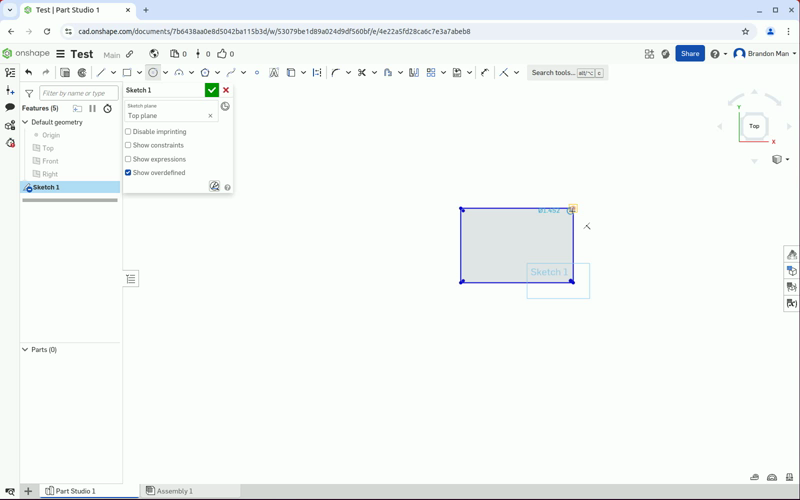
scroll(6)
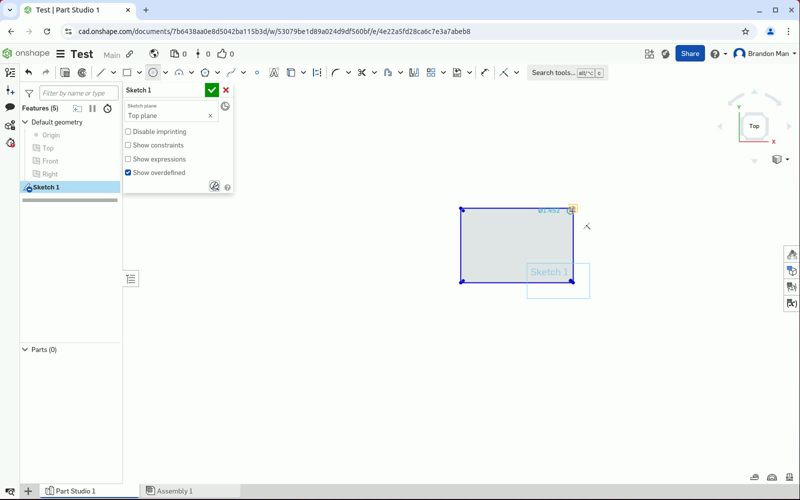
scroll(6)
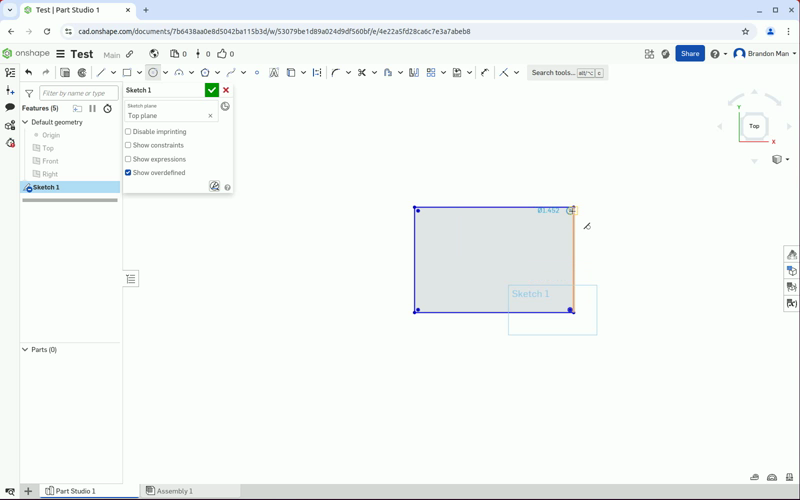
scroll(6)
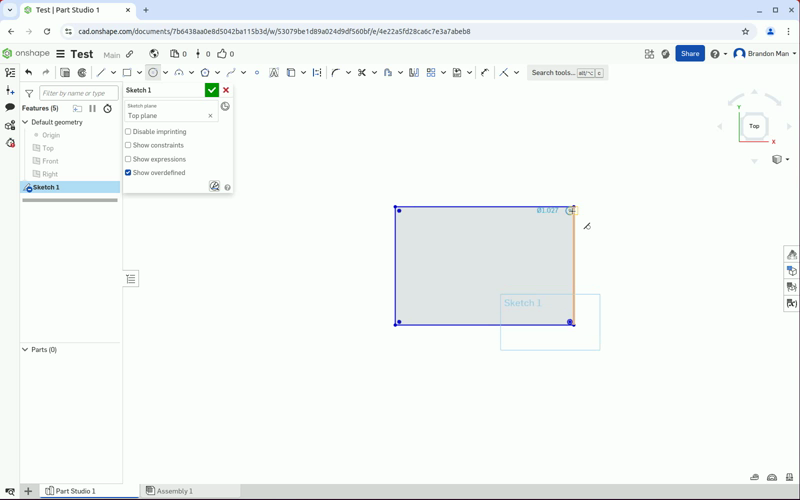
scroll(6)
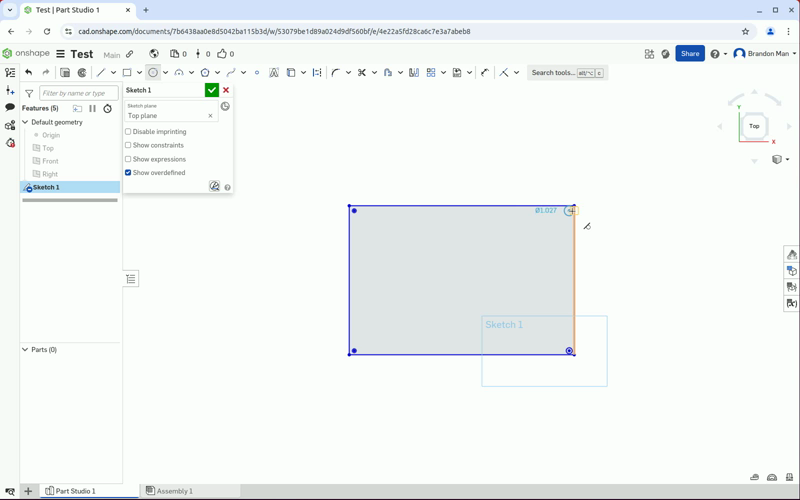
scroll(6)
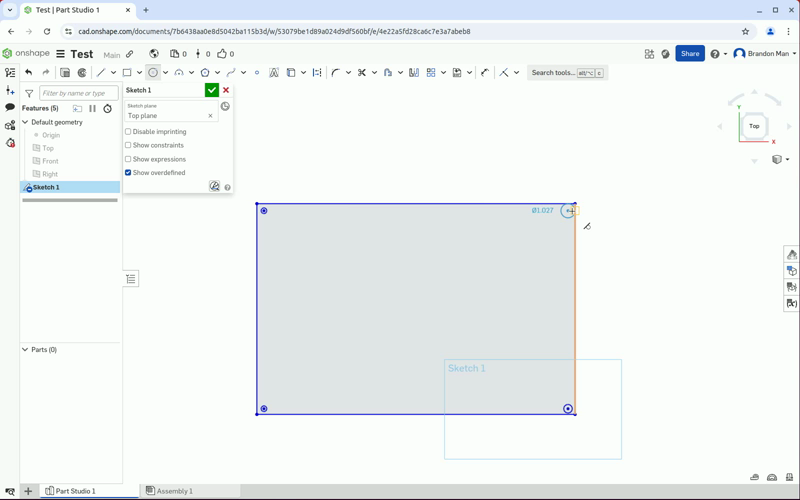
scroll(6)
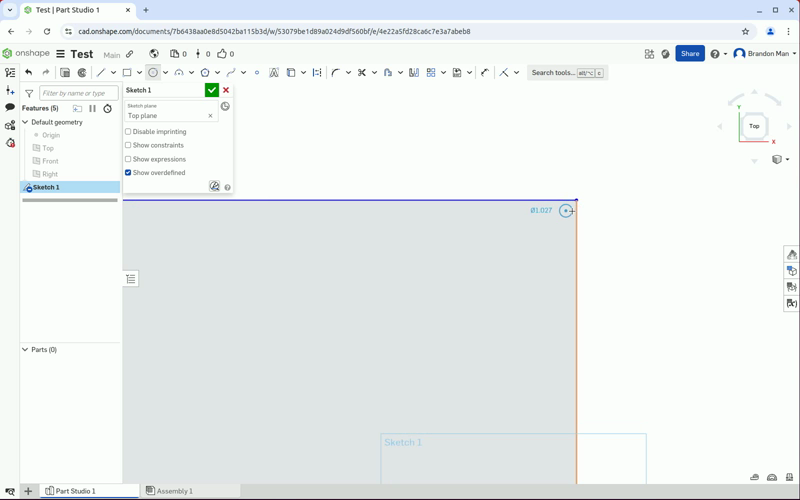
scroll(6)
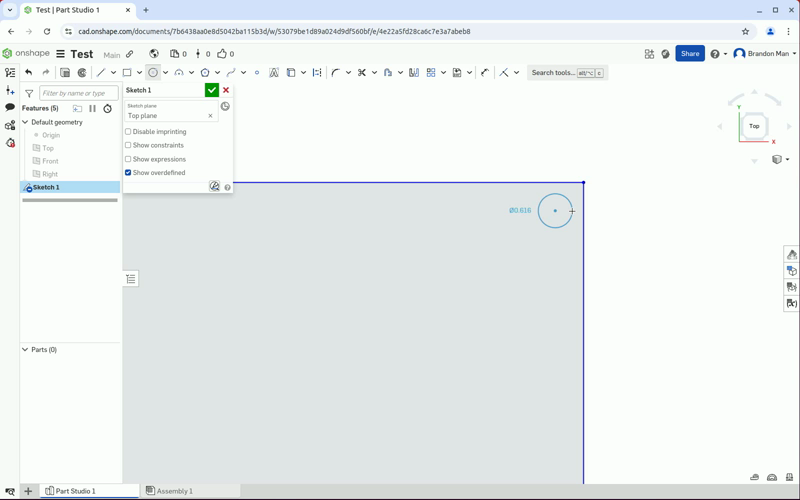
click(572, 210)
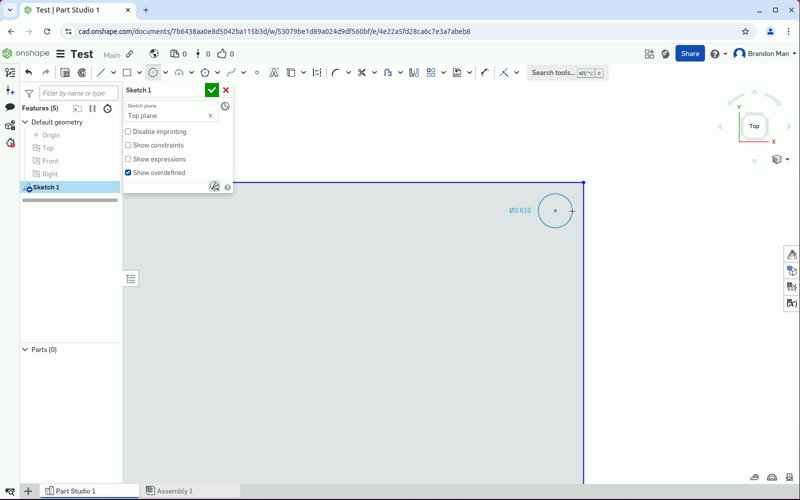
scroll(-6)
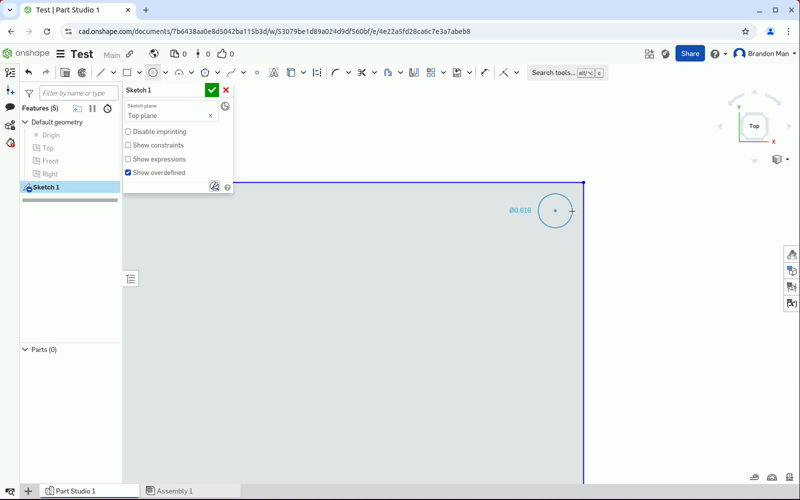
scroll(-6)
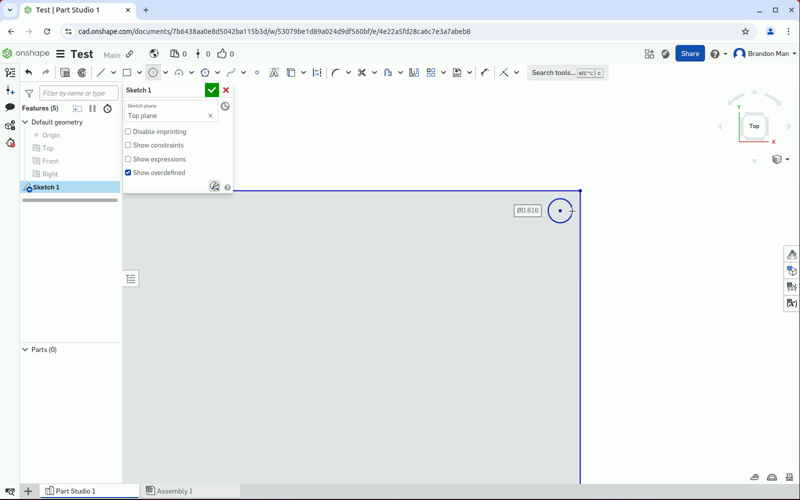
scroll(-6)
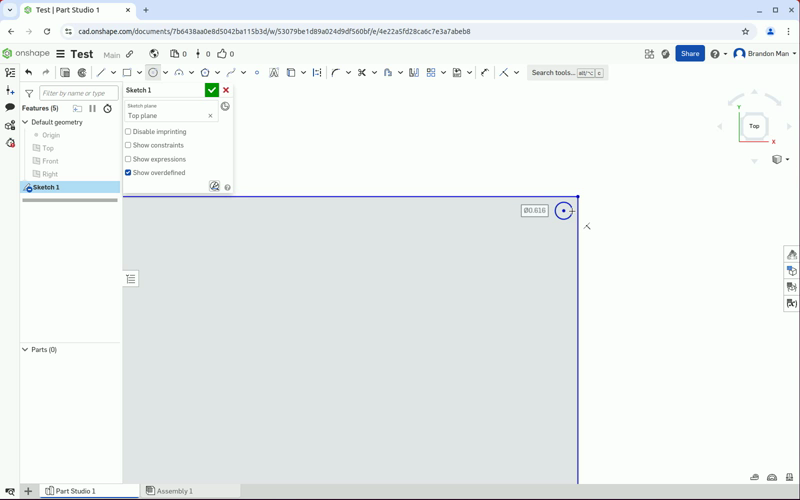
scroll(-6)
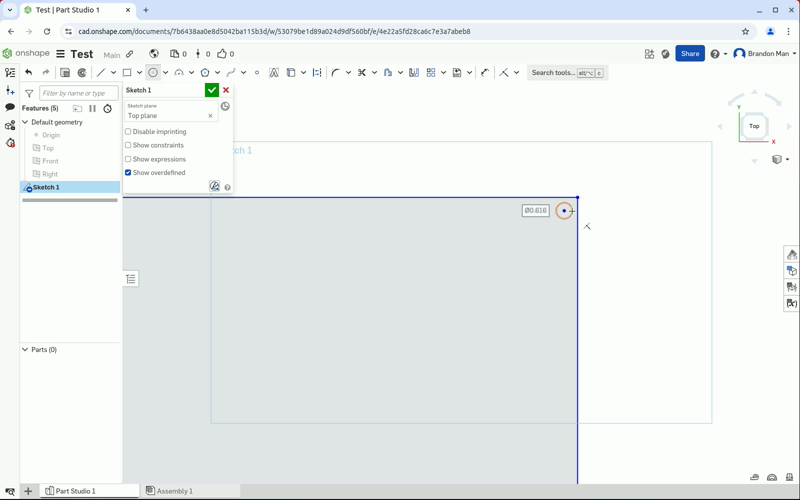
scroll(-6)
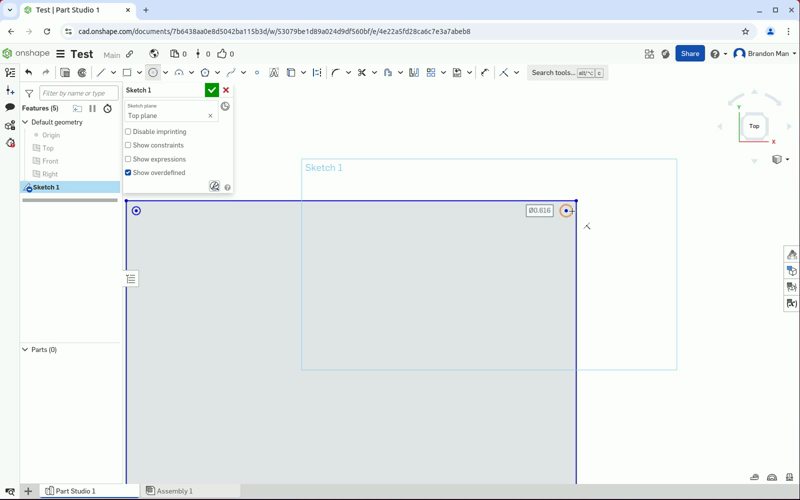
scroll(-6)
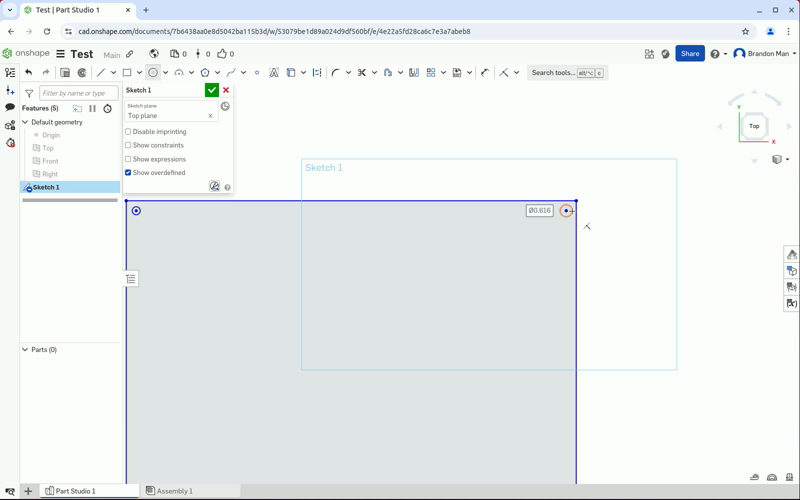
scroll(-6)
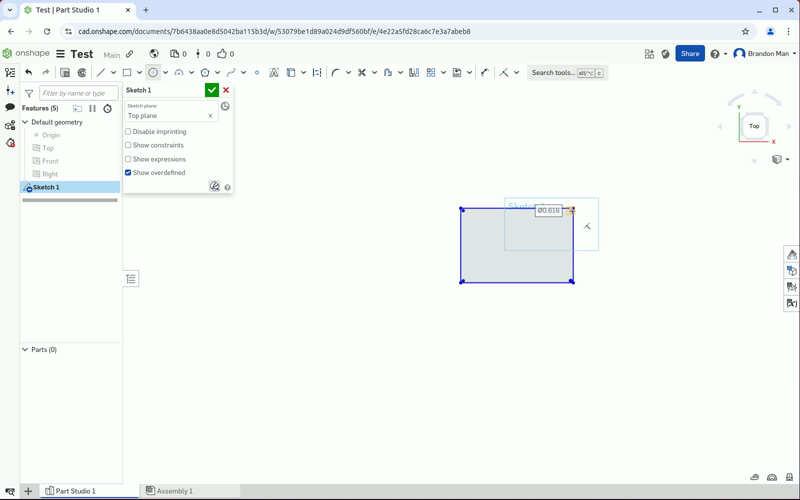
key(esc)
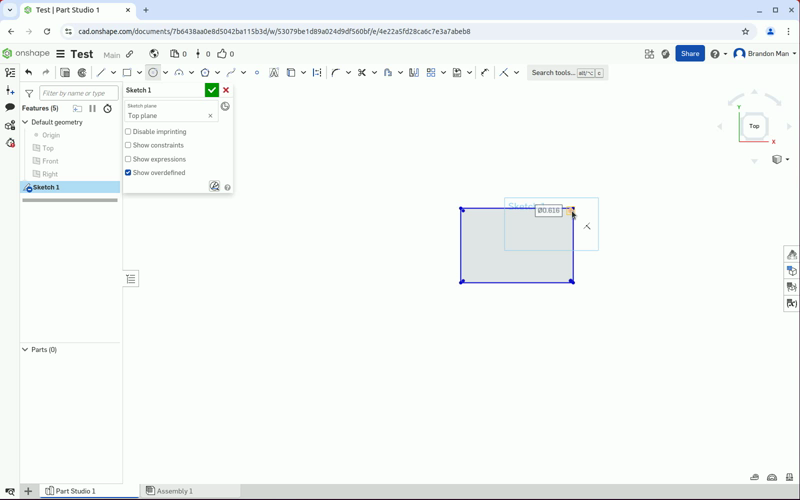
mouse_move(544, 269)
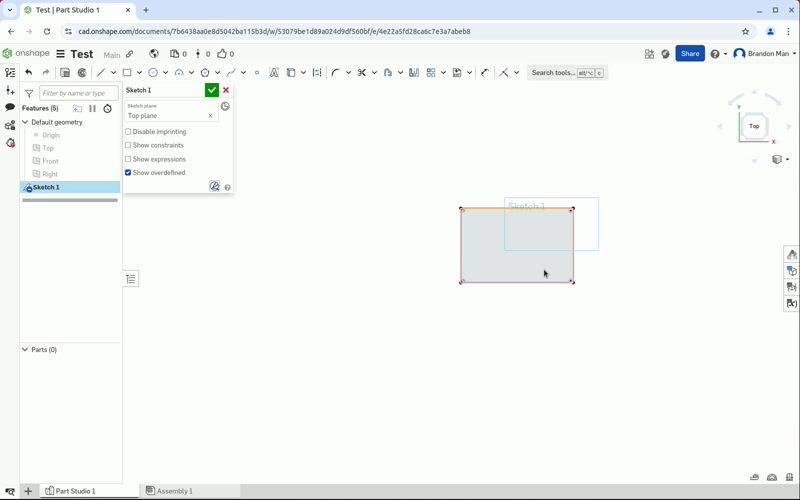
click(544, 269)
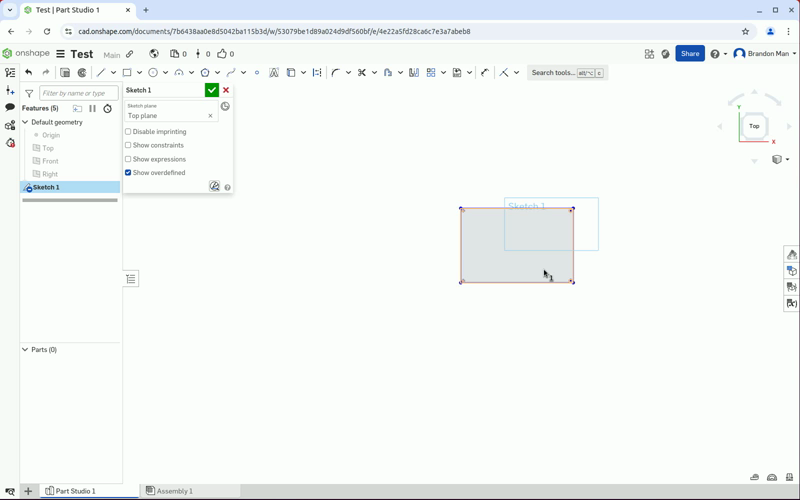
mouse_move(73, 352)
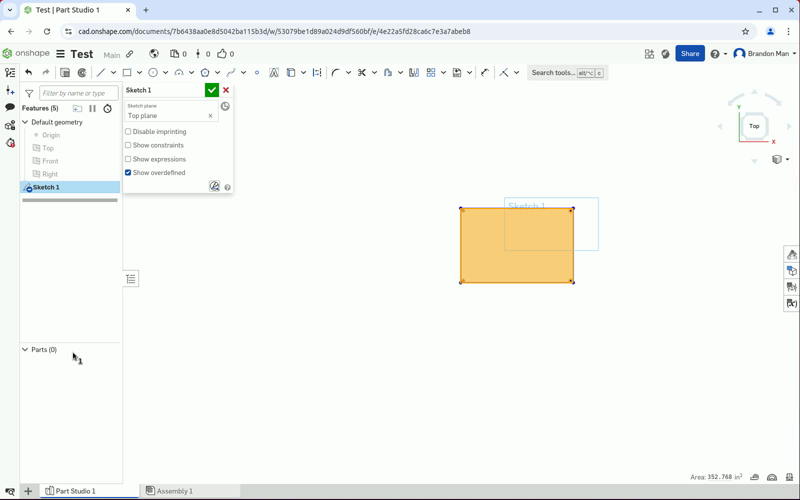
key(shift+y)
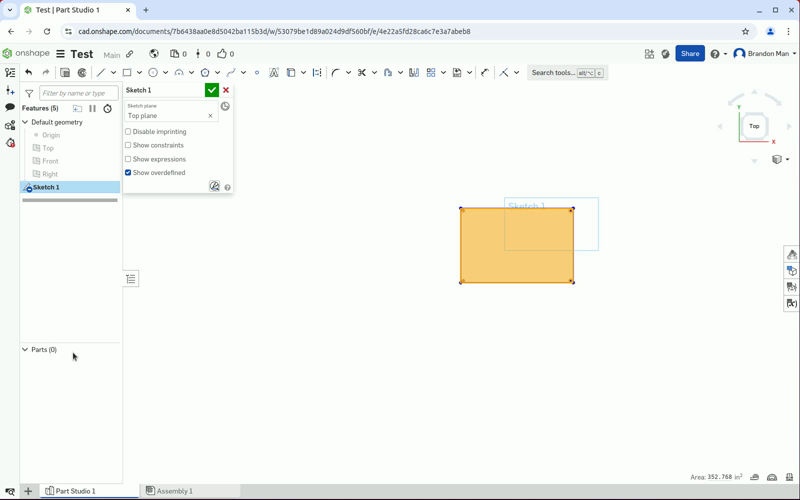
key(shift+e)
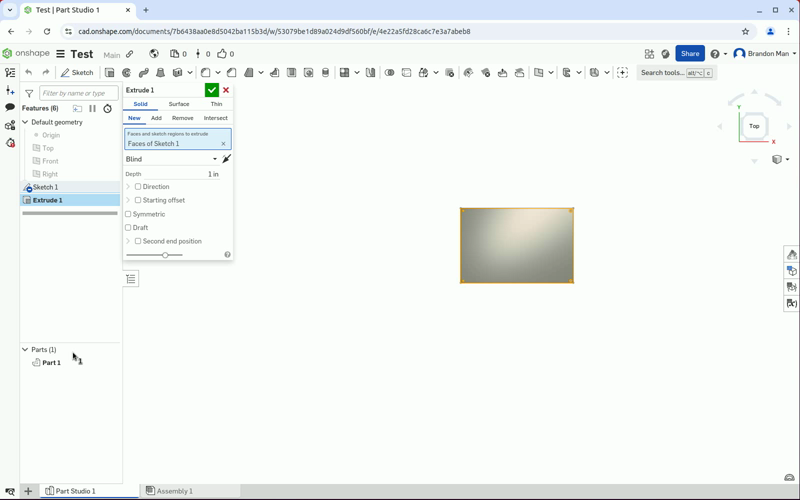
mouse_move(143, 106)
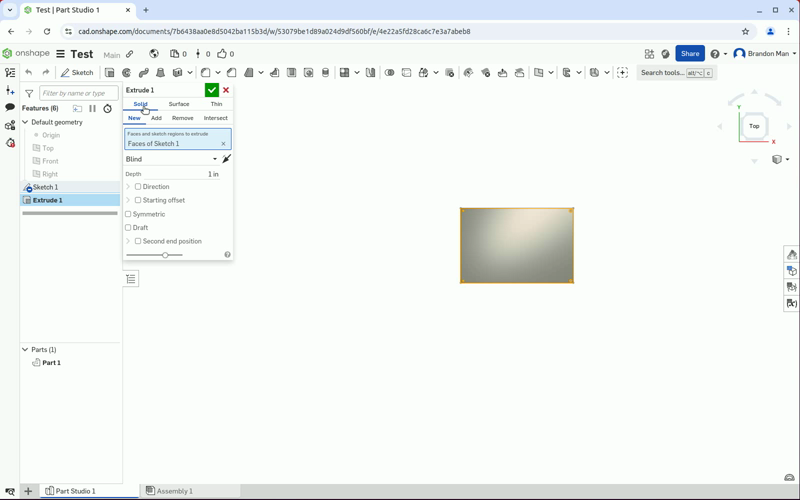
click(143, 106)
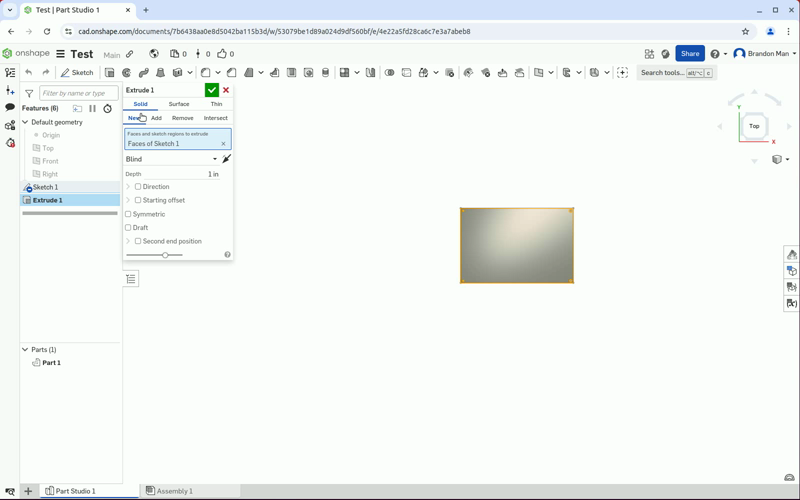
mouse_move(137, 120)
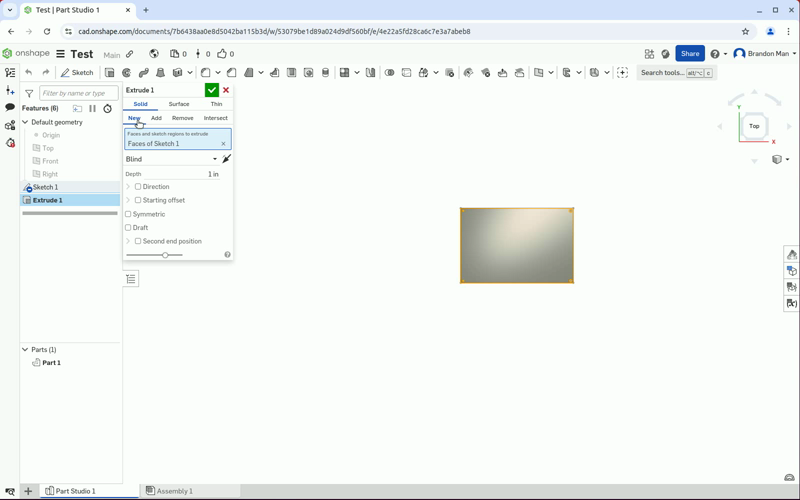
click(137, 120)
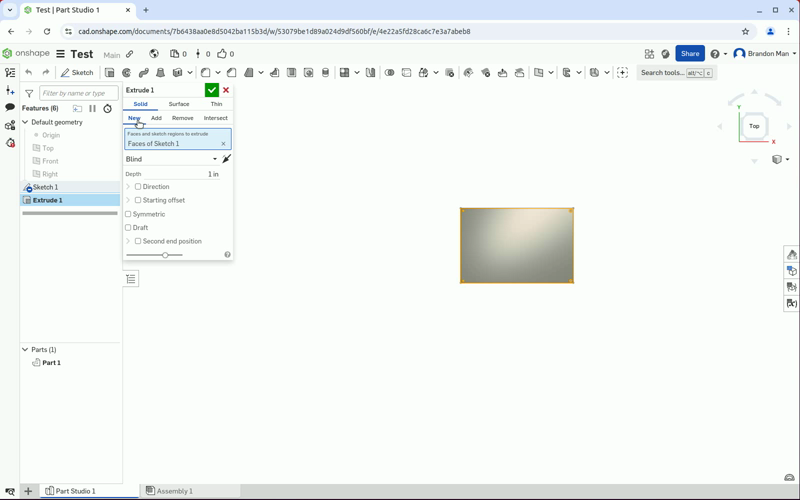
key(tab, 4)
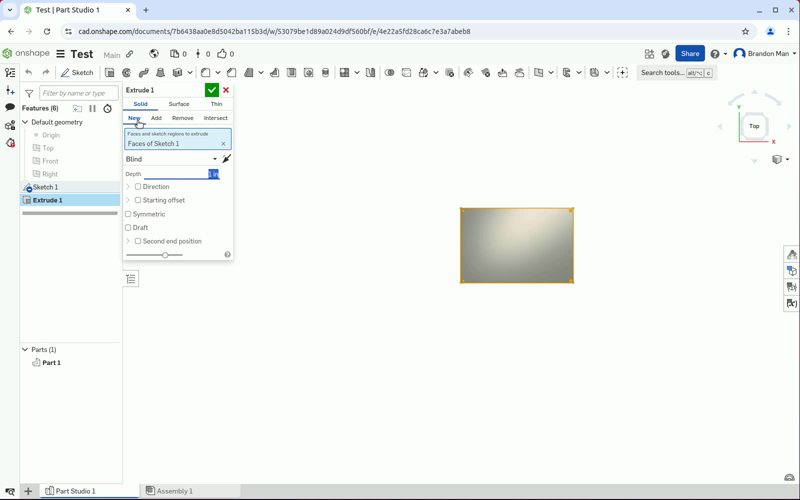
text(0.241)
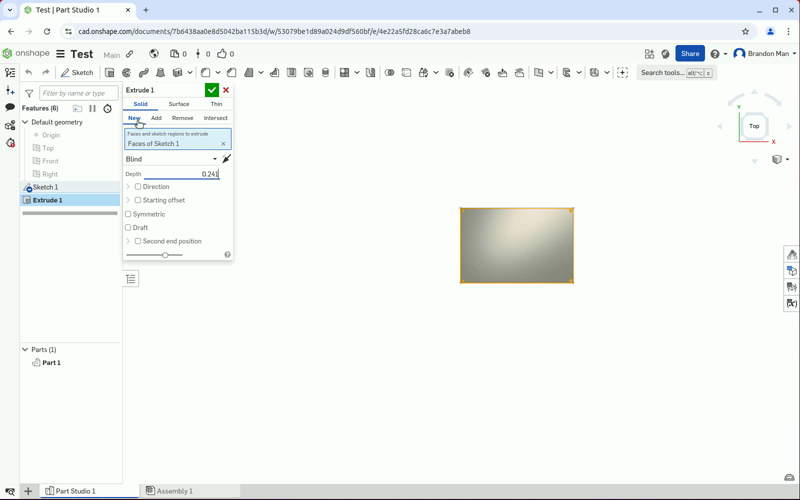
key(enter)
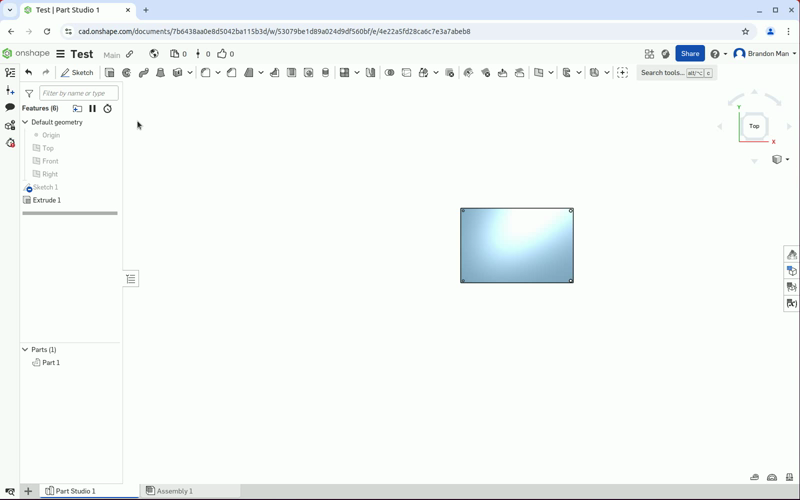
key(shift+h)
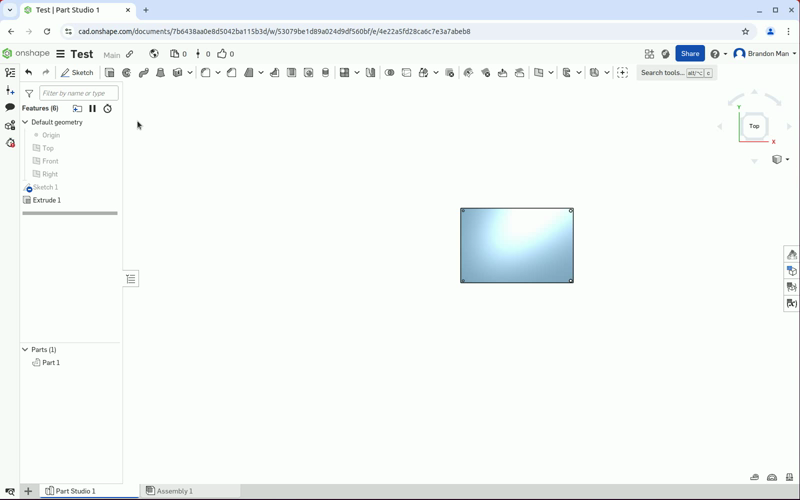
key(shift+h)
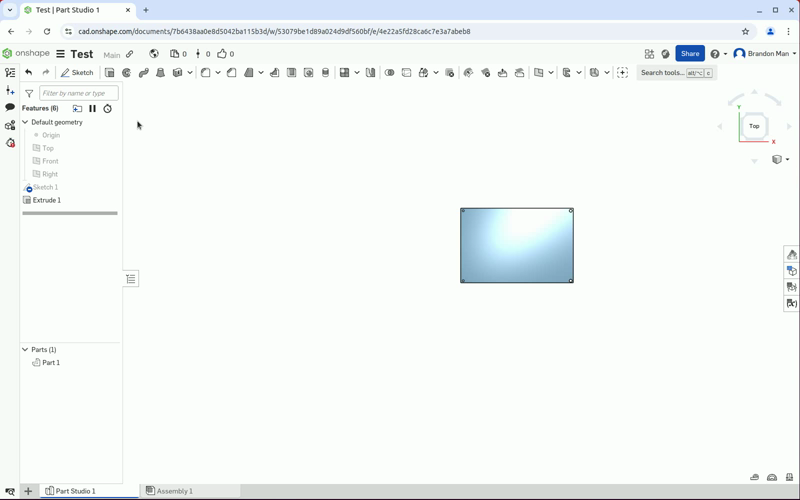
mouse_move(73, 189)
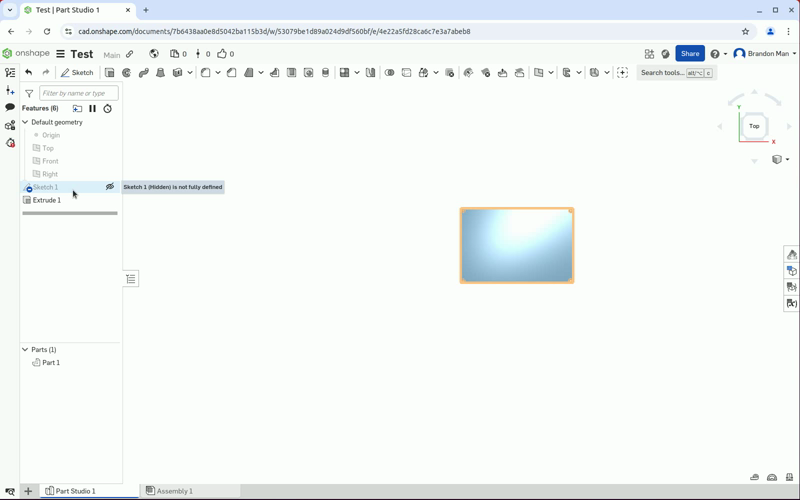
click(73, 189)
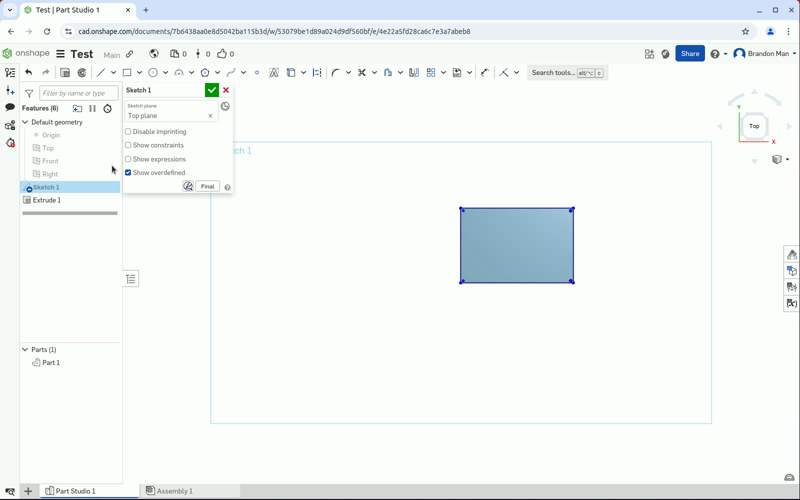
mouse_move(229, 92)
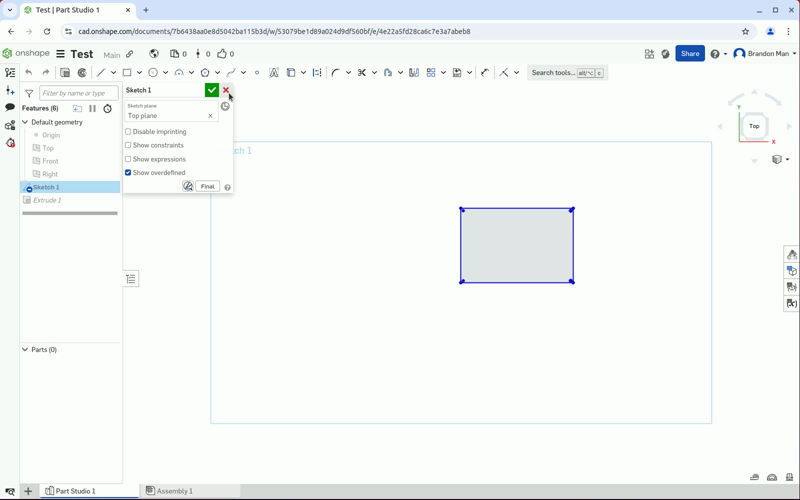
click(229, 92)
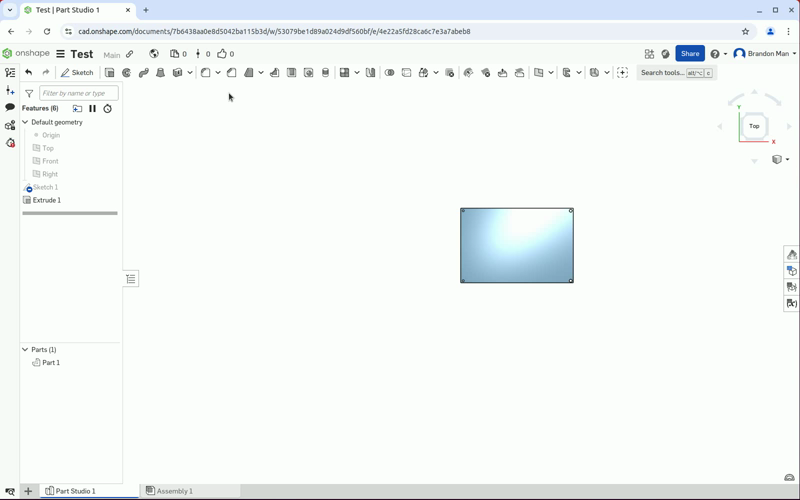
mouse_move(541, 75)
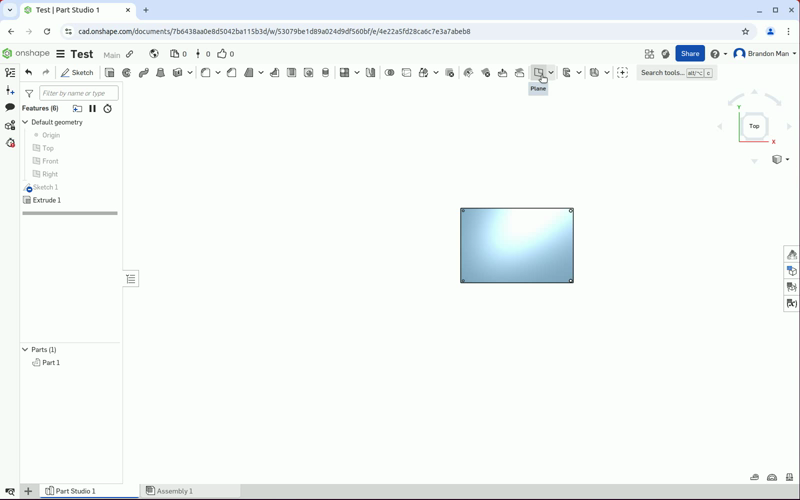
click(541, 75)
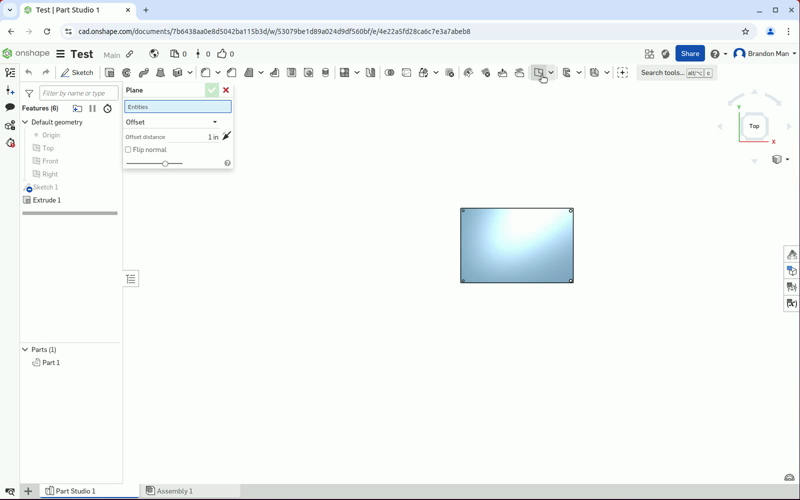
mouse_move(73, 150)
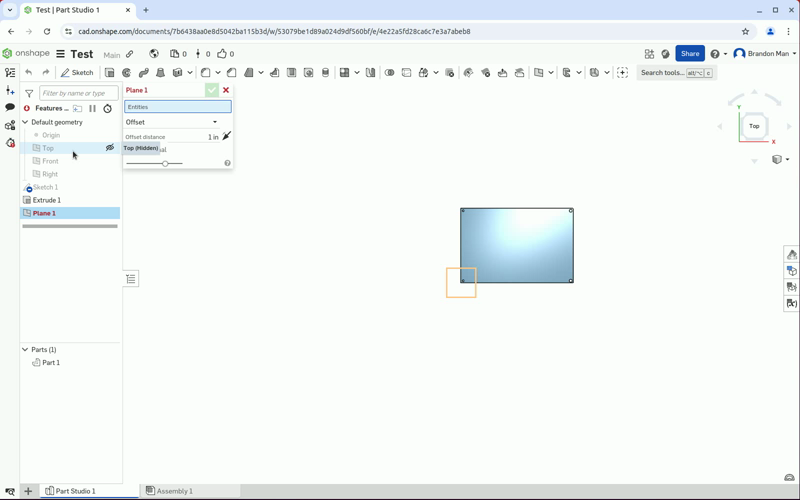
click(73, 150)
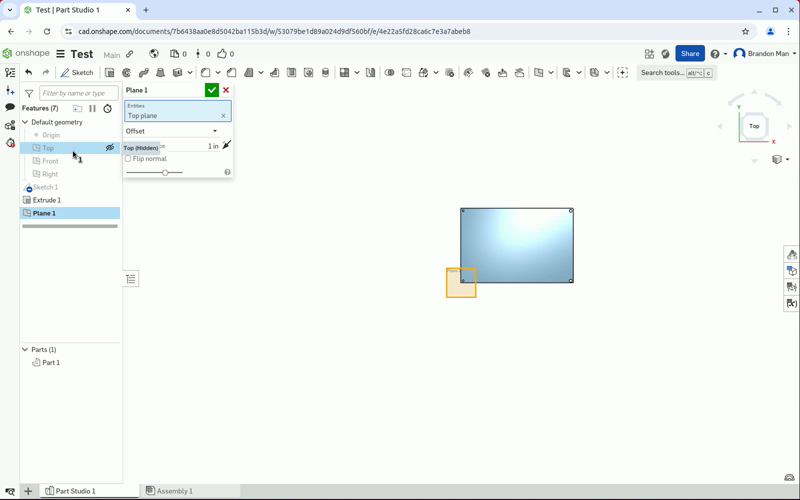
key(tab, 2)
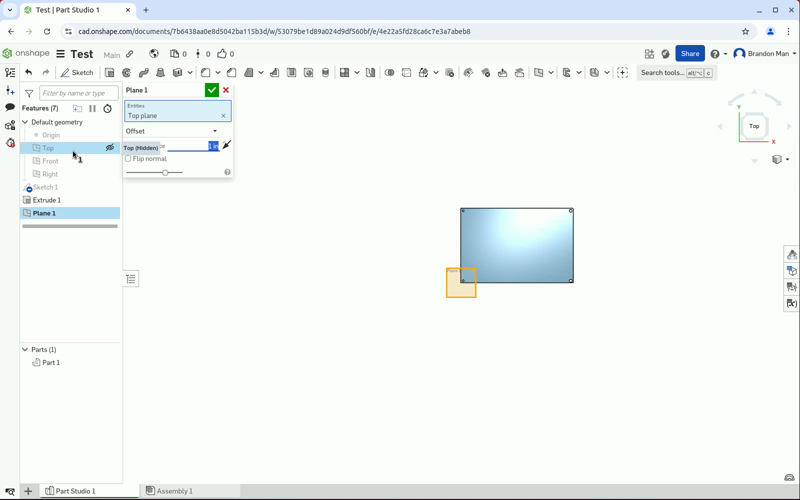
text(0.246)
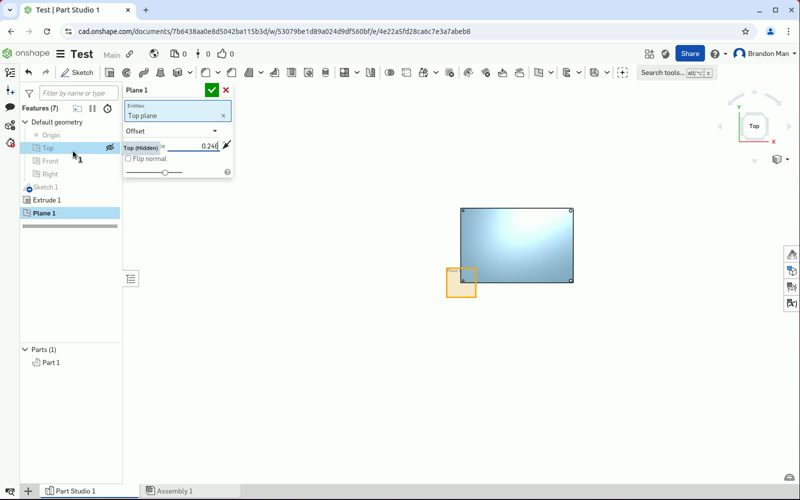
key(enter, 2)
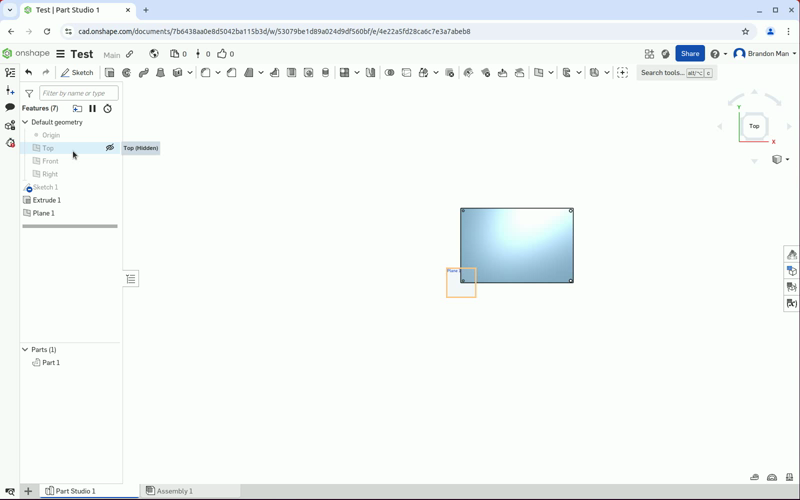
key(shift+s)
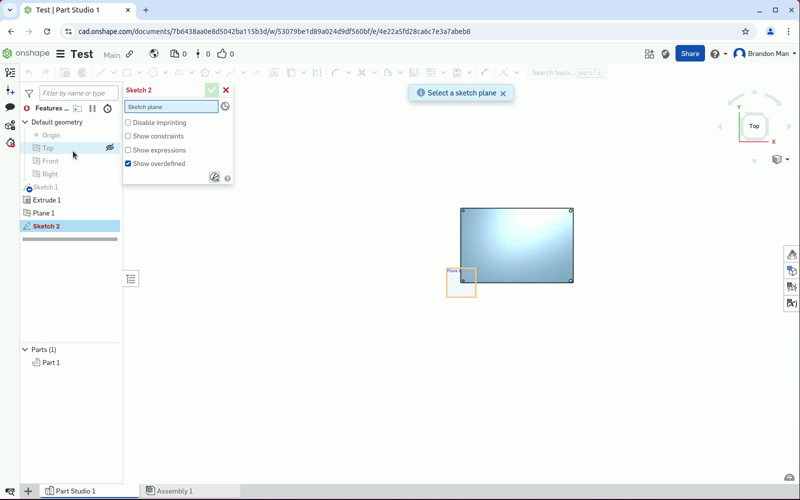
mouse_move(73, 215)
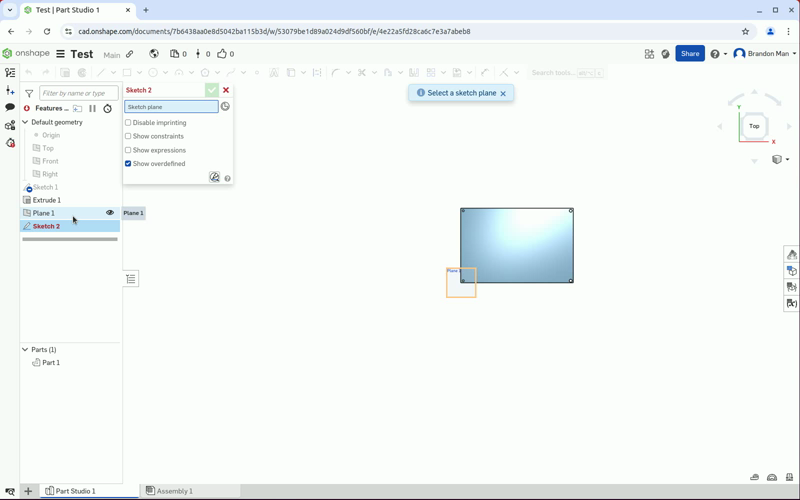
click(73, 215)
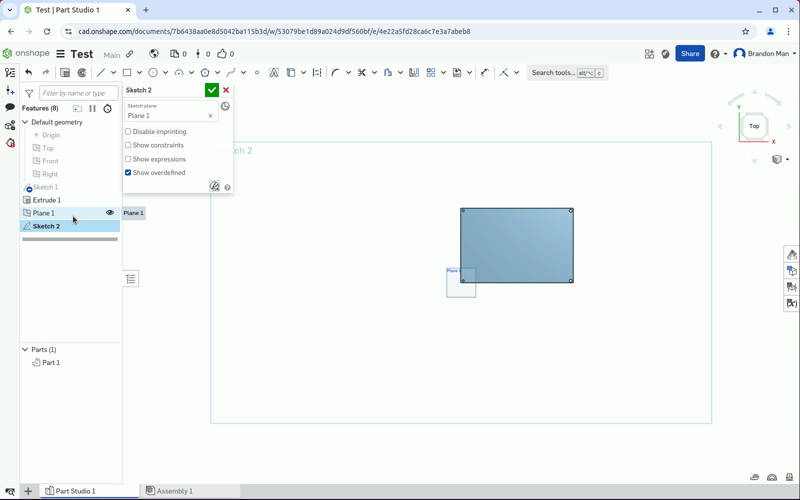
mouse_move(73, 352)
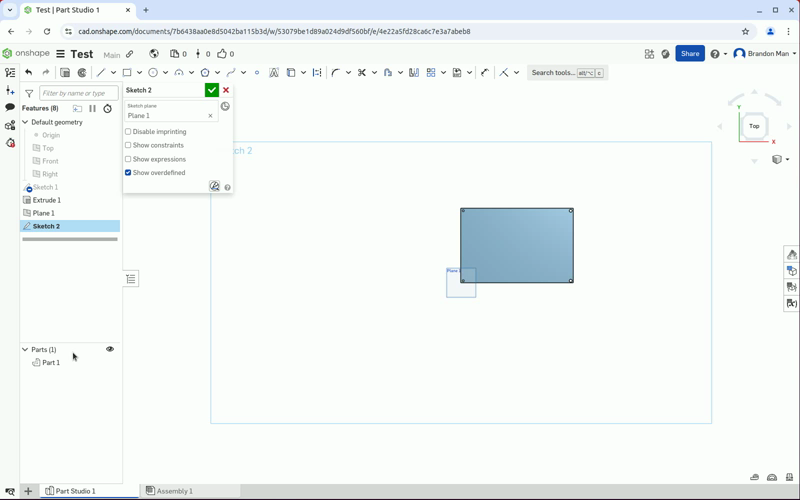
key(y)
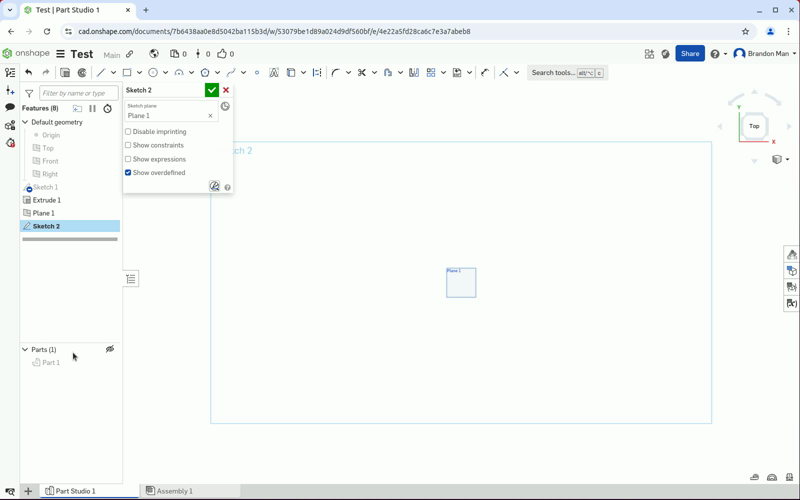
key(l)
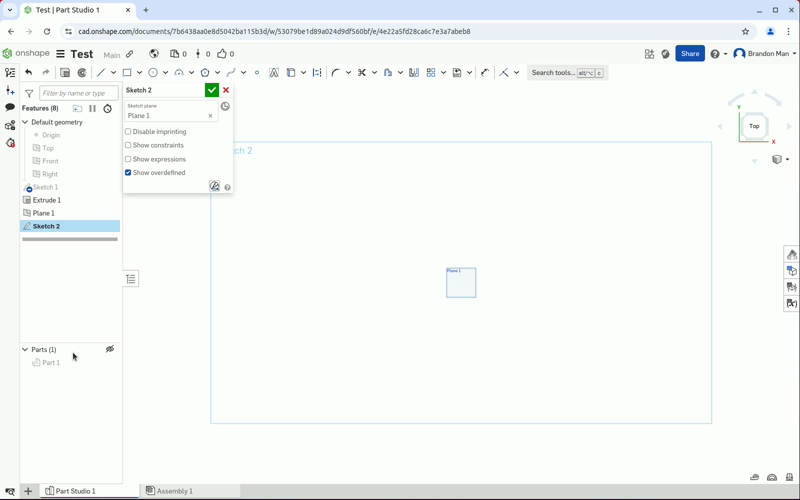
key_down(shift)
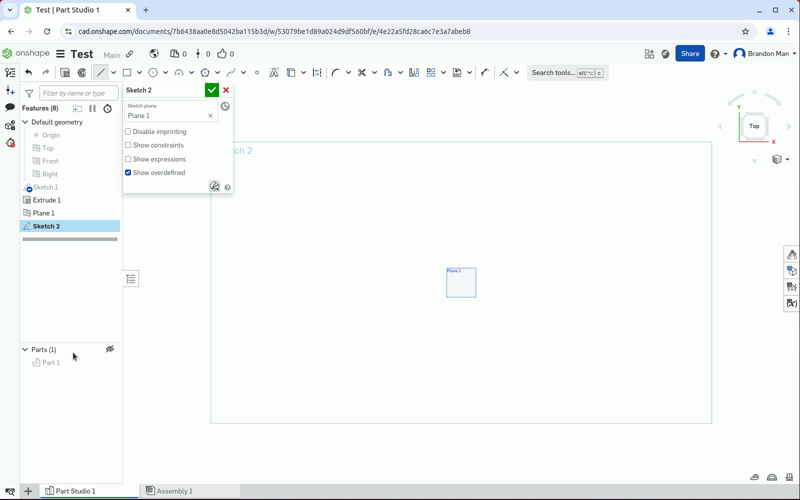
mouse_move(466, 223)
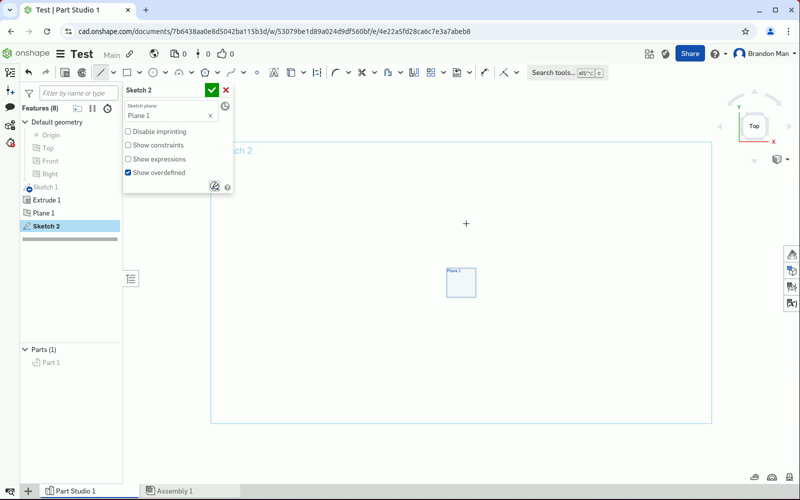
click(466, 223)
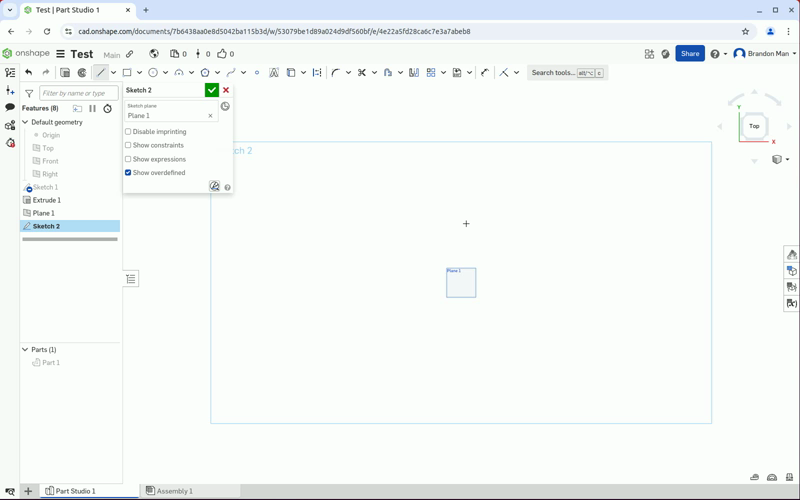
key_up(shift)
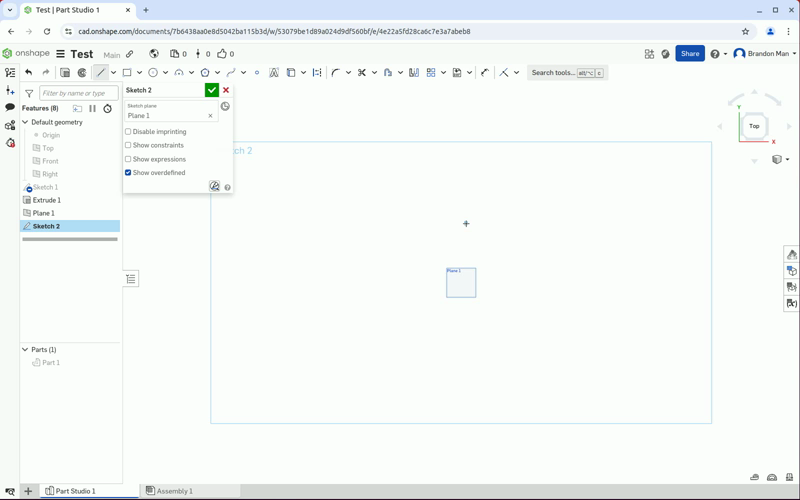
key_down(shift)
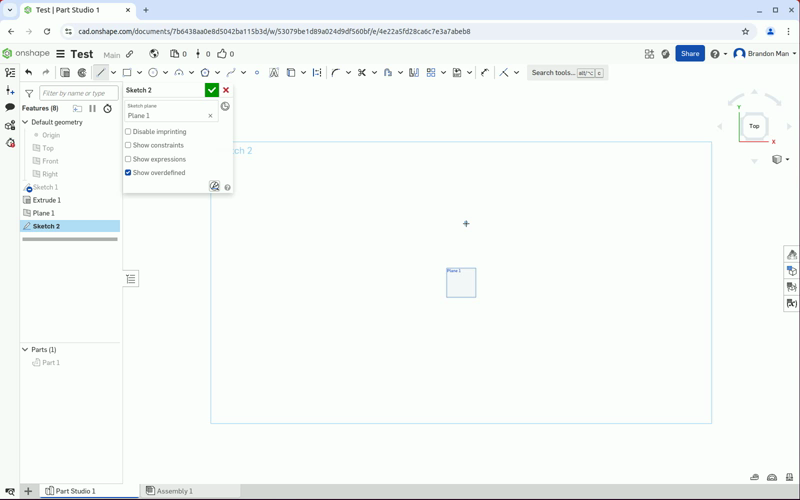
mouse_move(496, 223)
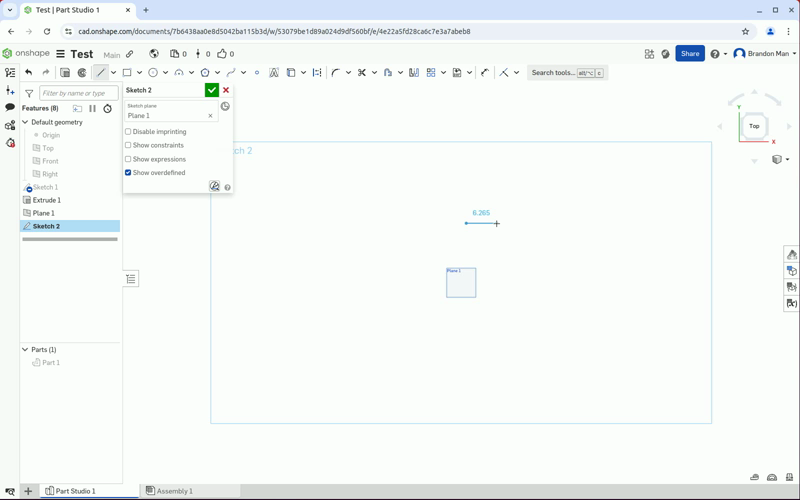
mouse_move(479, 223)
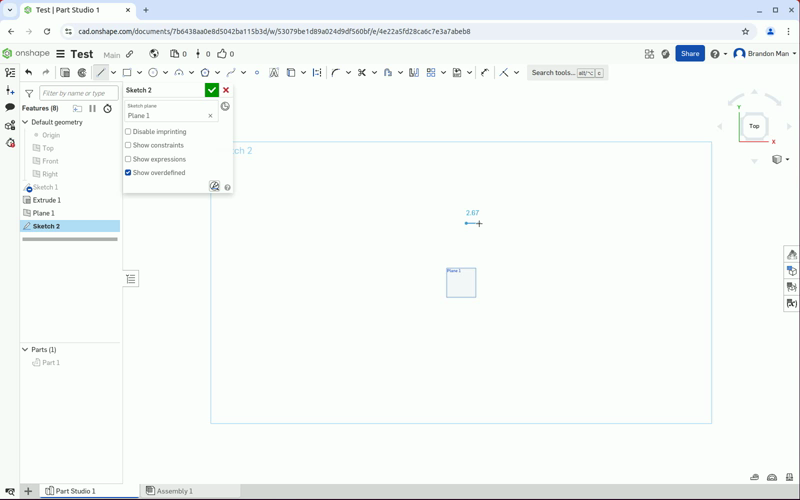
click(479, 223)
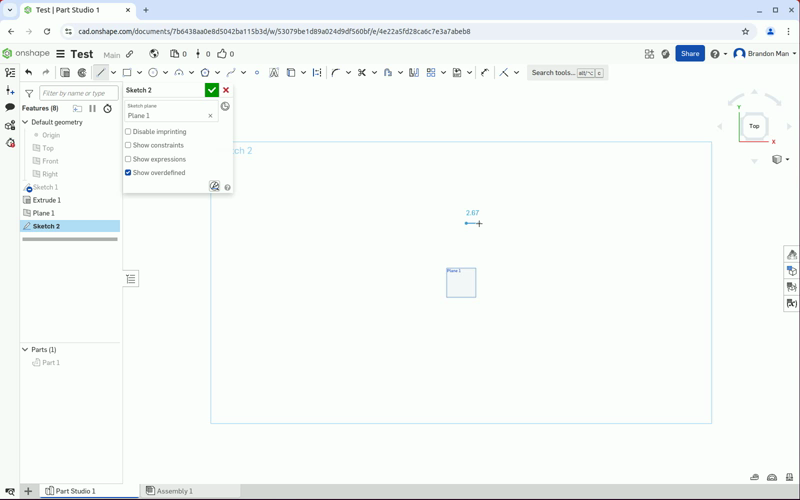
key_up(shift)
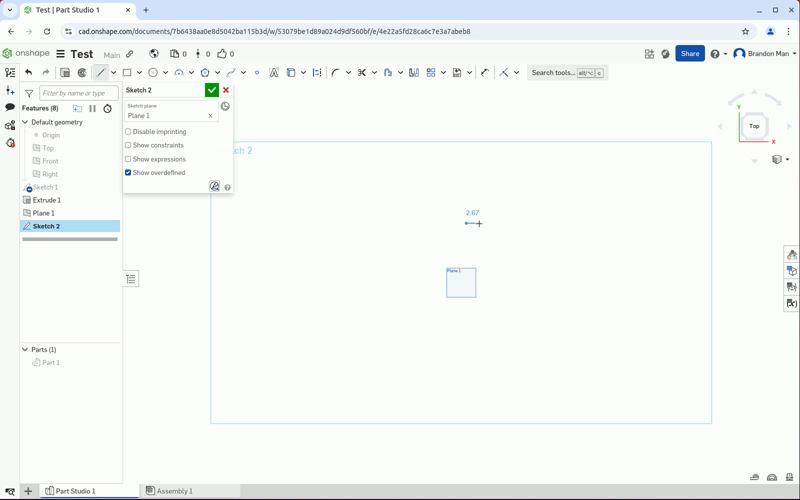
key_down(shift)
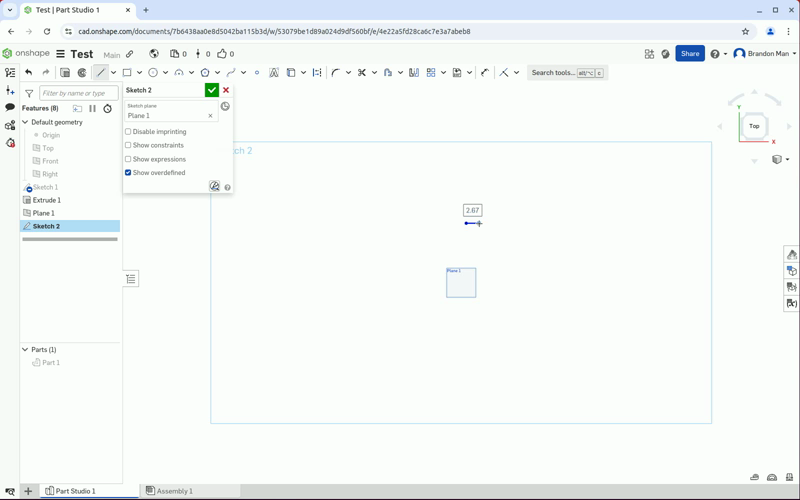
mouse_move(509, 223)
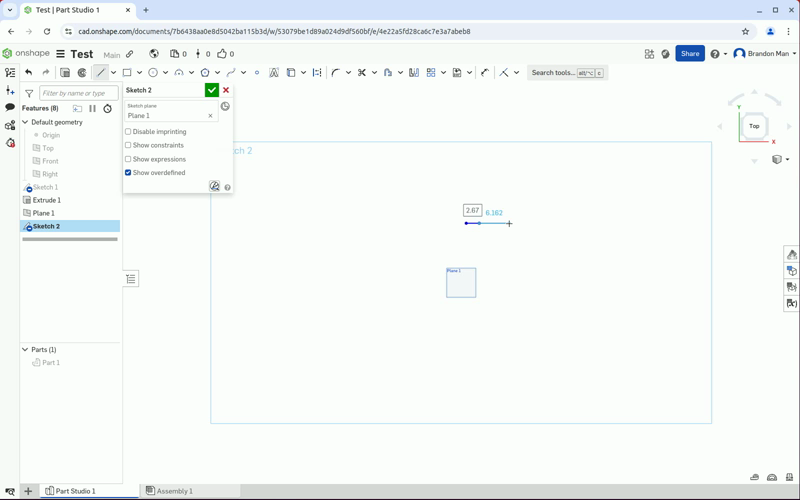
mouse_move(479, 207)
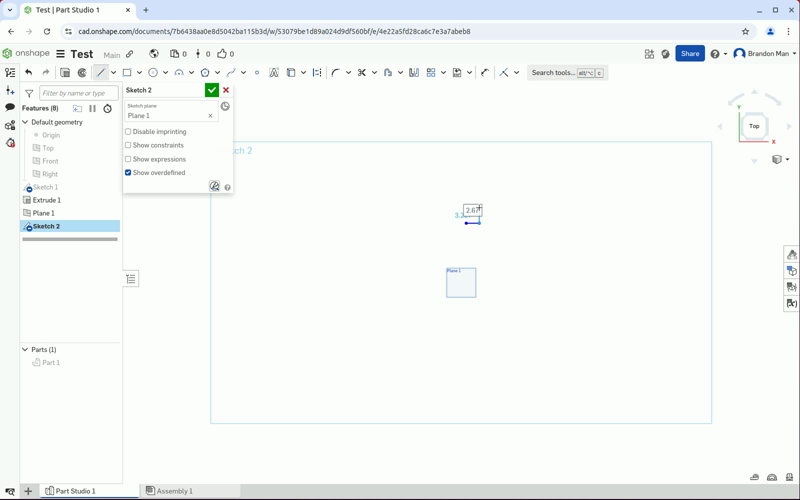
click(479, 207)
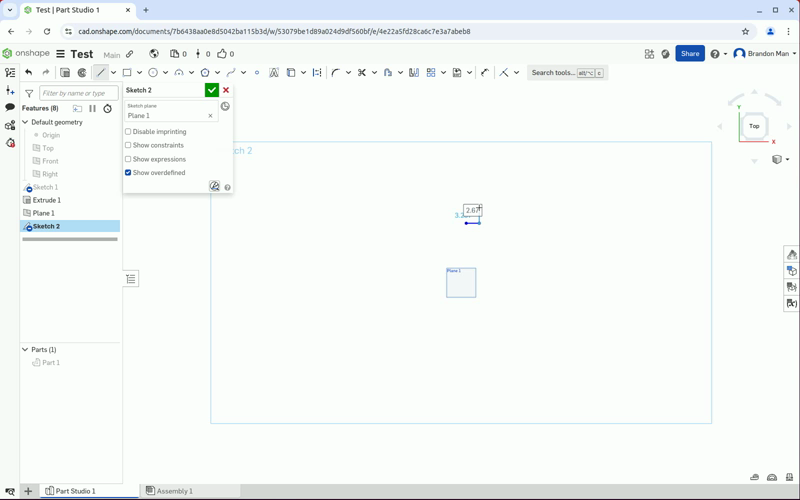
key_up(shift)
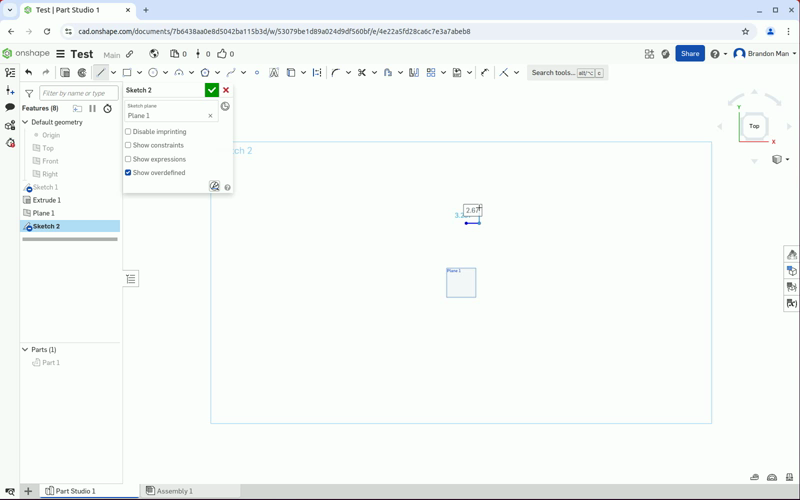
key_down(shift)
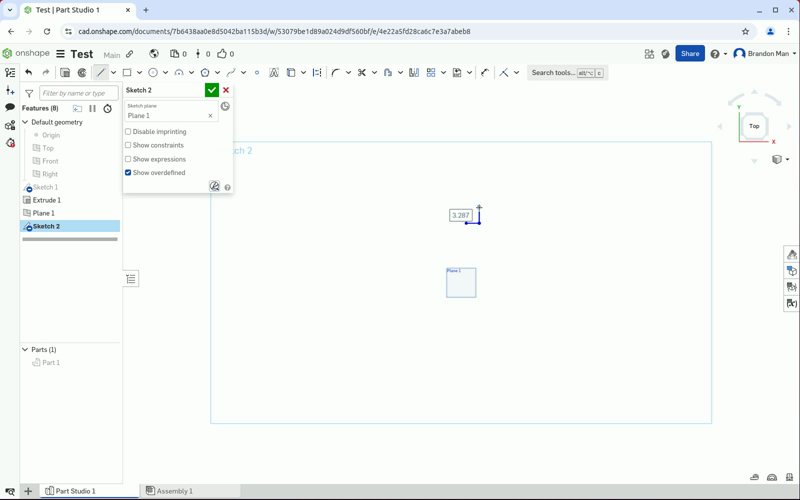
mouse_move(509, 207)
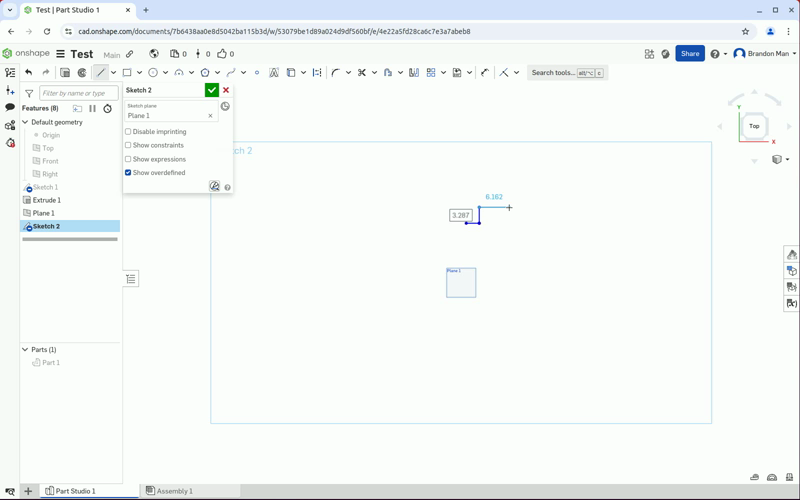
mouse_move(466, 207)
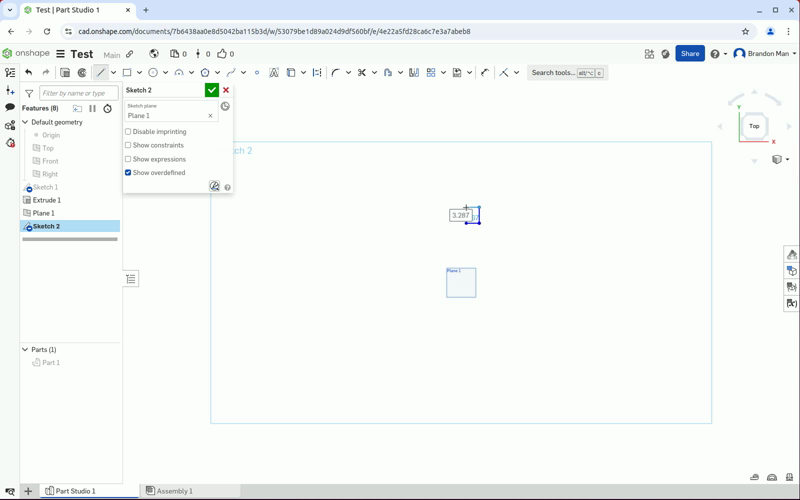
click(466, 207)
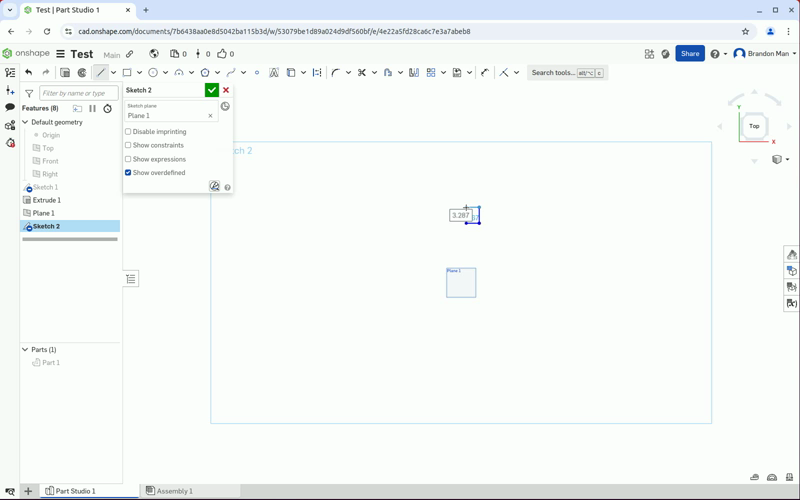
key_up(shift)
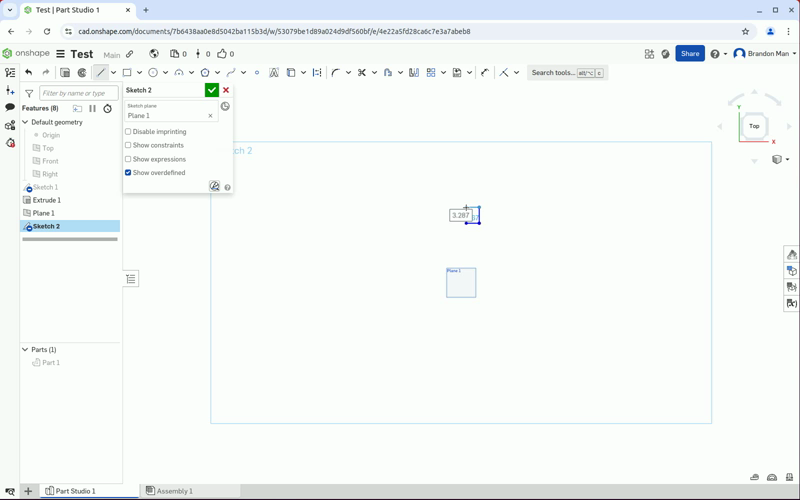
mouse_move(496, 207)
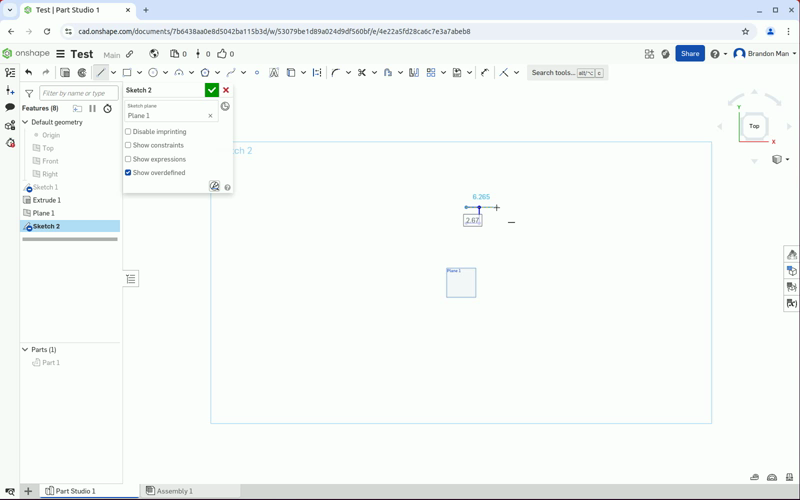
key_down(shift)
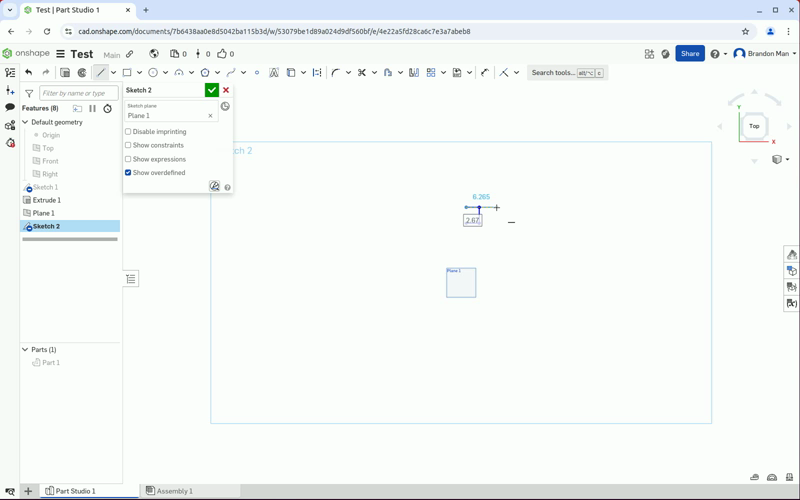
mouse_move(466, 223)
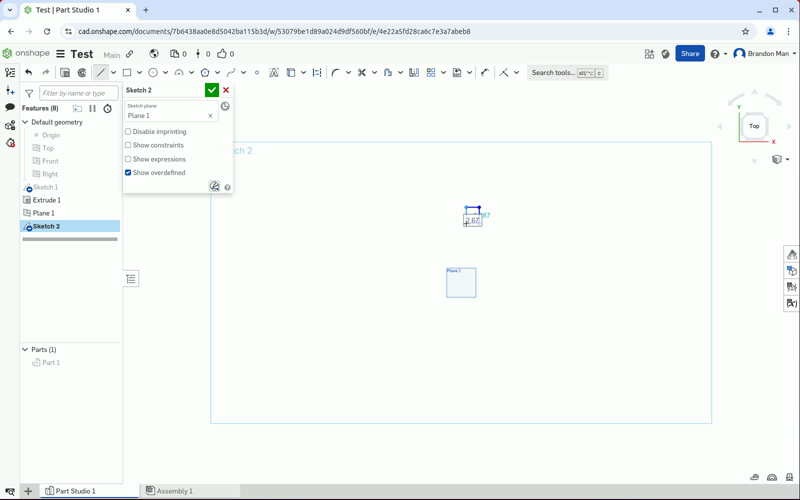
key_up(shift)
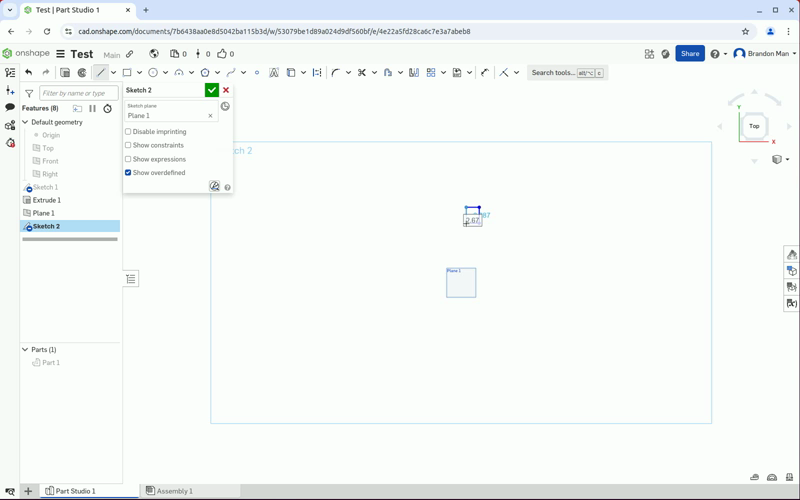
click(466, 223)
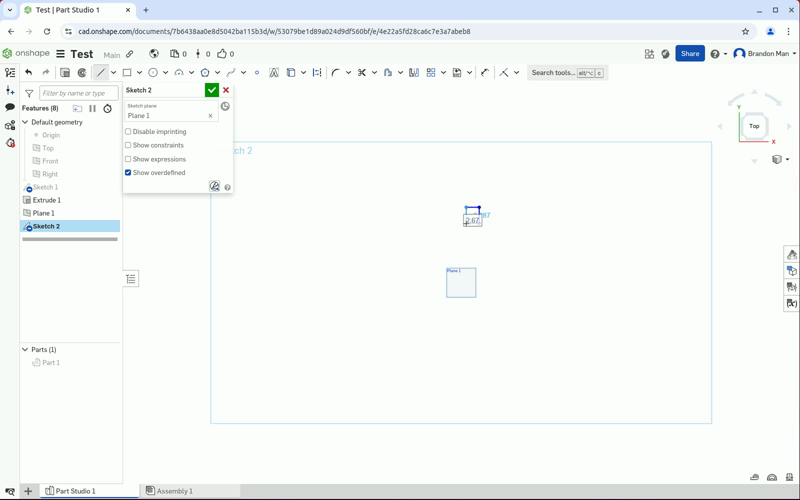
key(esc)
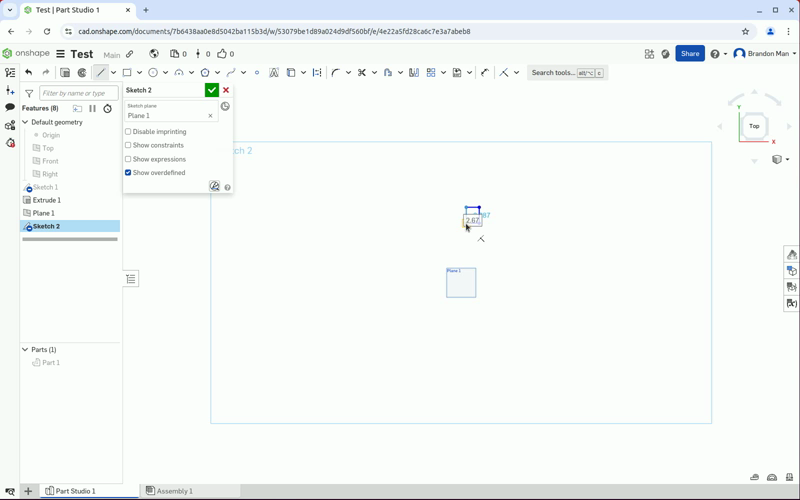
mouse_move(467, 215)
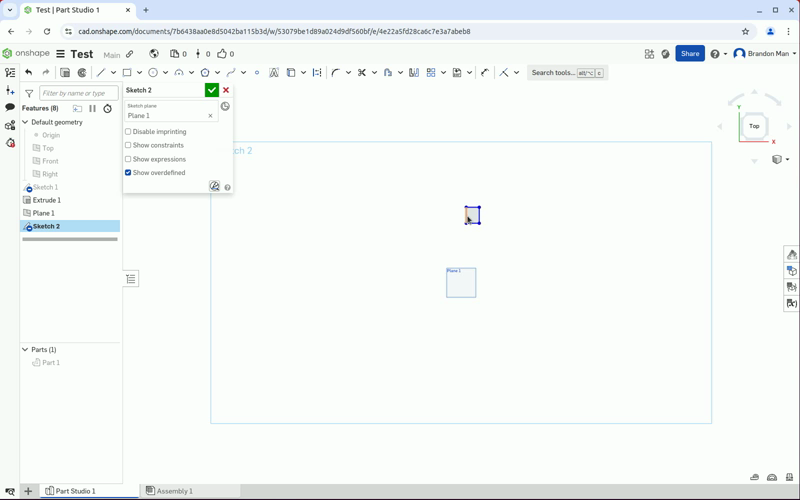
scroll(6)
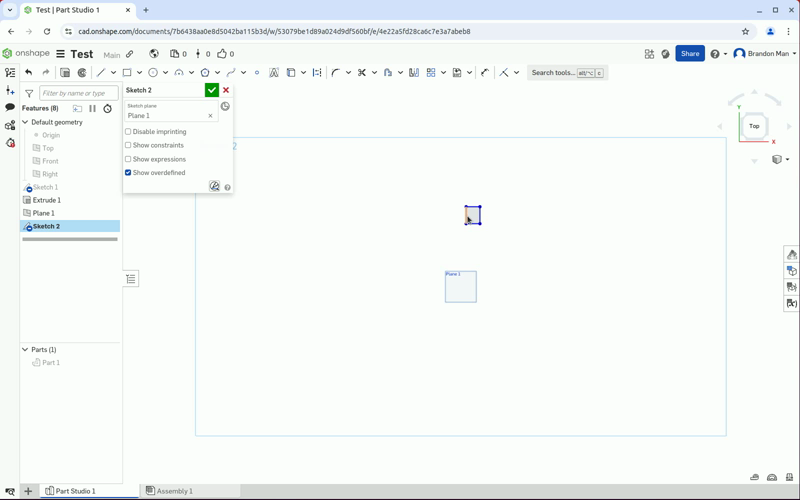
scroll(6)
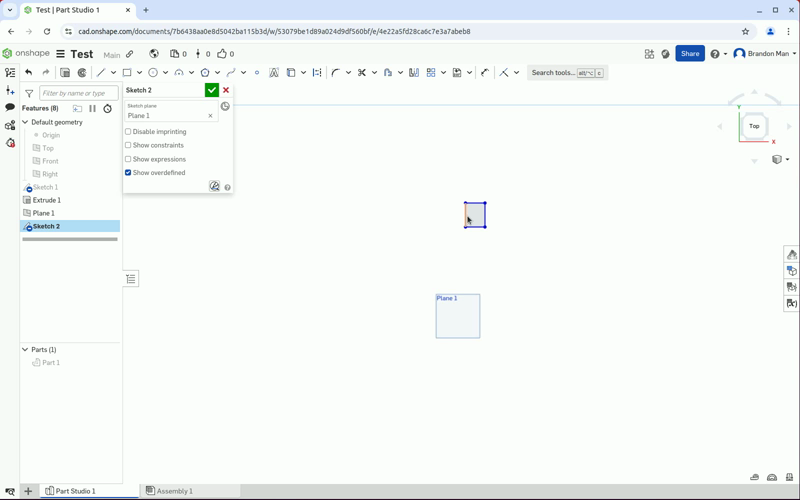
scroll(6)
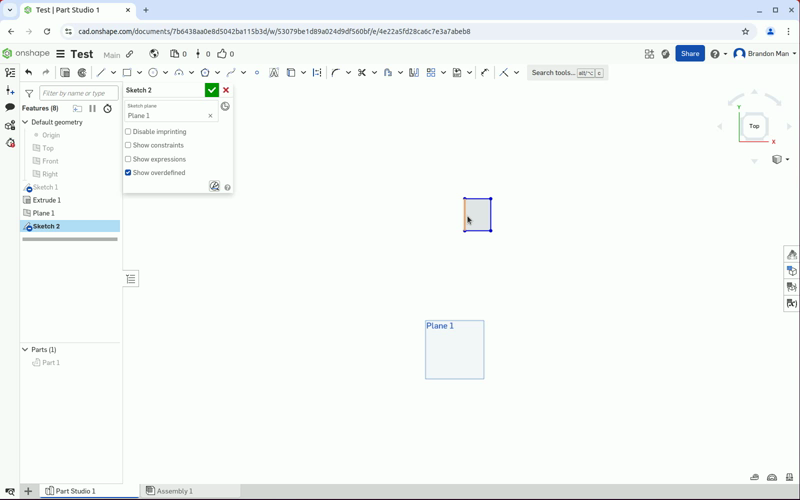
scroll(6)
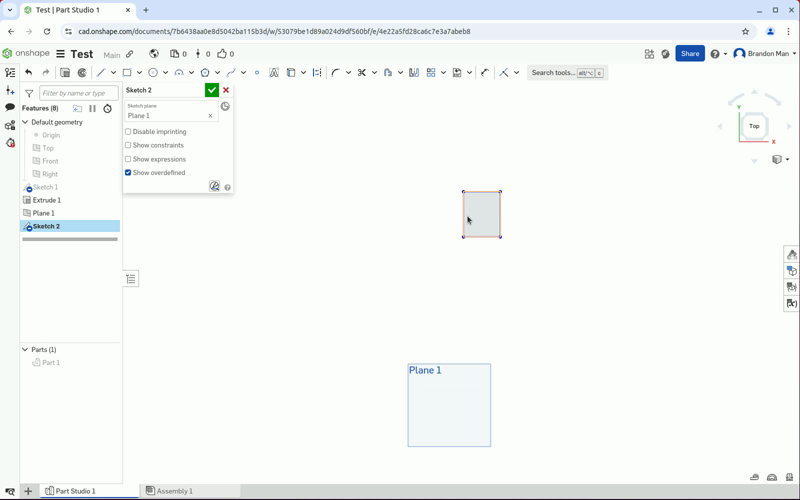
scroll(6)
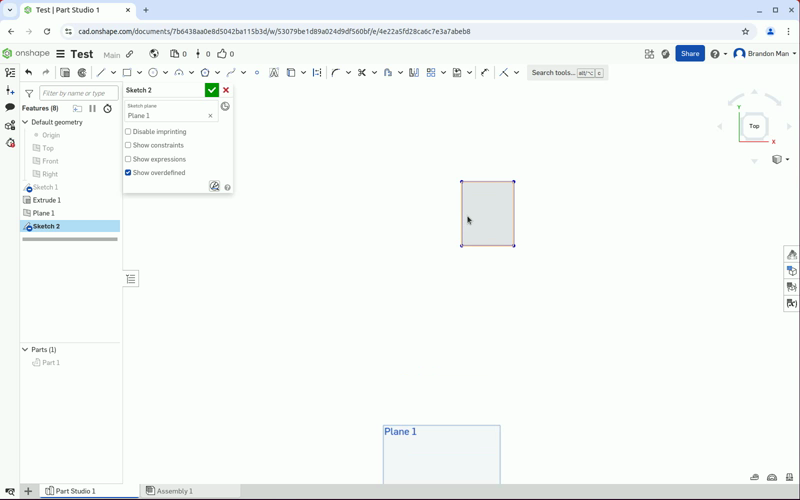
scroll(6)
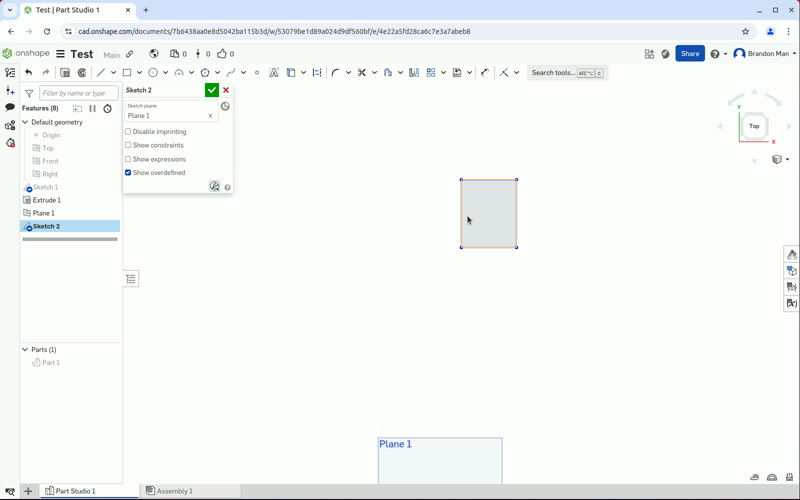
scroll(6)
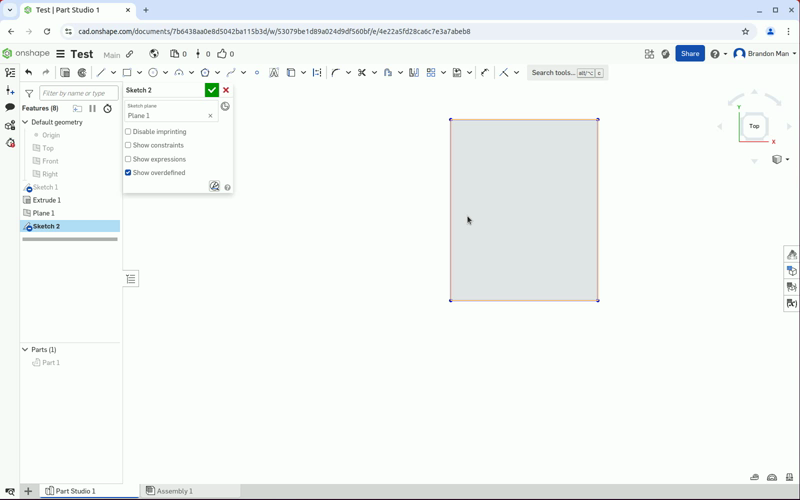
click(467, 215)
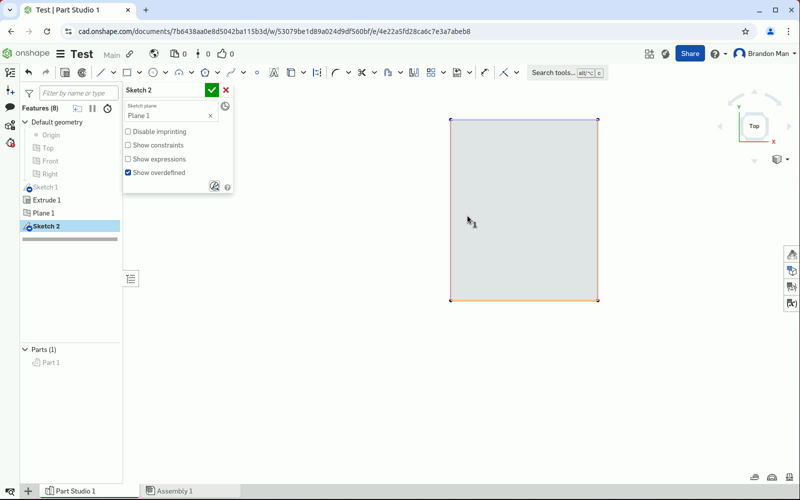
scroll(-6)
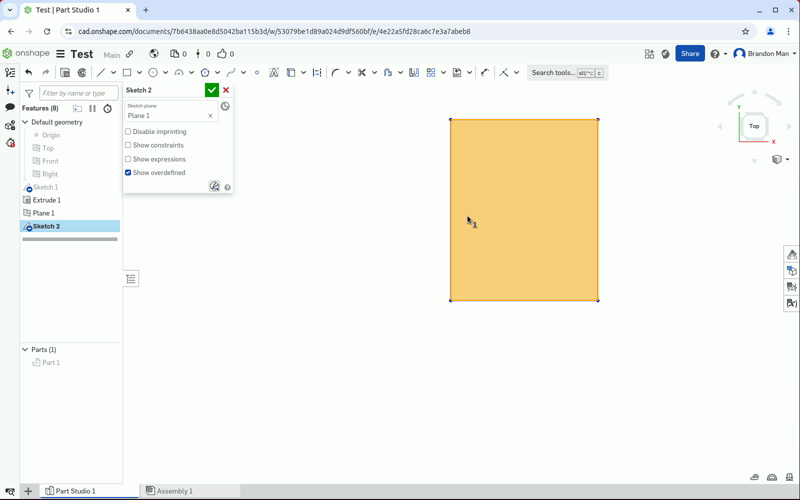
scroll(-6)
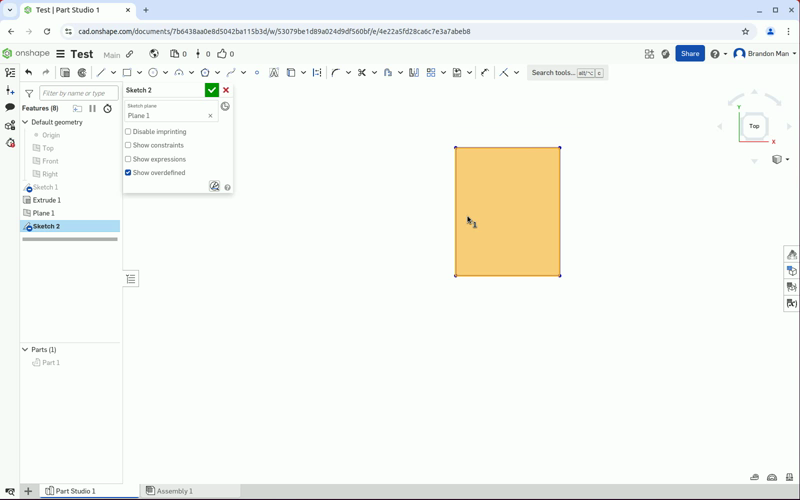
scroll(-6)
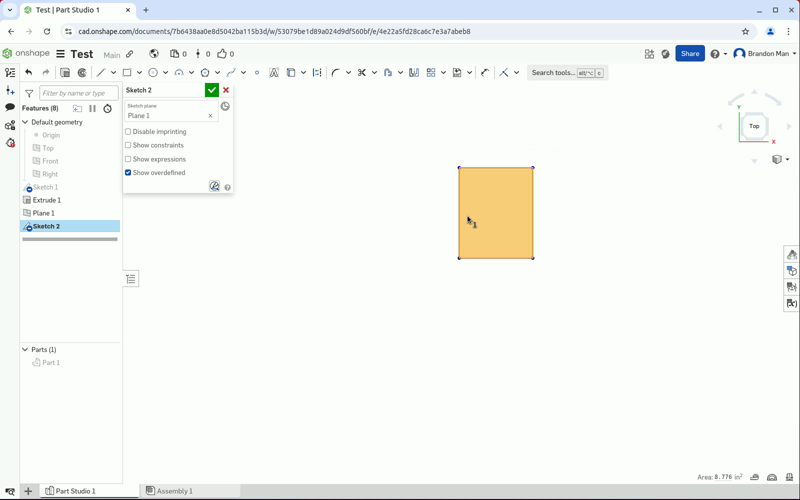
scroll(-6)
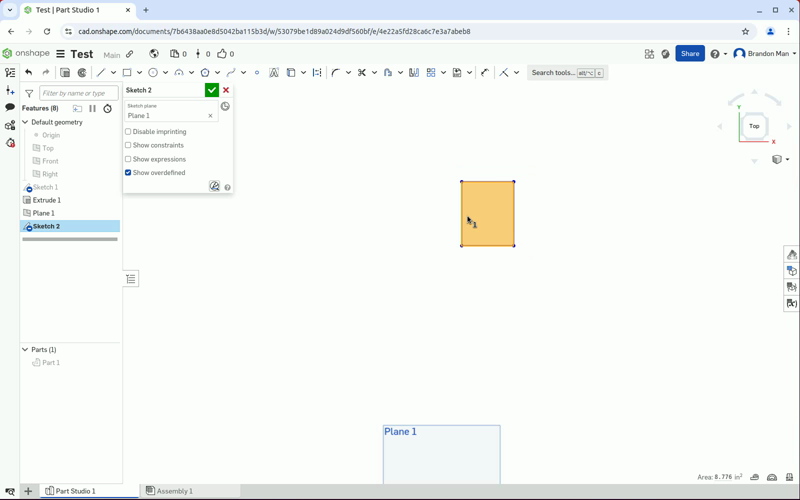
scroll(-6)
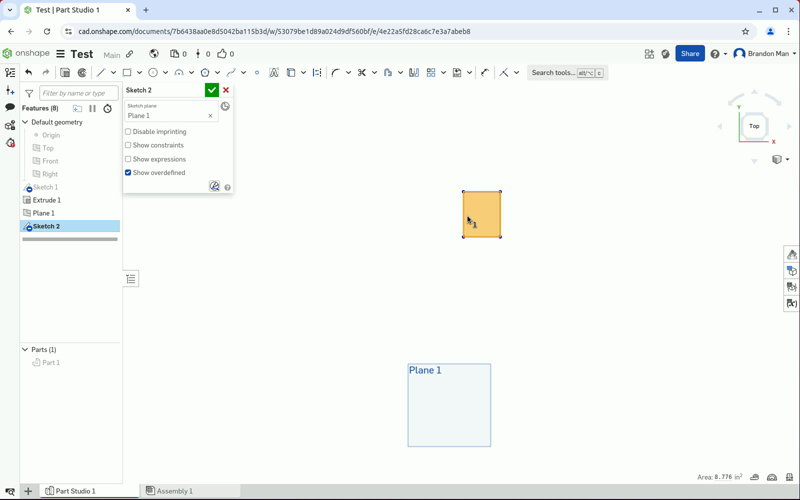
scroll(-6)
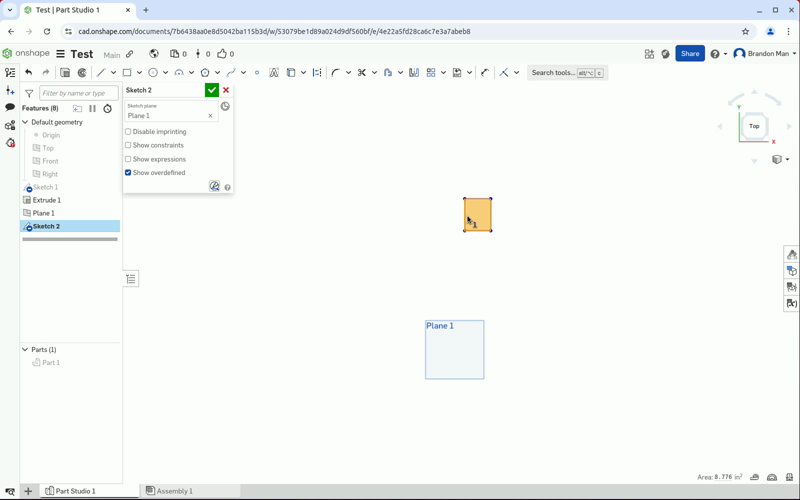
scroll(-6)
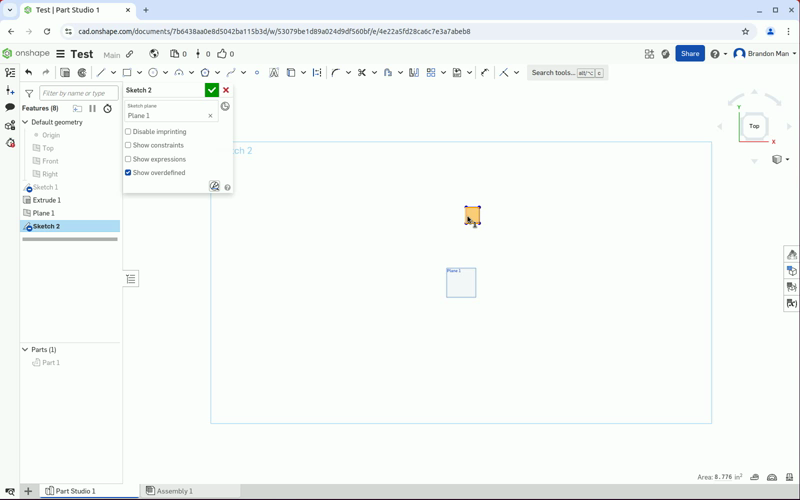
mouse_move(73, 352)
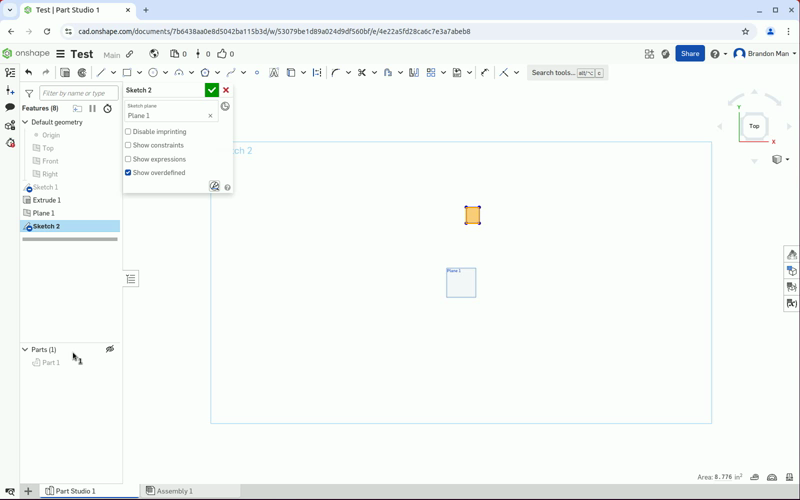
key(shift+y)
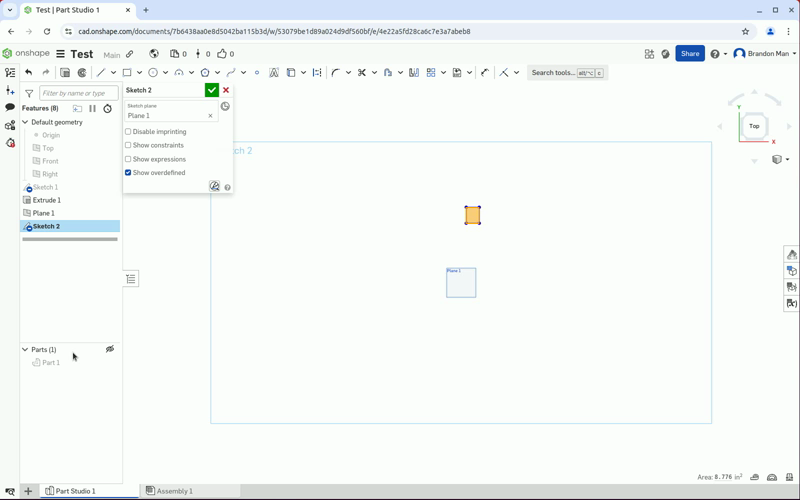
key(shift+e)
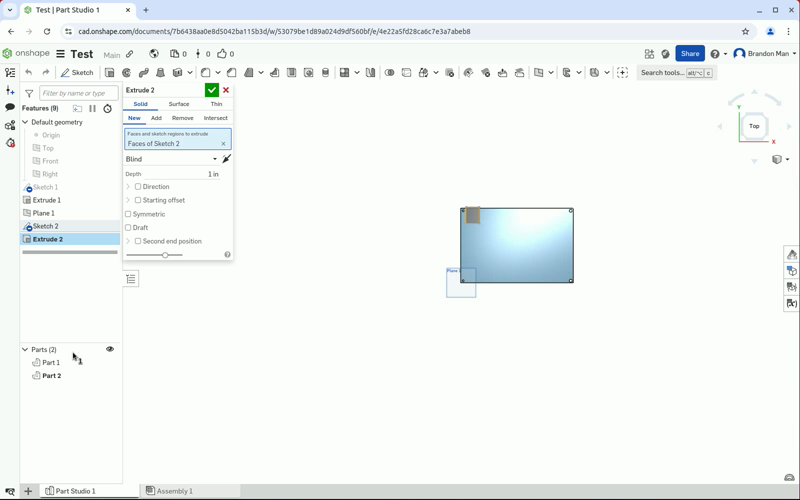
mouse_move(143, 106)
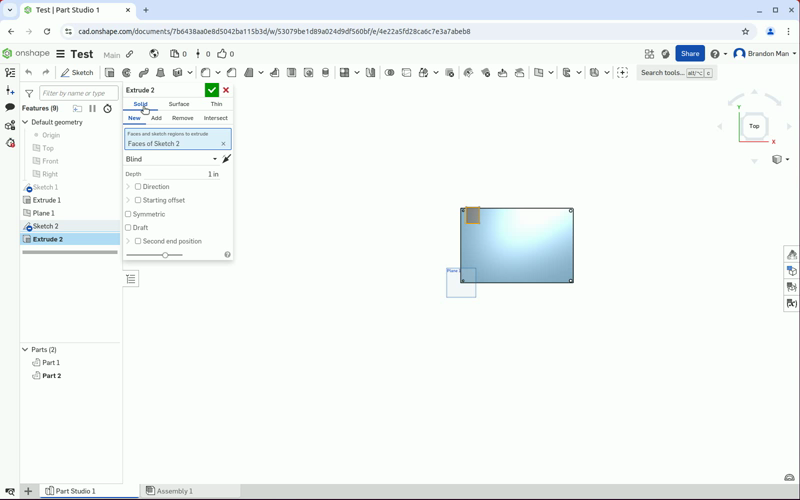
click(143, 106)
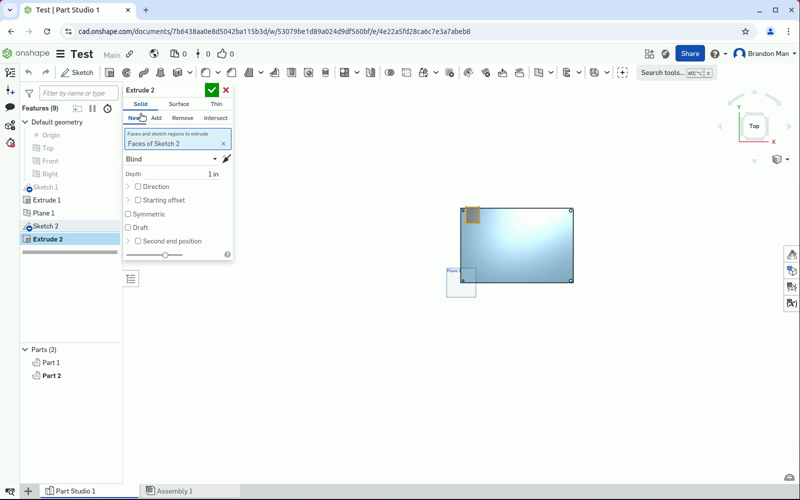
mouse_move(137, 120)
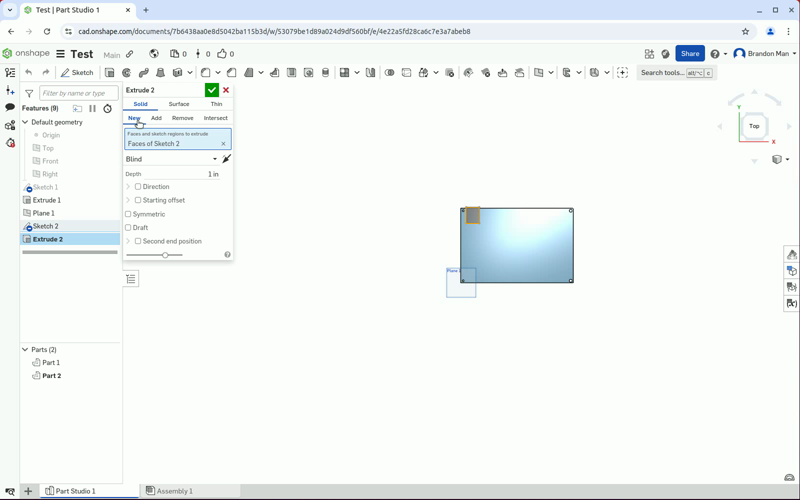
click(137, 120)
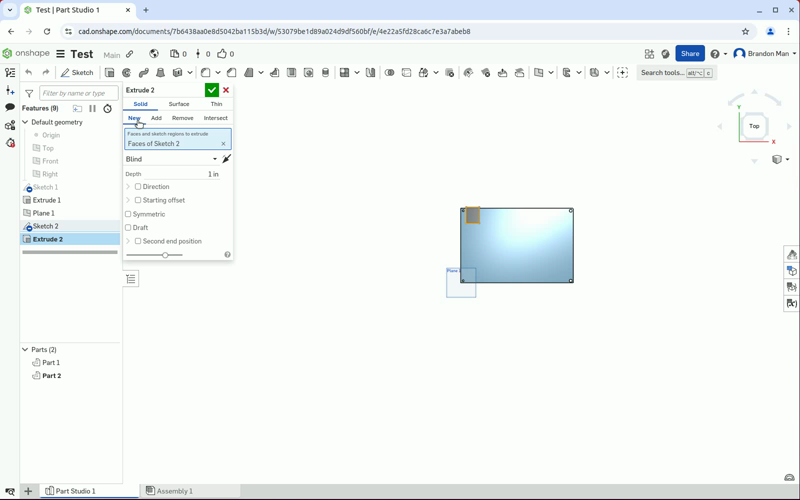
key(tab, 4)
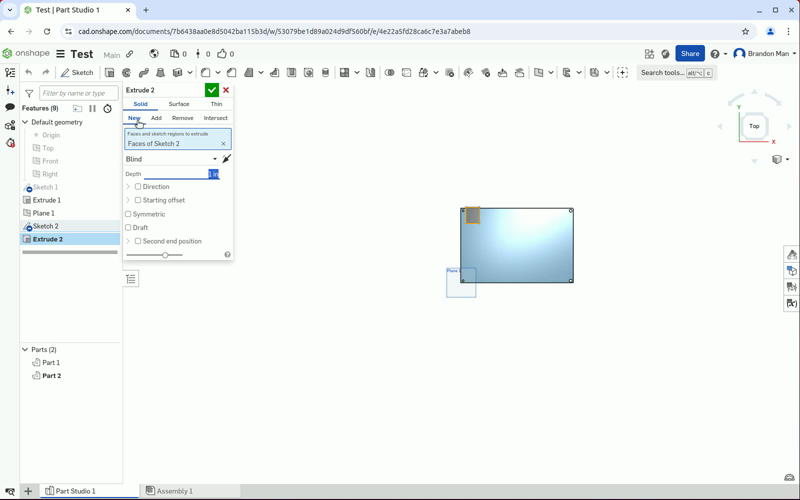
text(1.926)
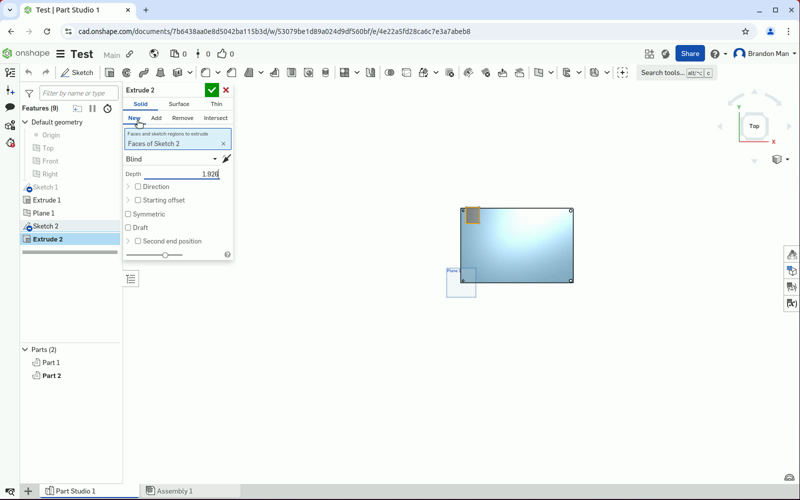
key(enter)
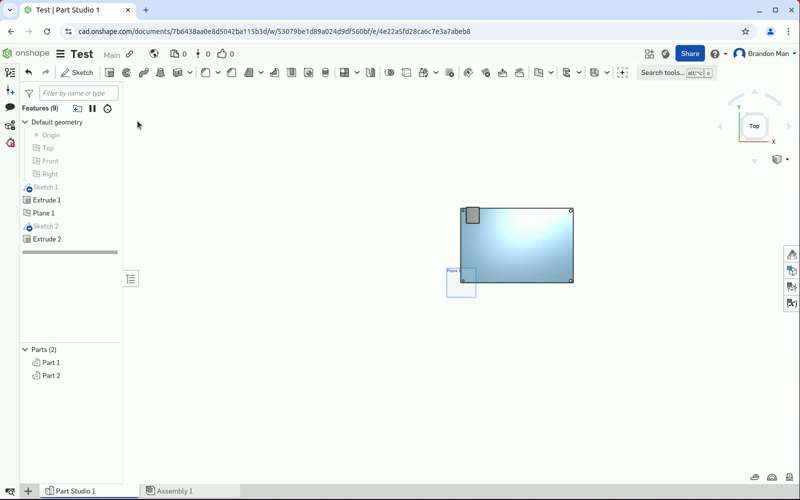
key(shift+h)
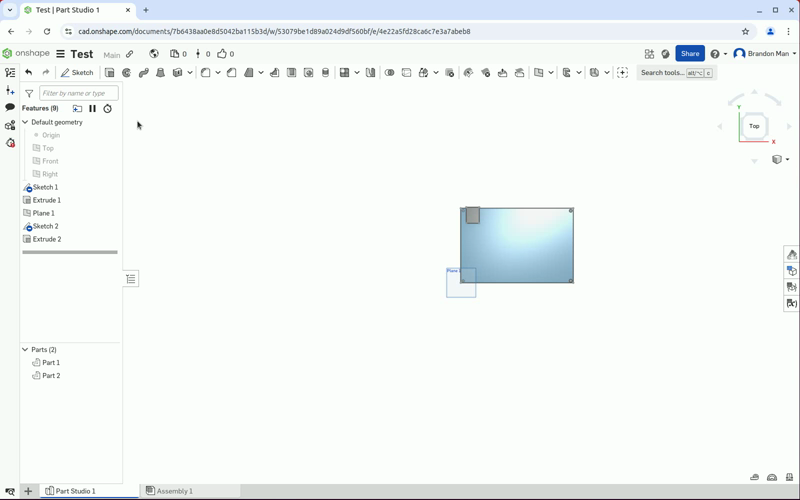
key(shift+h)
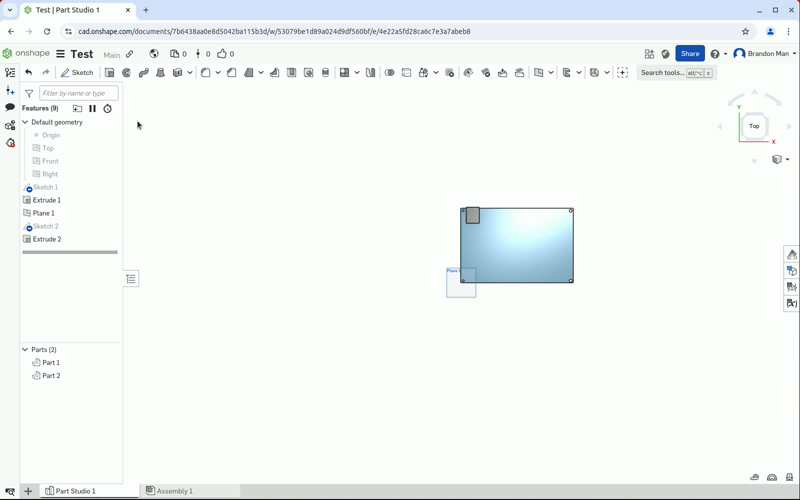
mouse_move(73, 189)
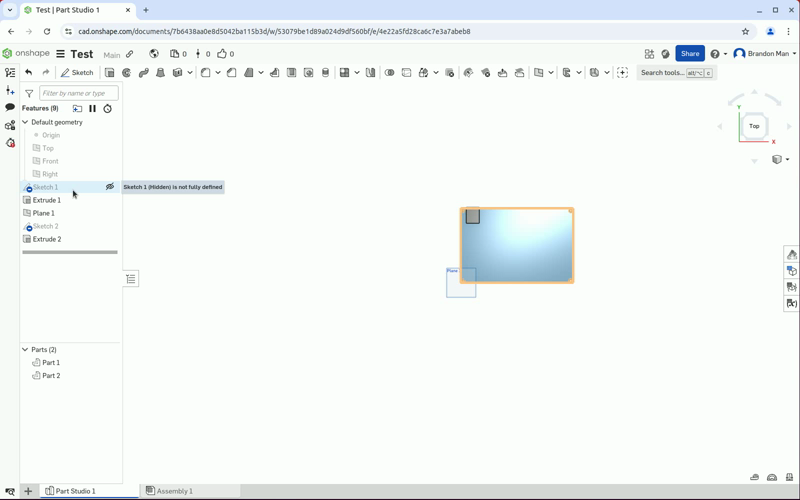
click(73, 189)
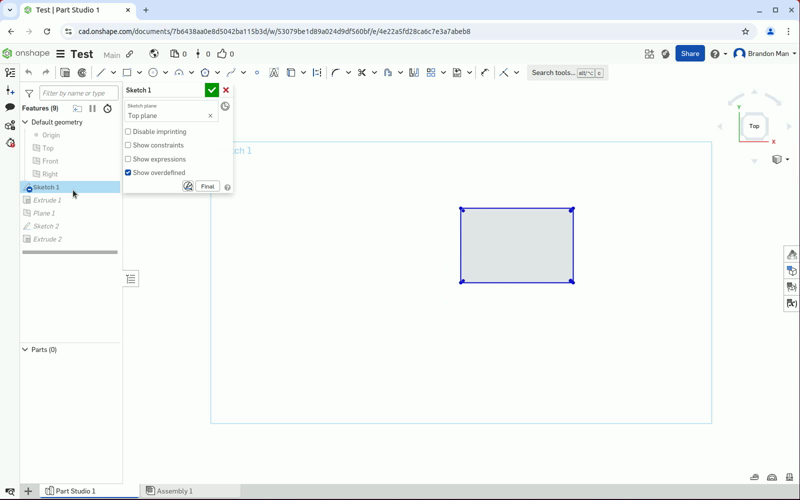
mouse_move(229, 92)
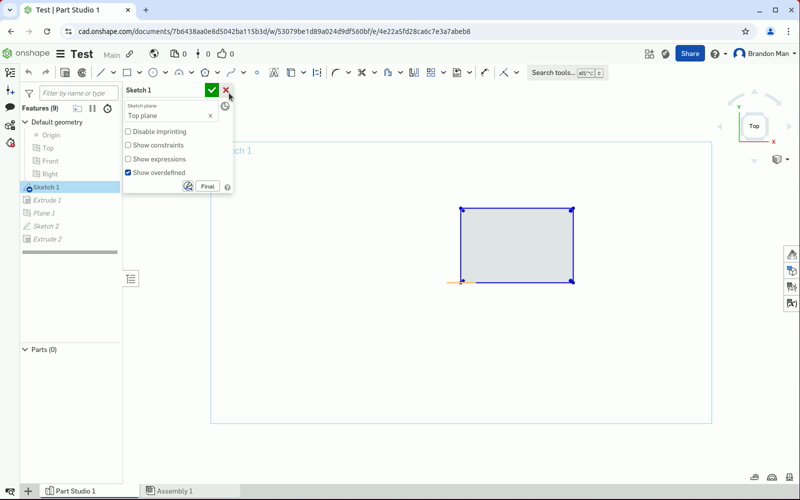
click(229, 92)
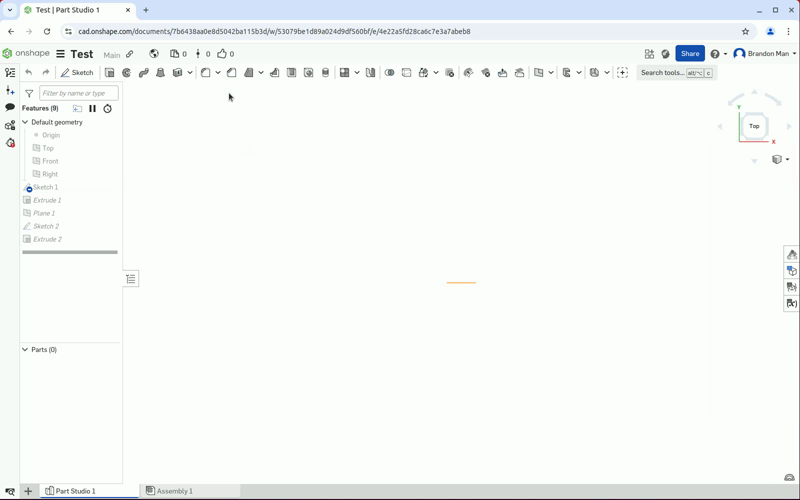
key(shift+s)
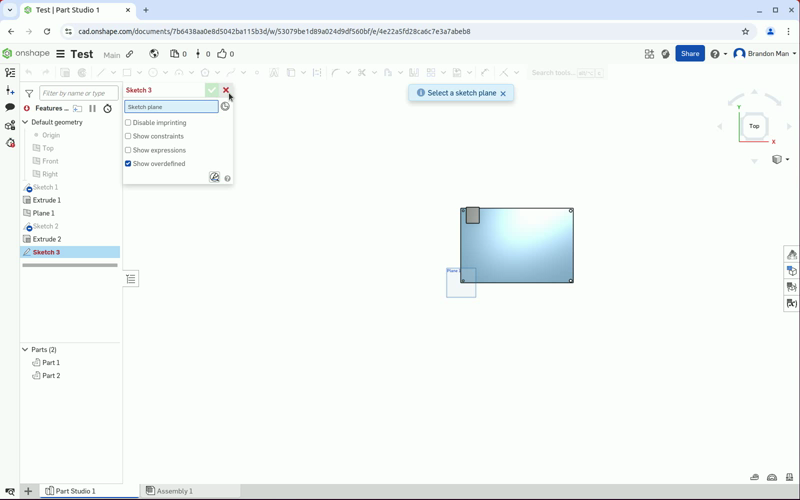
mouse_move(73, 215)
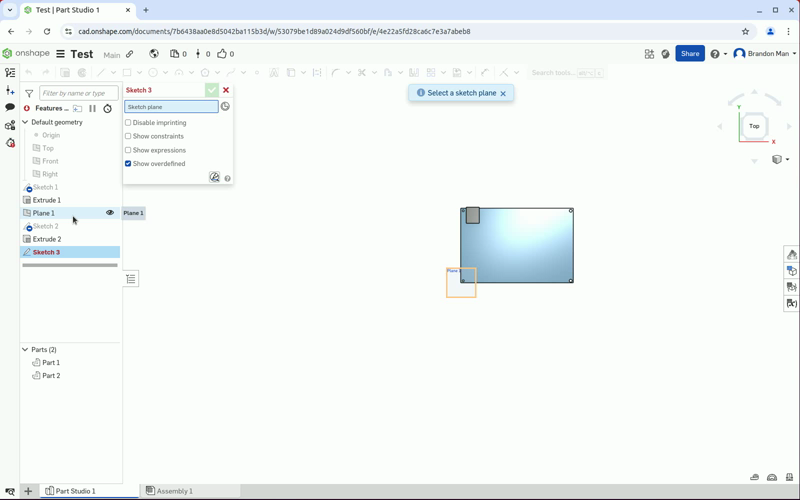
click(73, 215)
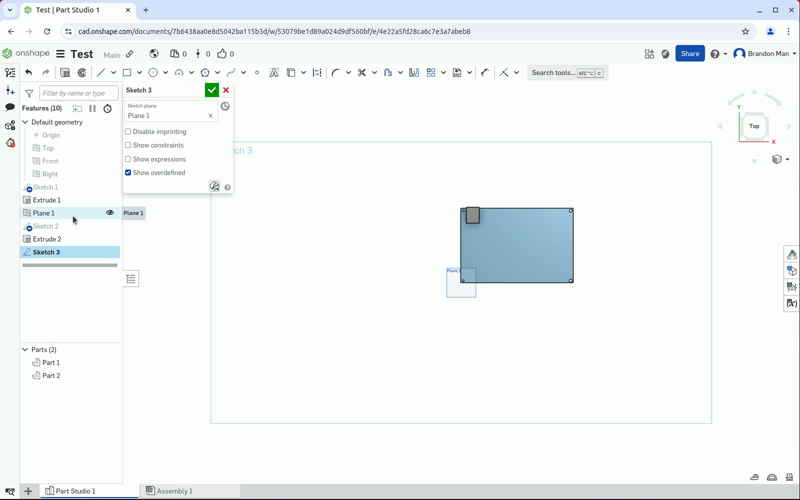
mouse_move(73, 352)
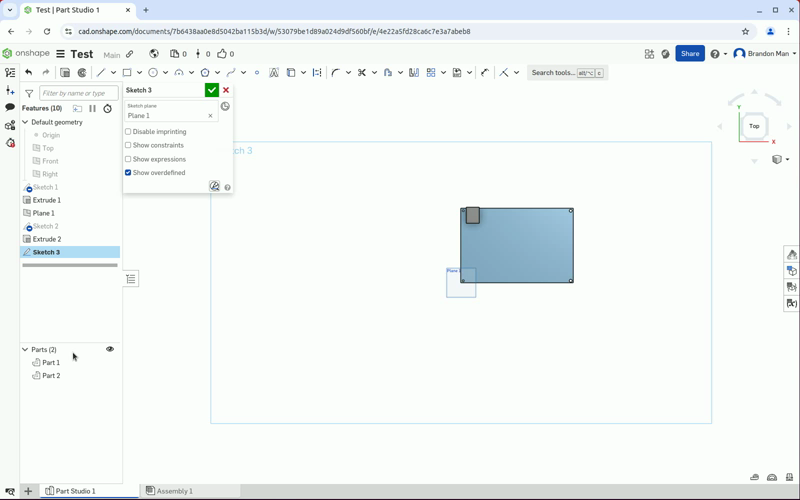
key(y)
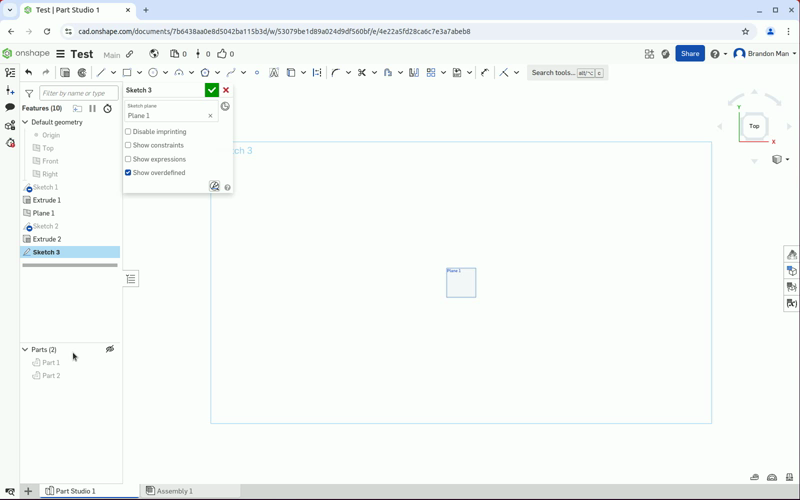
key(l)
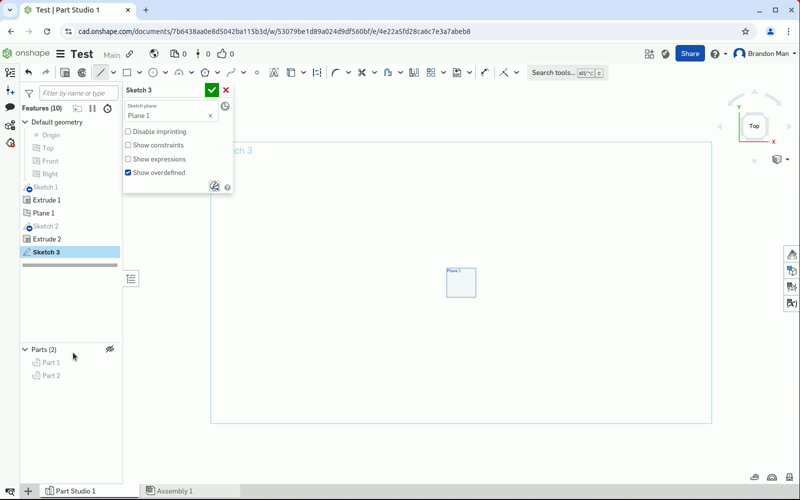
key_down(shift)
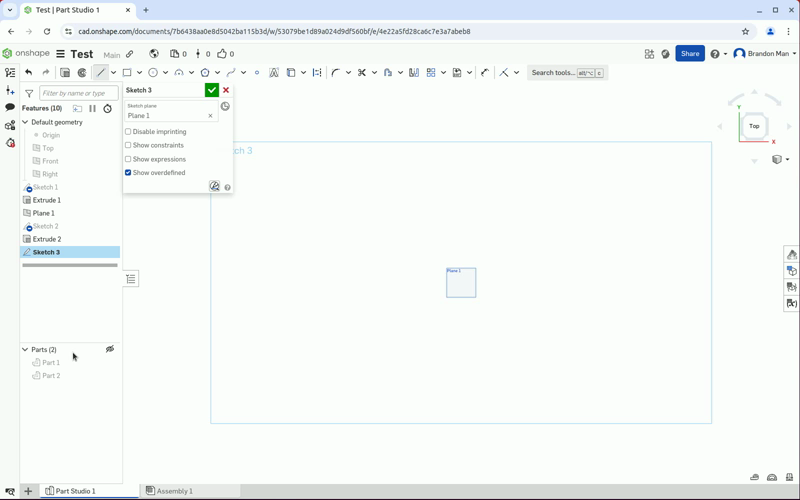
mouse_move(466, 282)
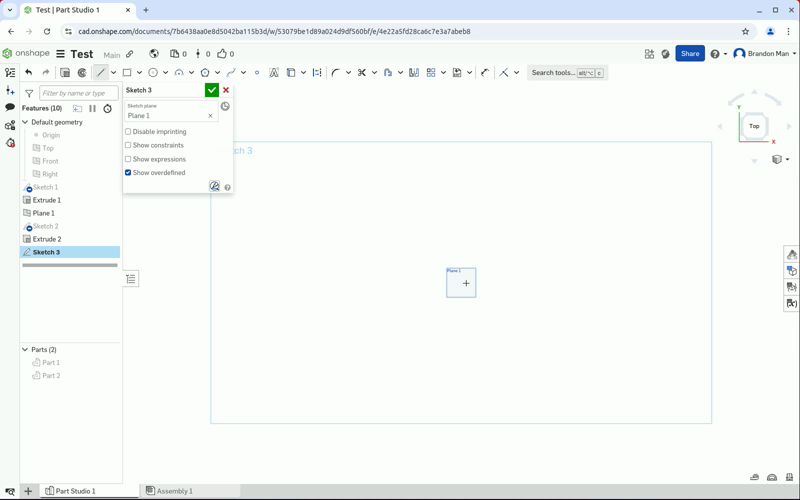
click(466, 282)
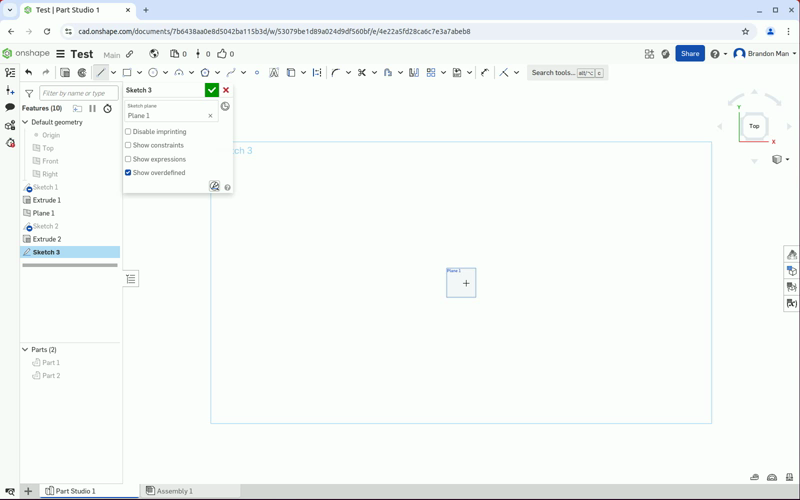
key_up(shift)
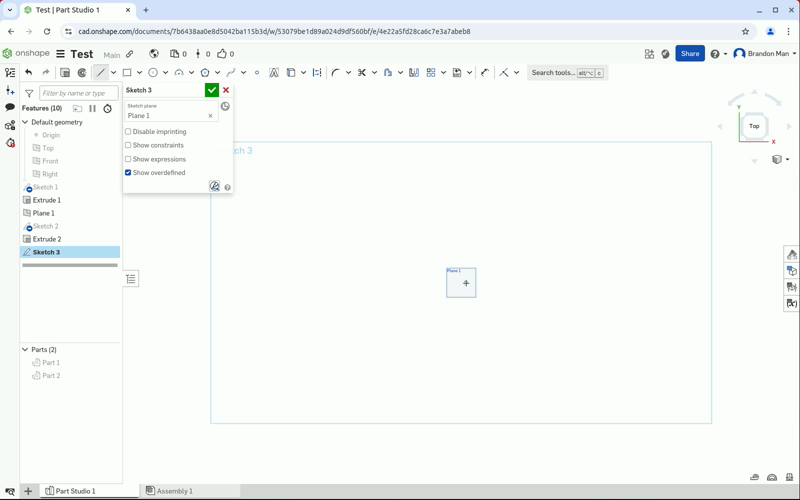
key_down(shift)
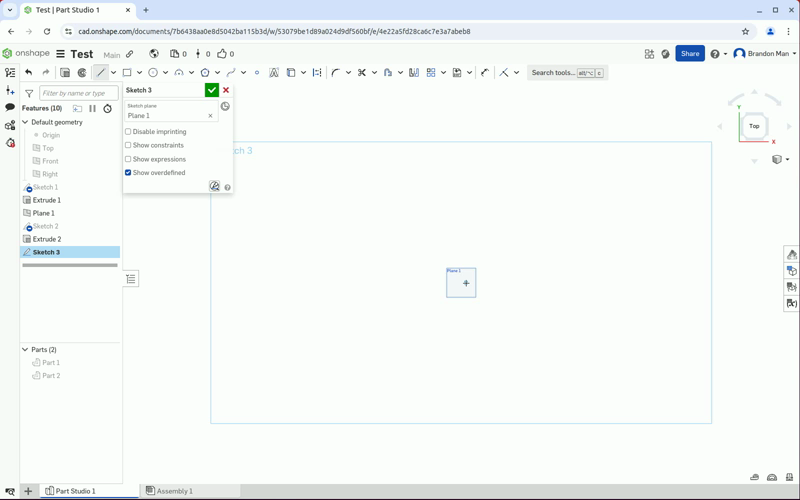
mouse_move(496, 282)
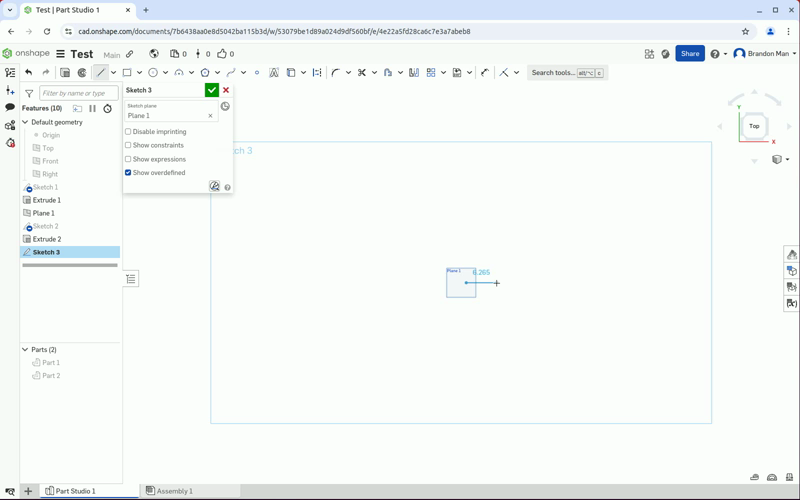
mouse_move(478, 282)
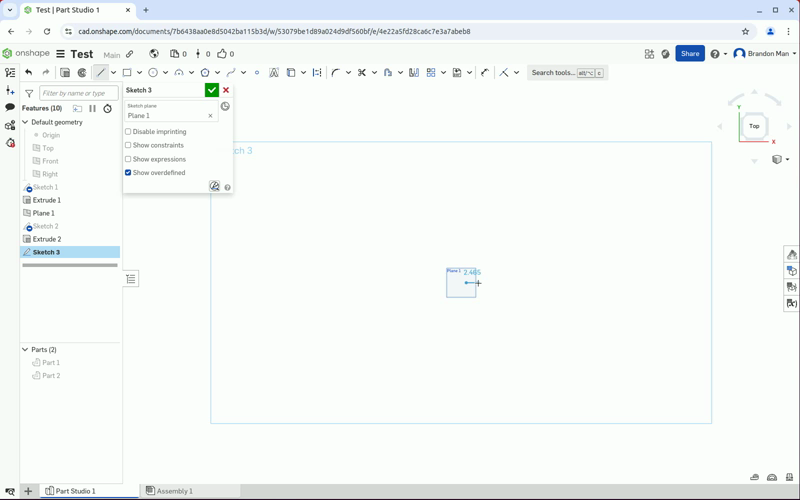
click(478, 282)
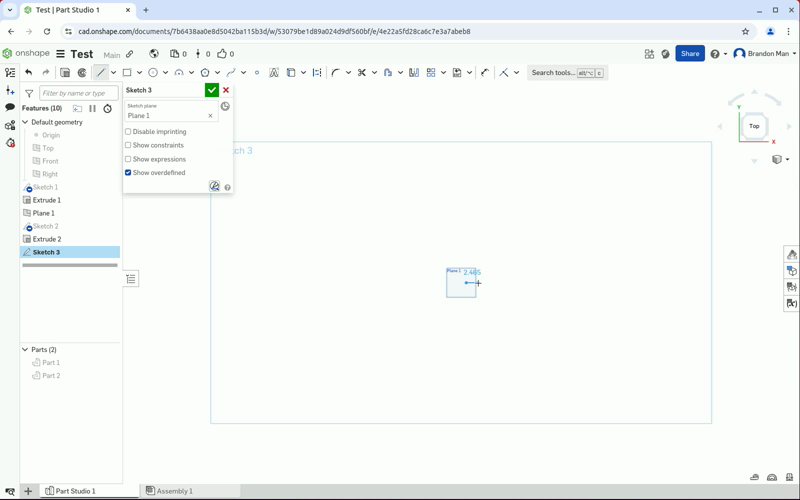
key_up(shift)
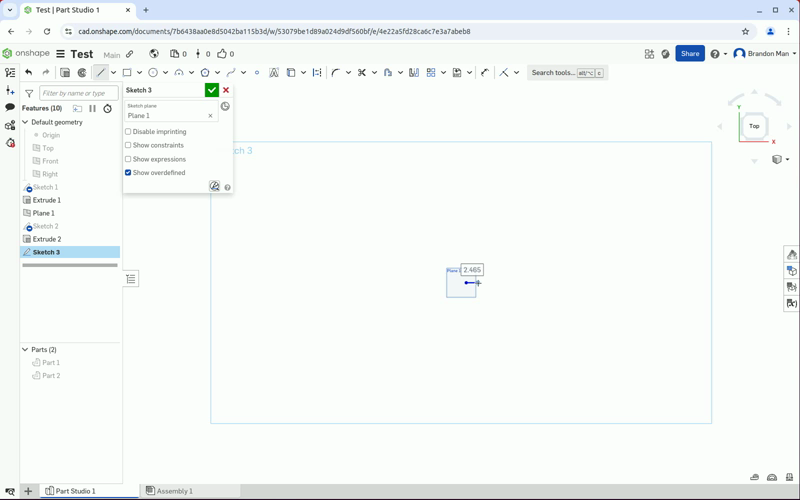
key_down(shift)
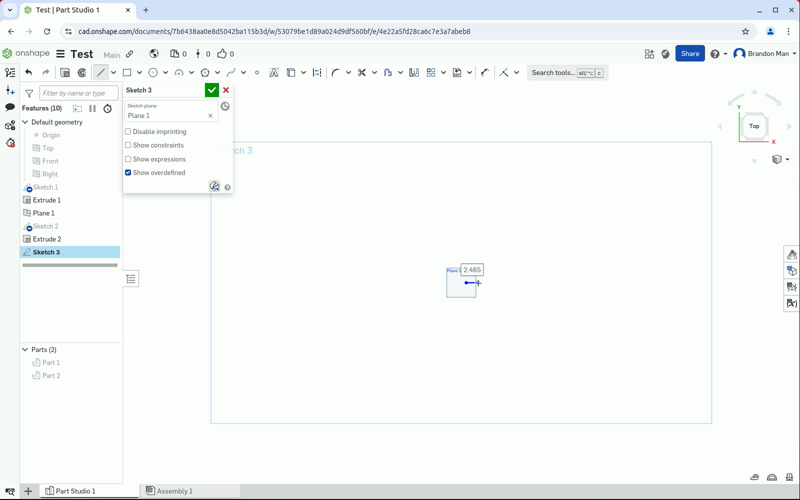
mouse_move(508, 282)
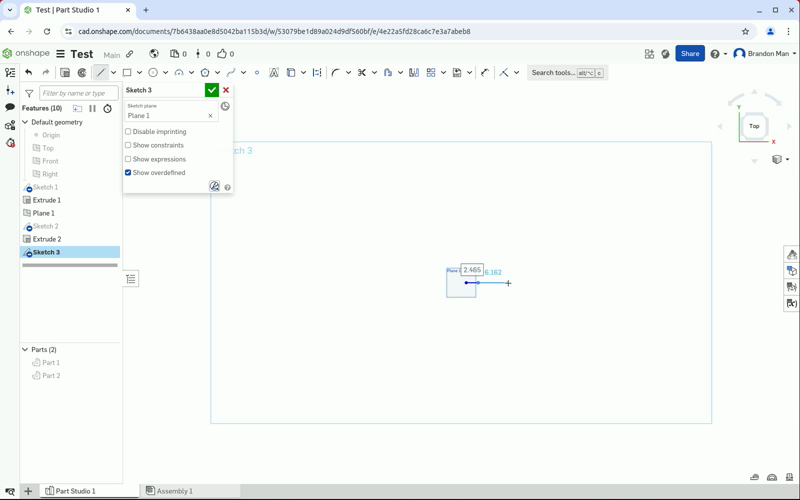
mouse_move(478, 271)
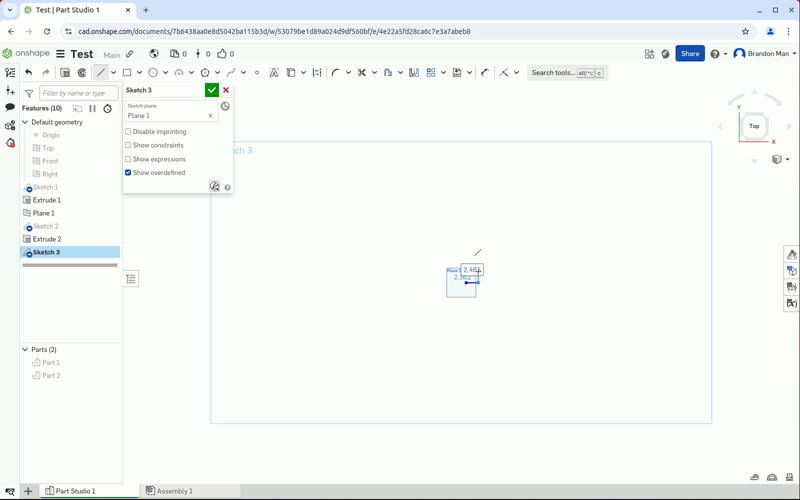
click(478, 271)
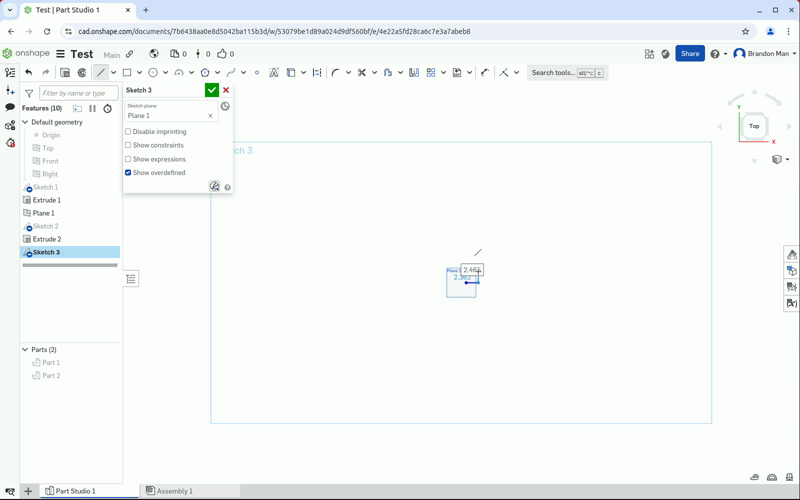
key_up(shift)
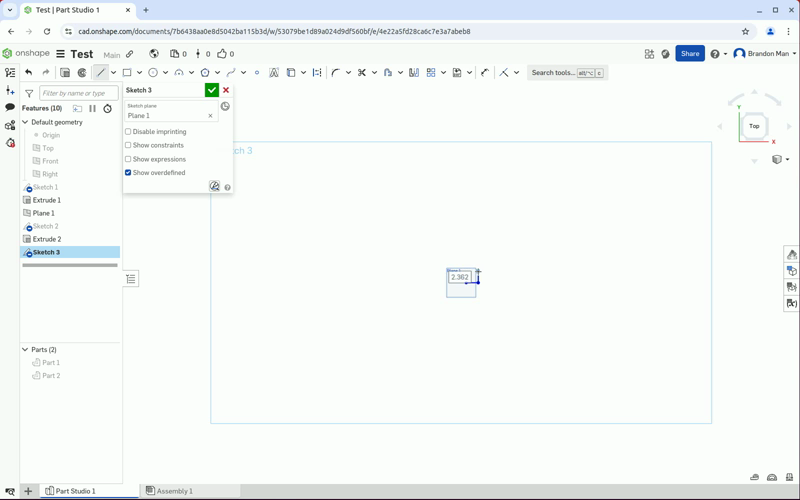
key_down(shift)
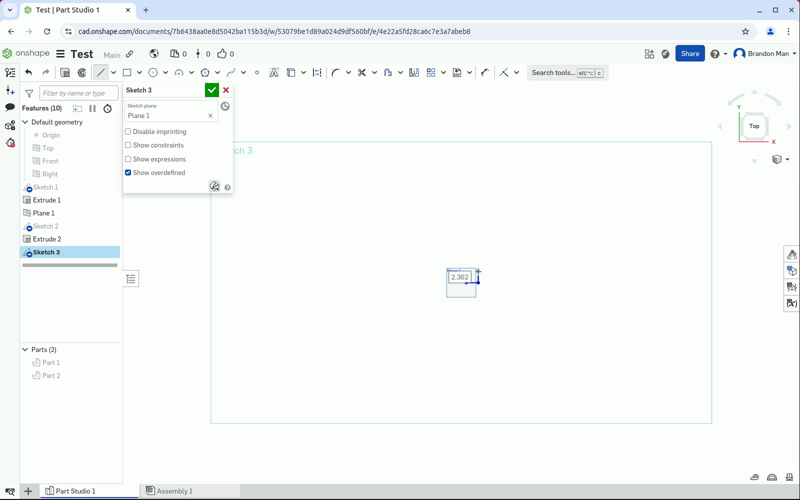
mouse_move(508, 271)
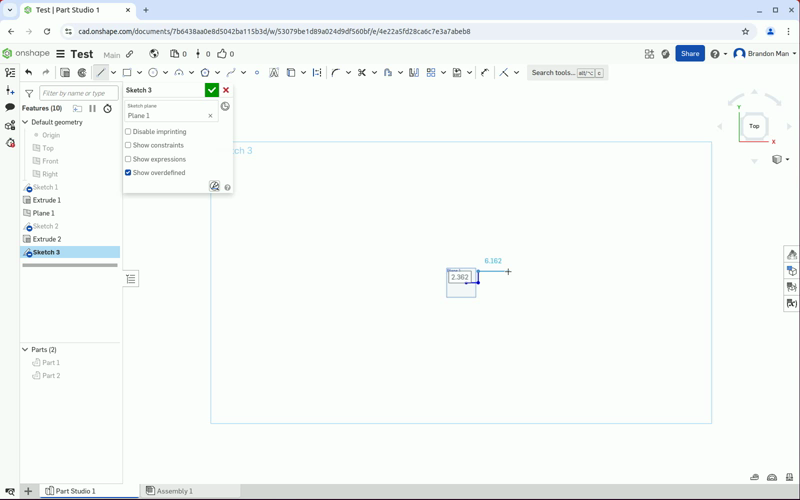
mouse_move(466, 271)
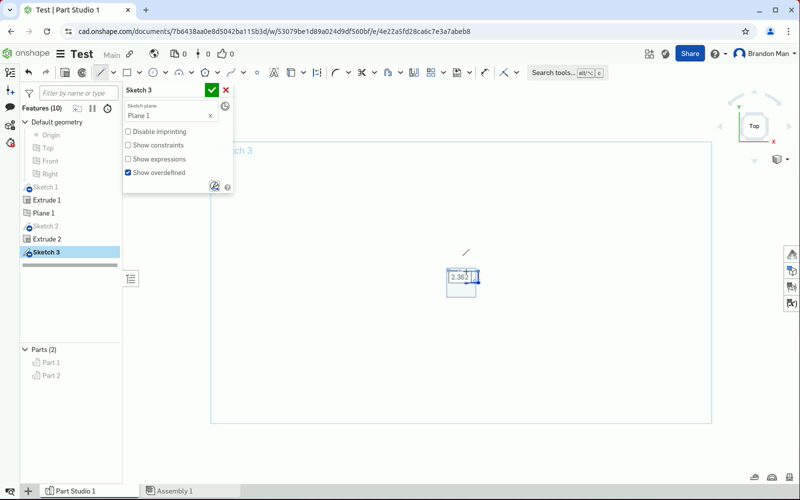
click(466, 271)
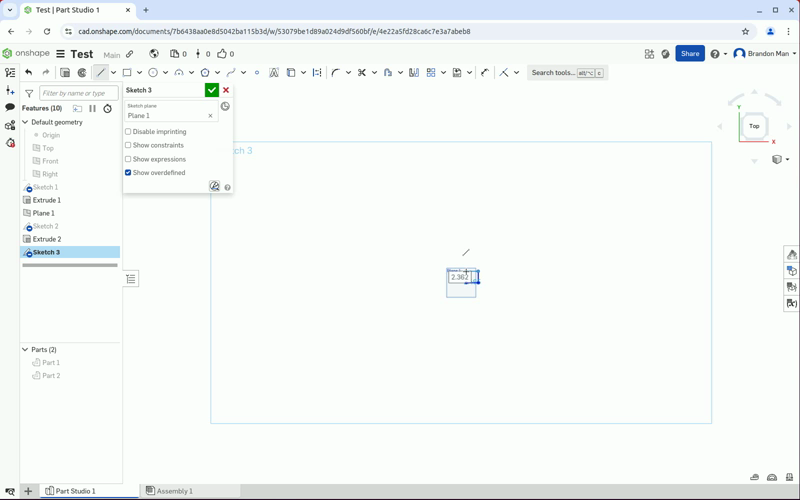
key_up(shift)
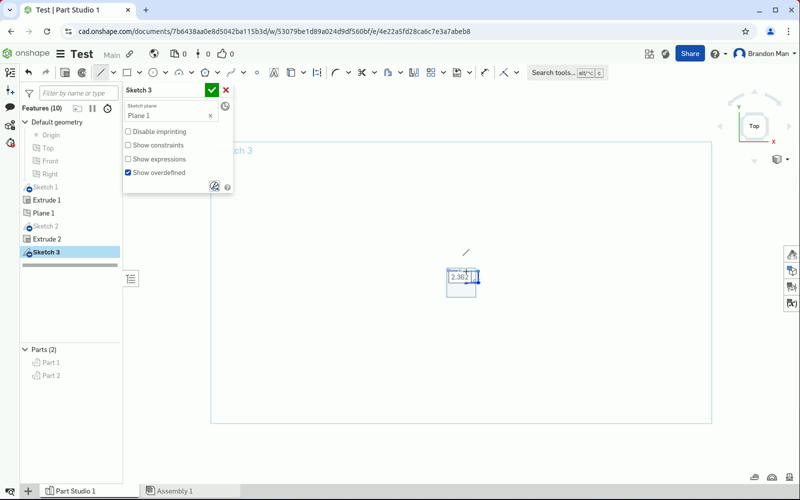
mouse_move(496, 271)
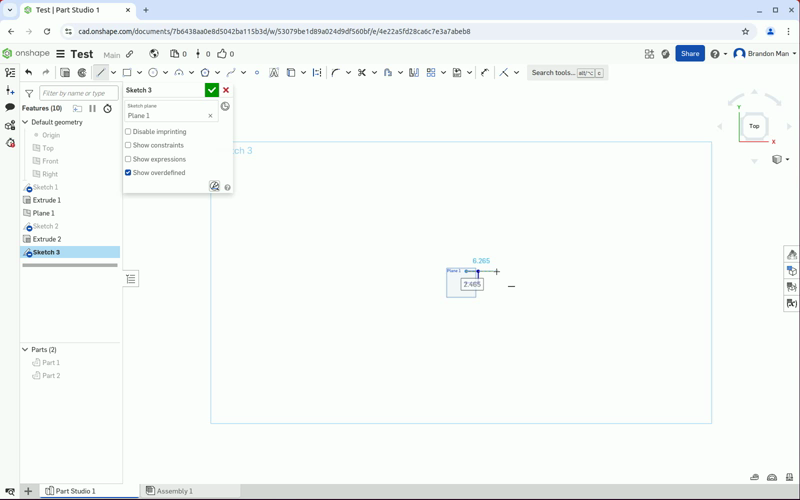
key_down(shift)
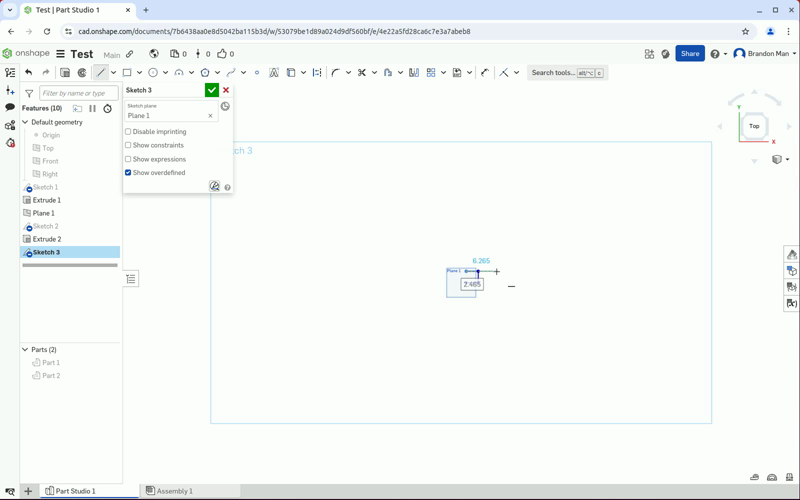
mouse_move(466, 282)
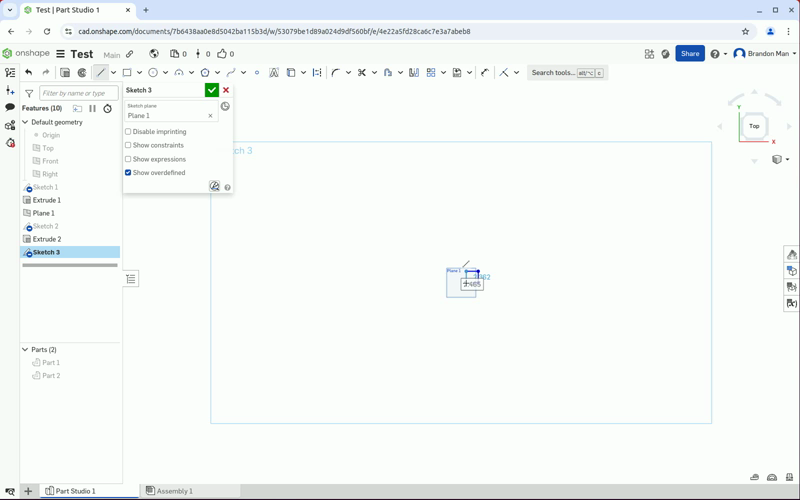
key_up(shift)
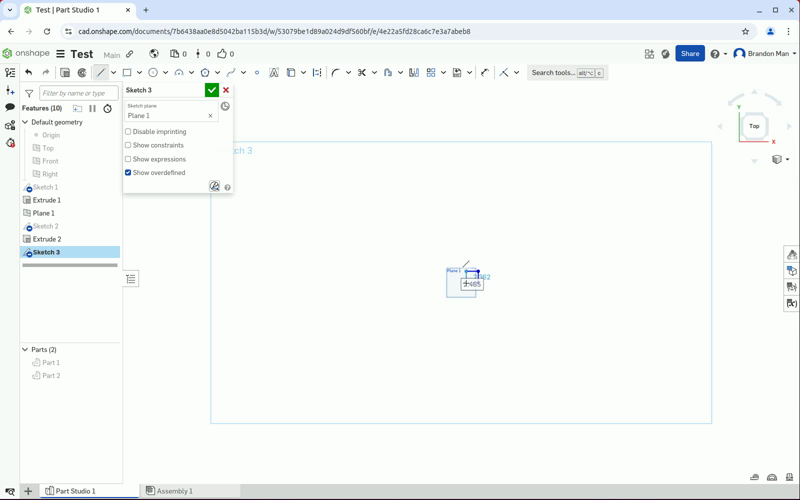
click(466, 282)
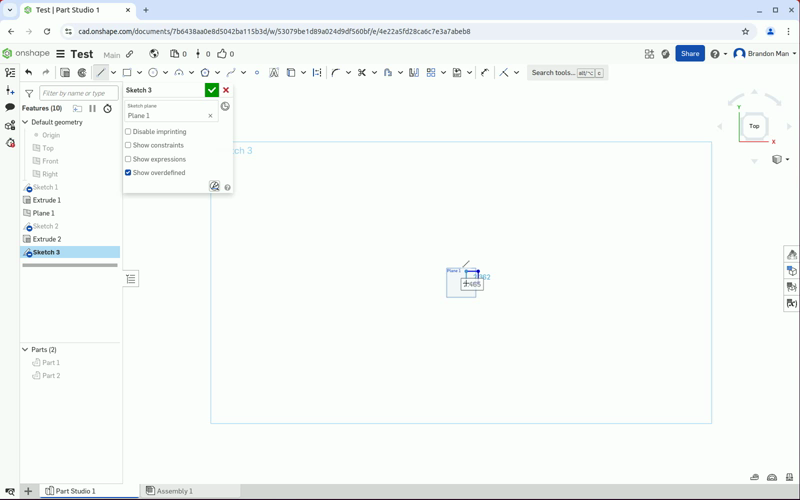
key(esc)
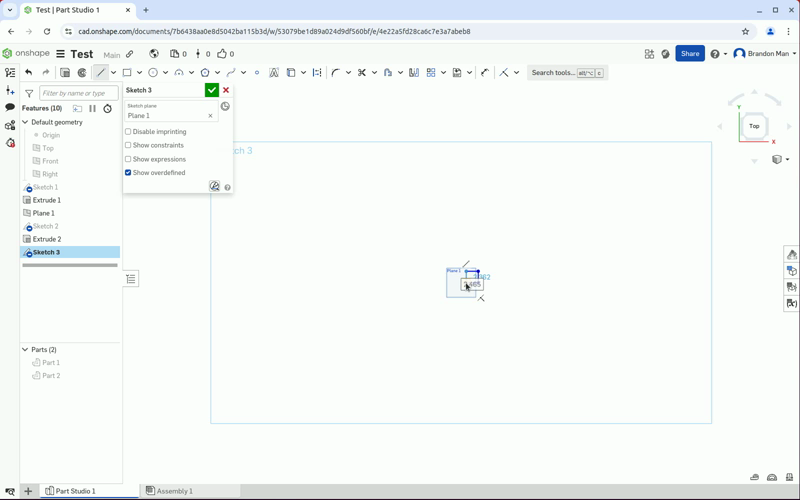
mouse_move(471, 282)
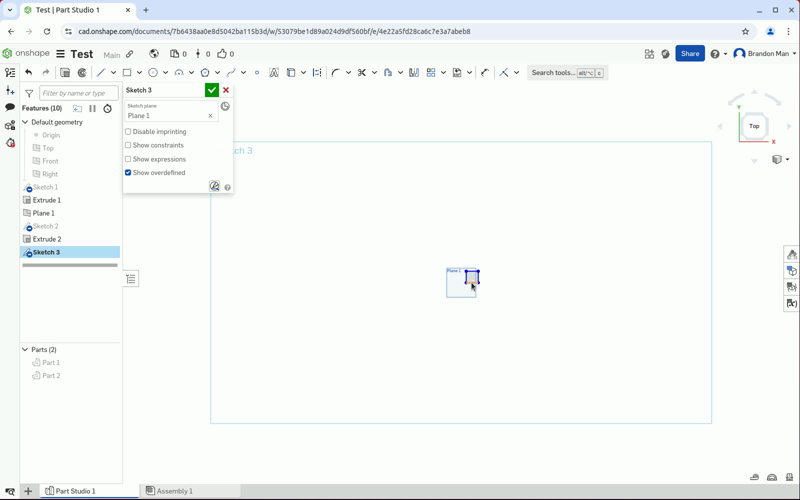
scroll(6)
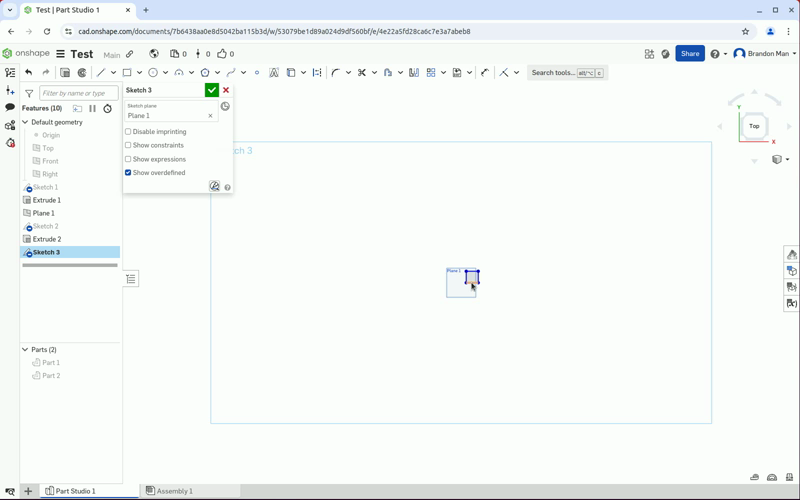
scroll(6)
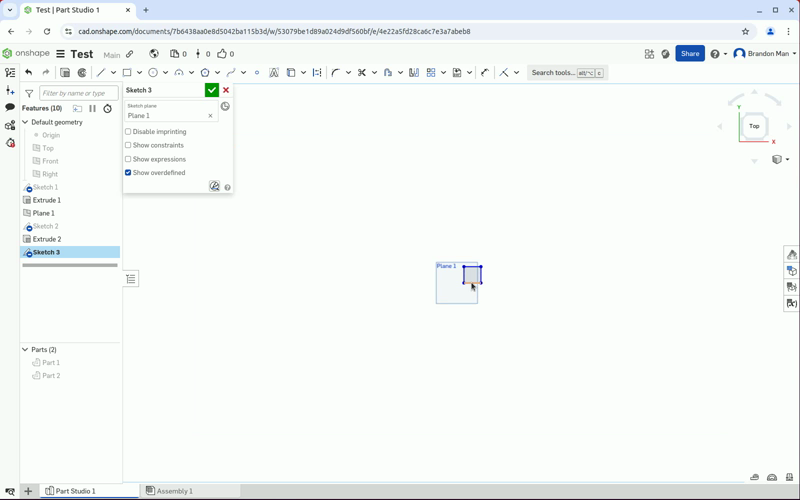
scroll(6)
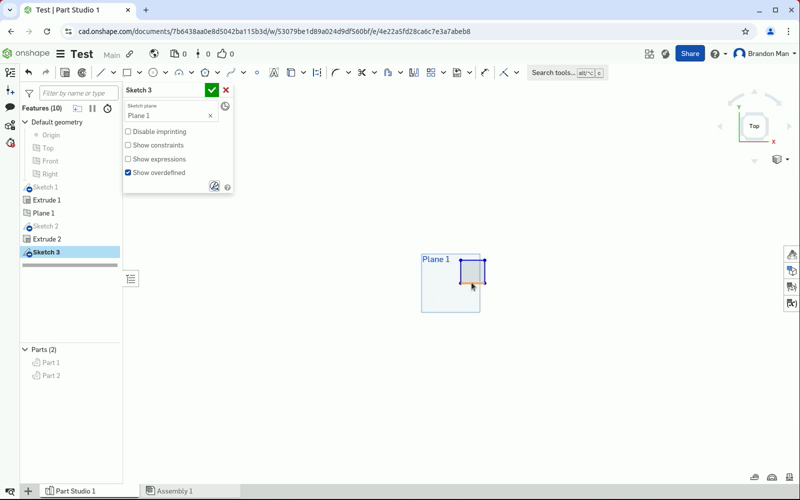
scroll(6)
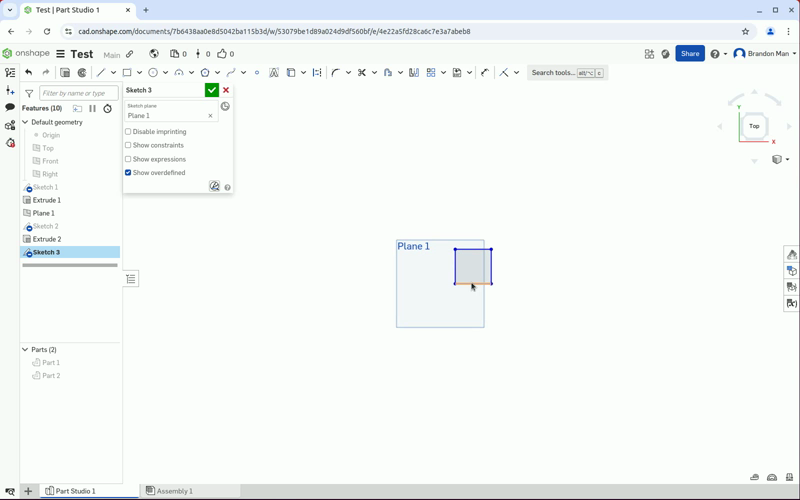
scroll(6)
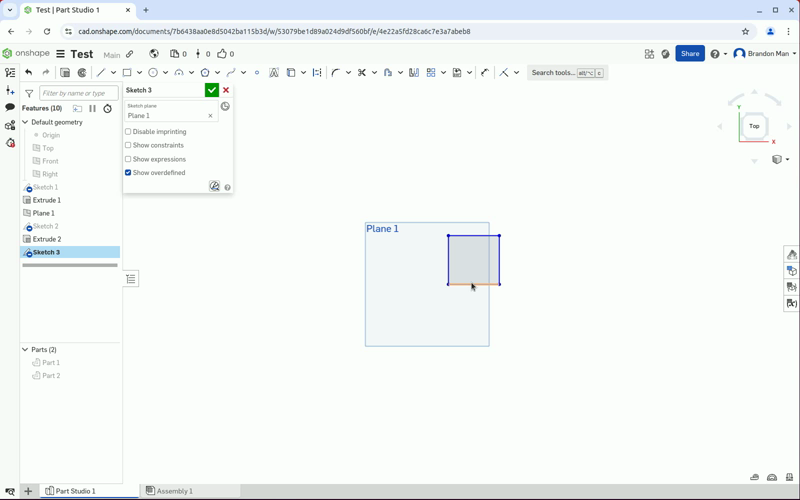
scroll(6)
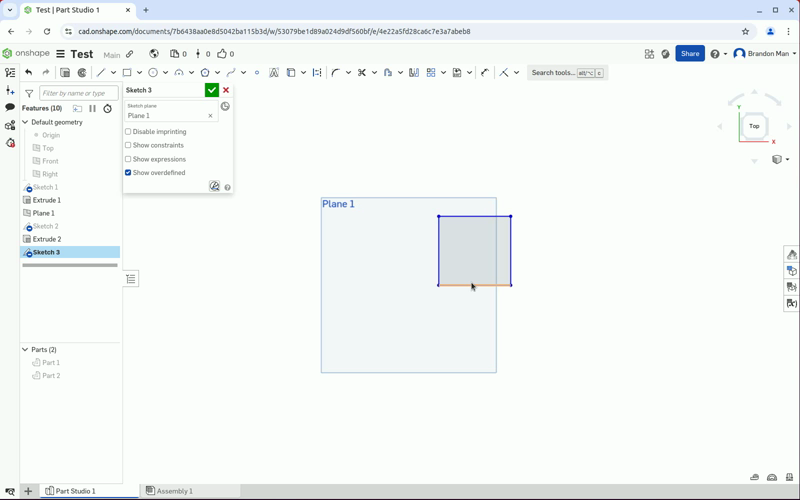
scroll(6)
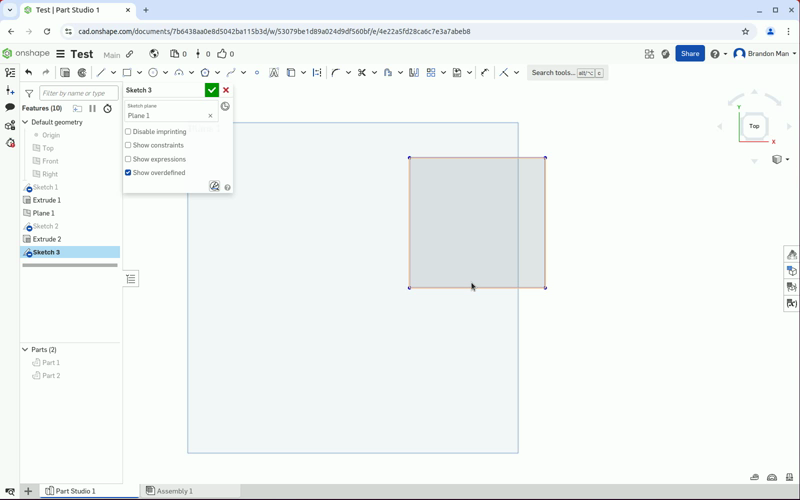
click(471, 282)
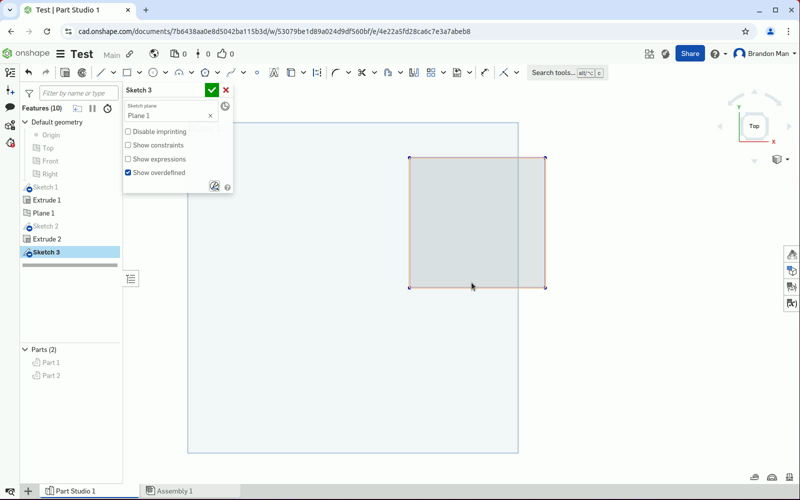
scroll(-6)
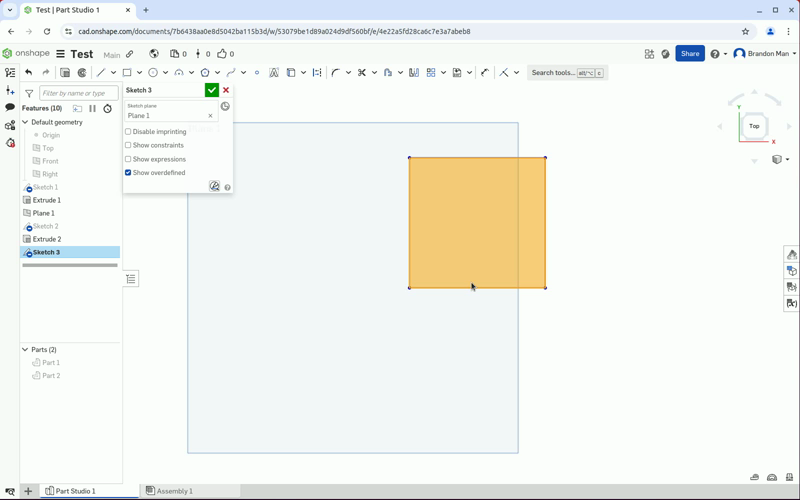
scroll(-6)
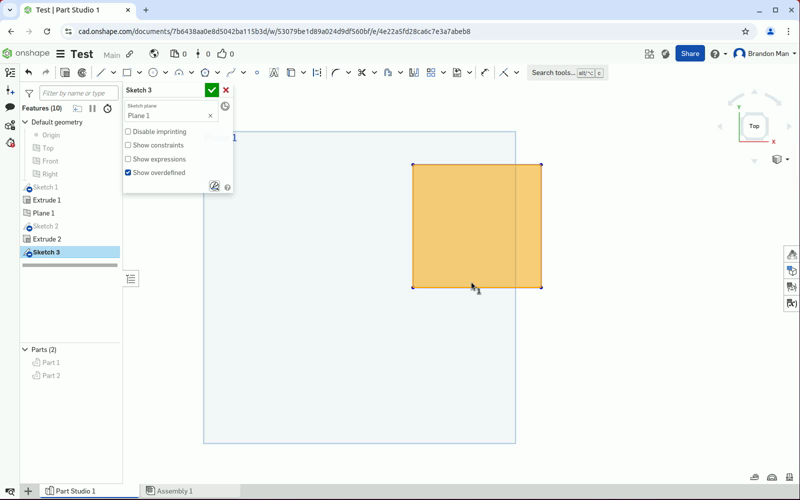
scroll(-6)
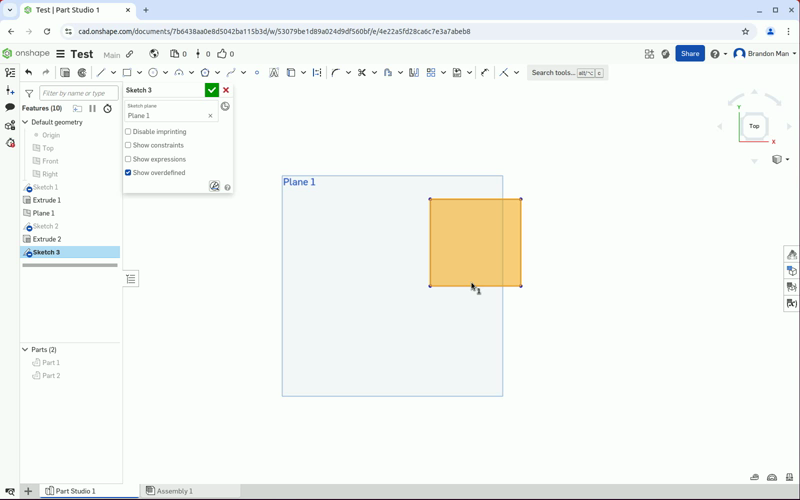
scroll(-6)
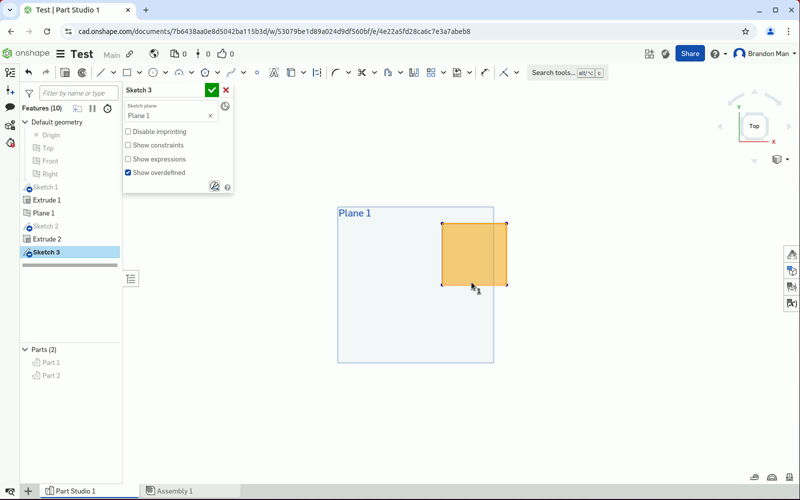
scroll(-6)
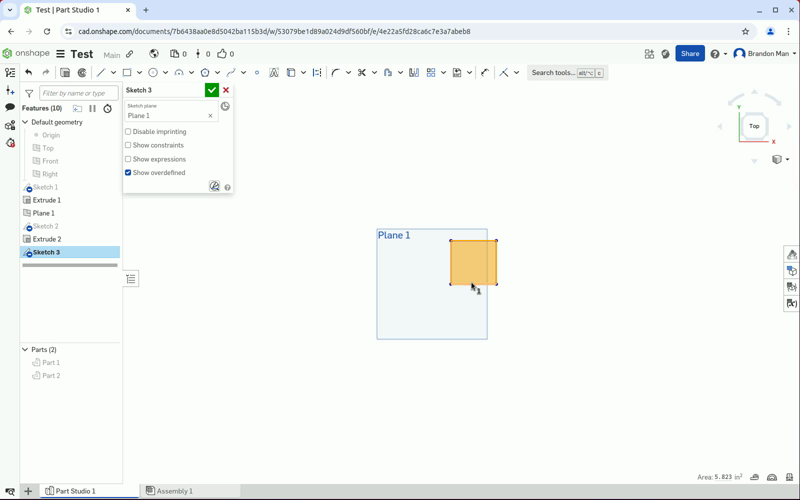
scroll(-6)
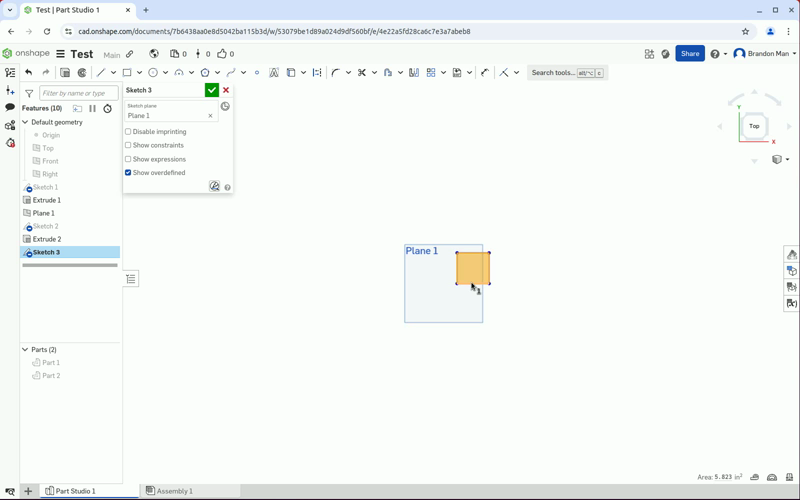
scroll(-6)
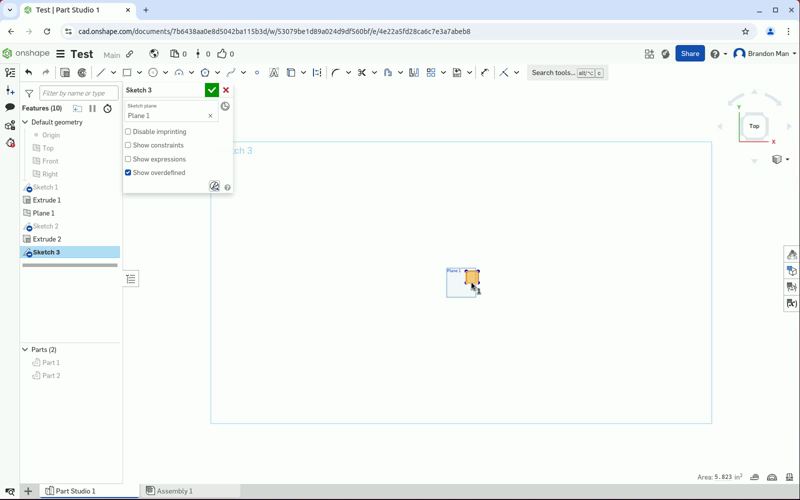
mouse_move(73, 352)
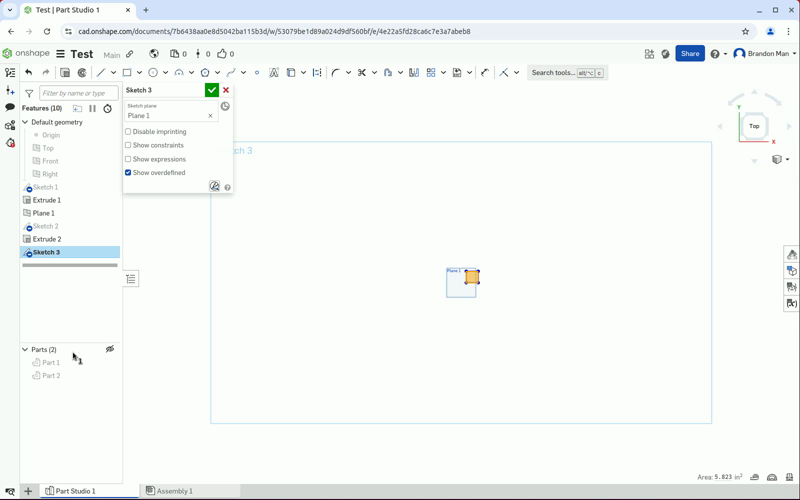
key(shift+y)
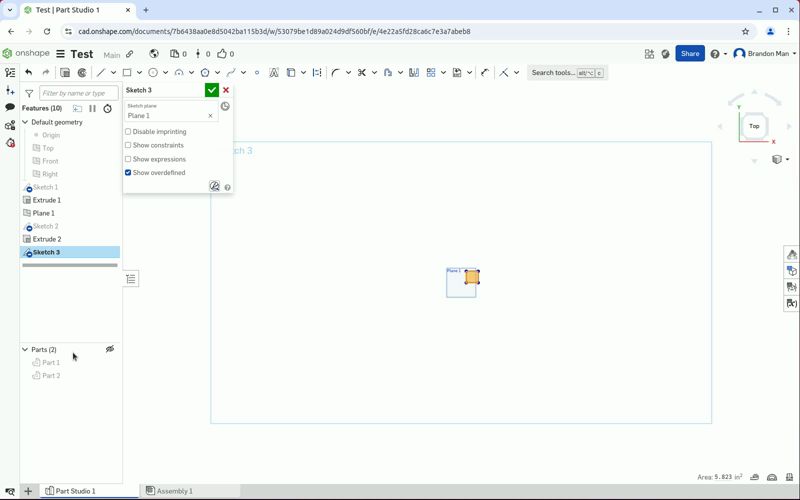
key(shift+e)
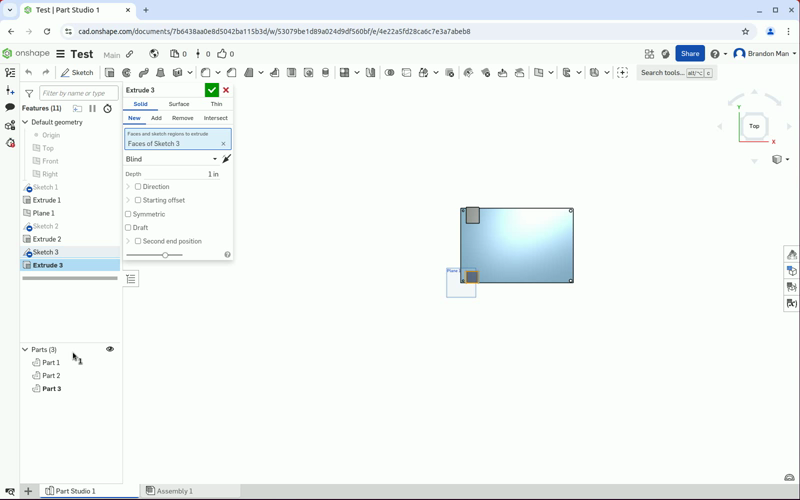
mouse_move(143, 106)
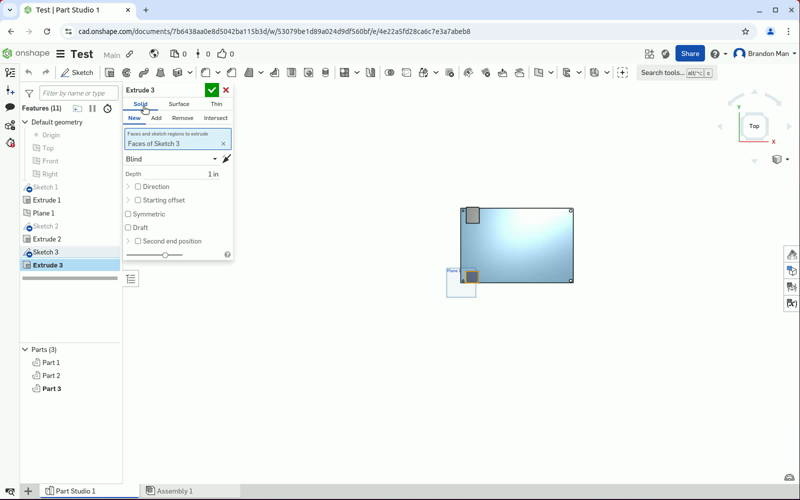
click(143, 106)
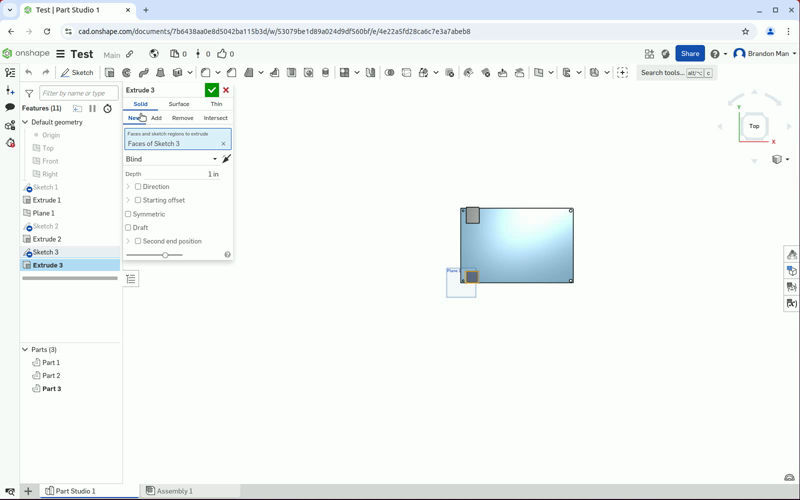
mouse_move(137, 120)
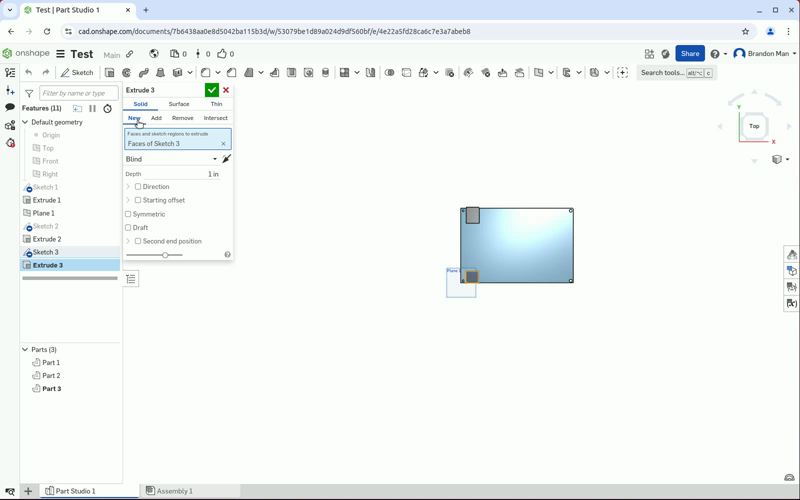
click(137, 120)
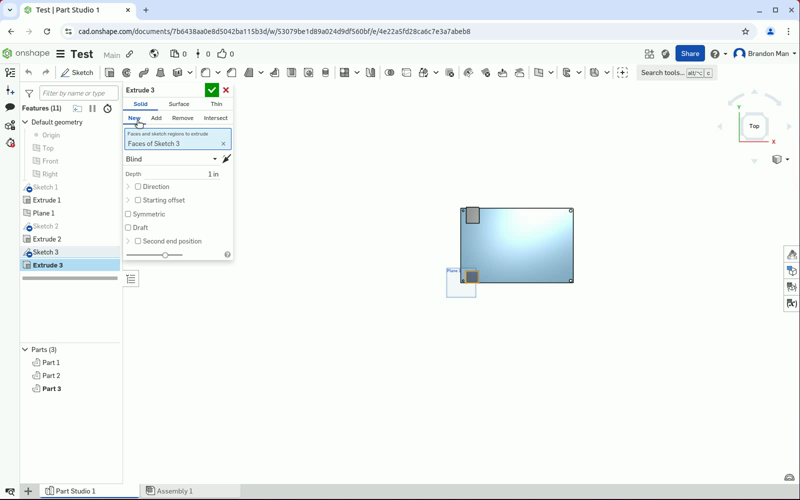
key(tab, 4)
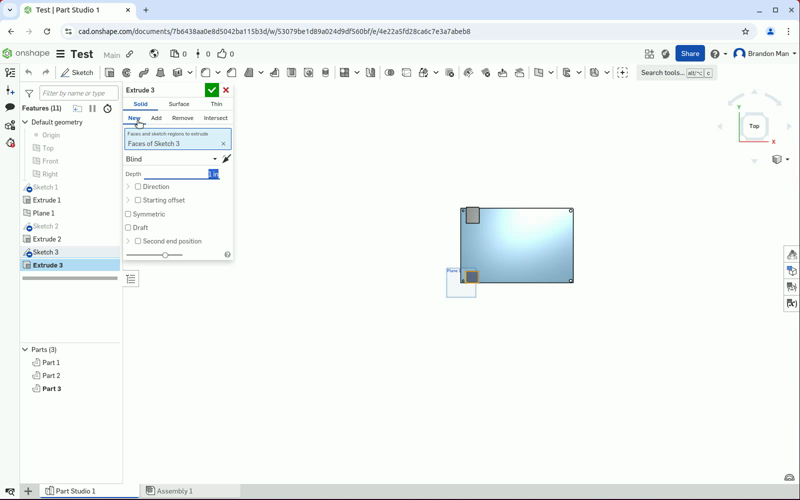
text(1.204)
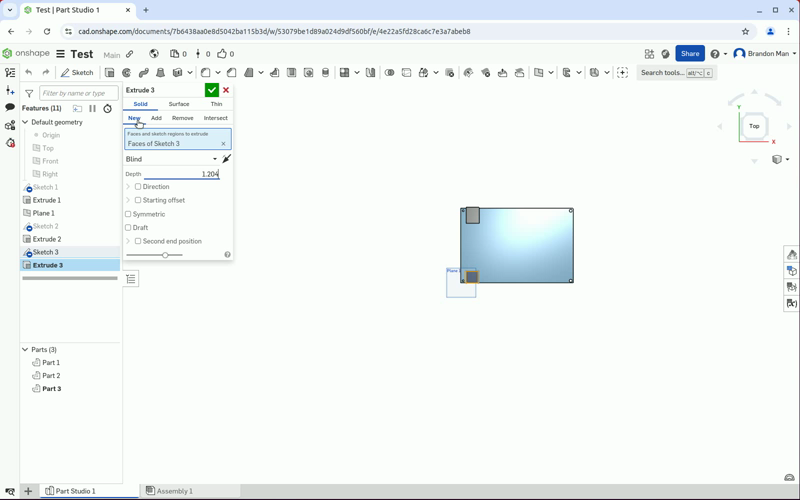
key(enter)
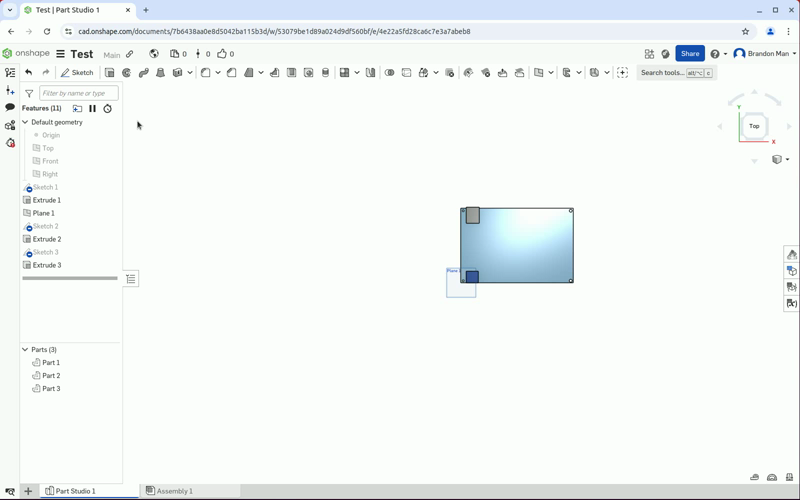
key(shift+h)
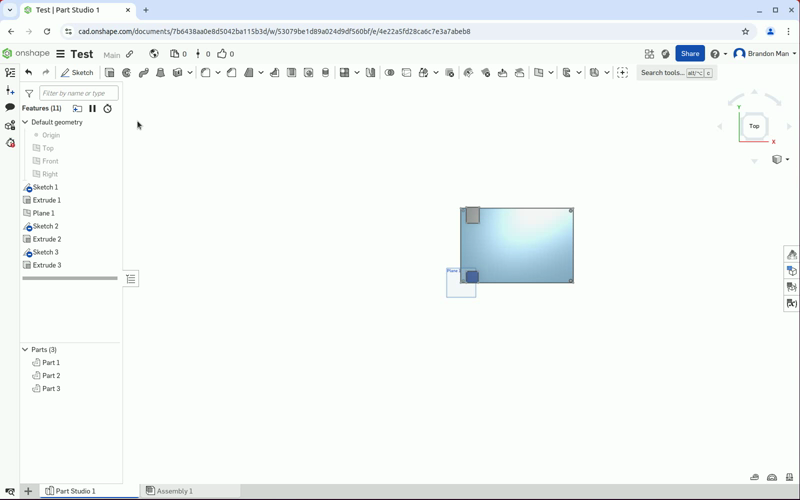
key(shift+h)
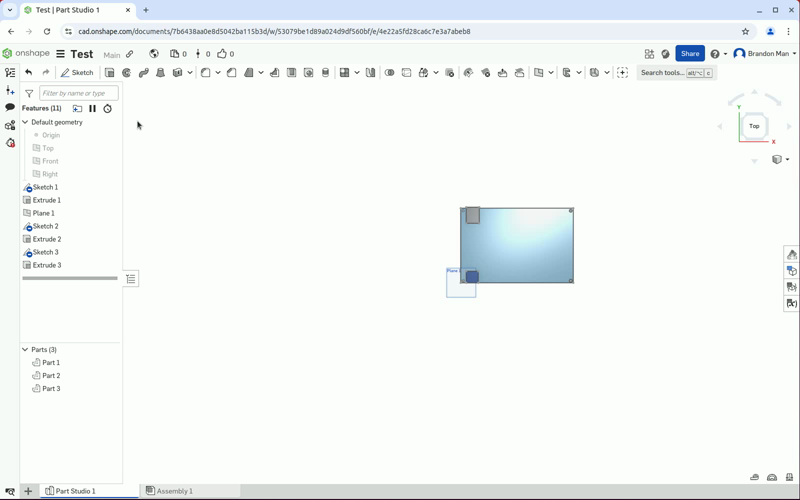
key(shift+7)
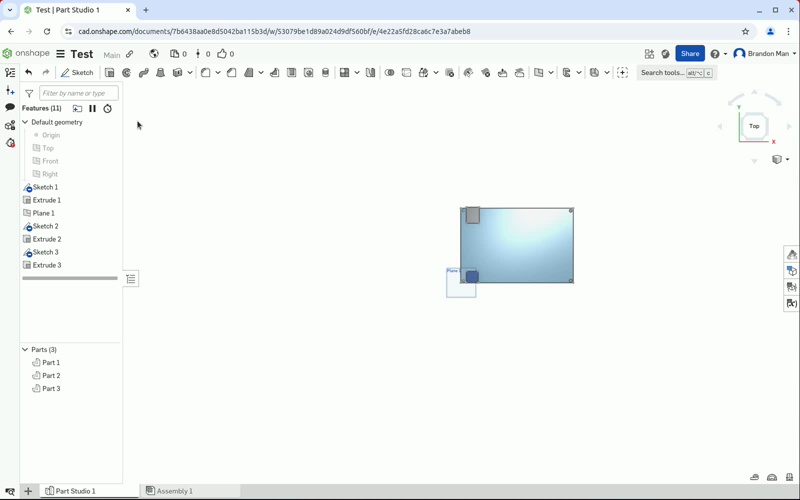
key(up, 3)
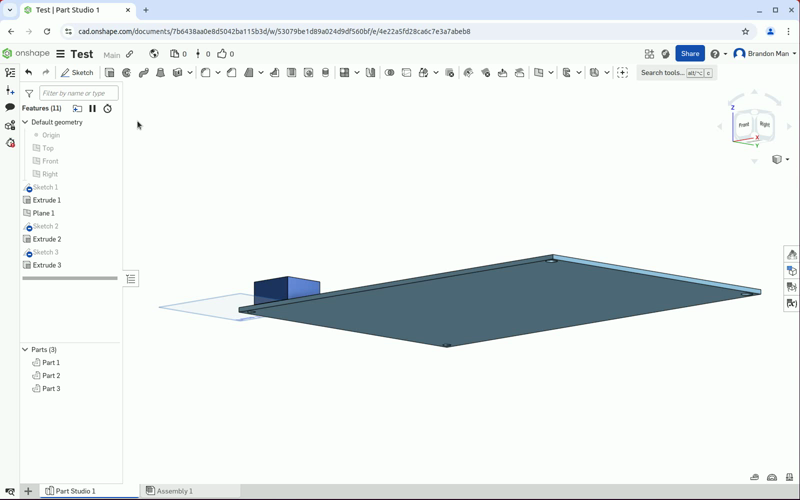
key(left, 3)
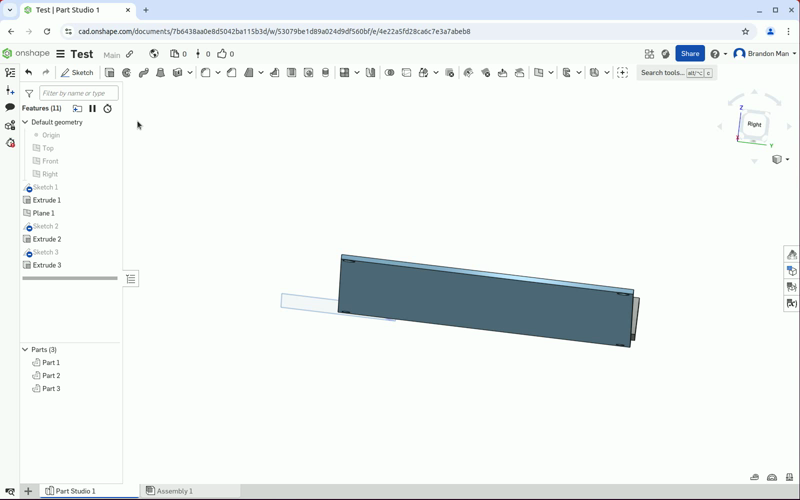
key(right, 3)
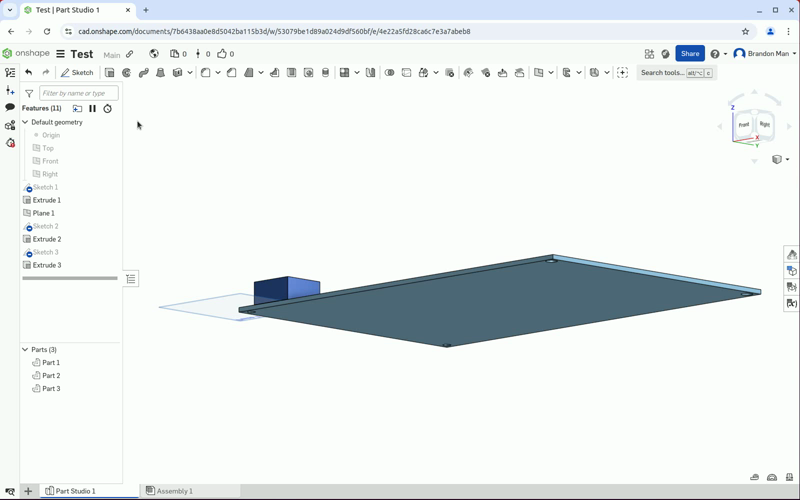
key(down, 3)
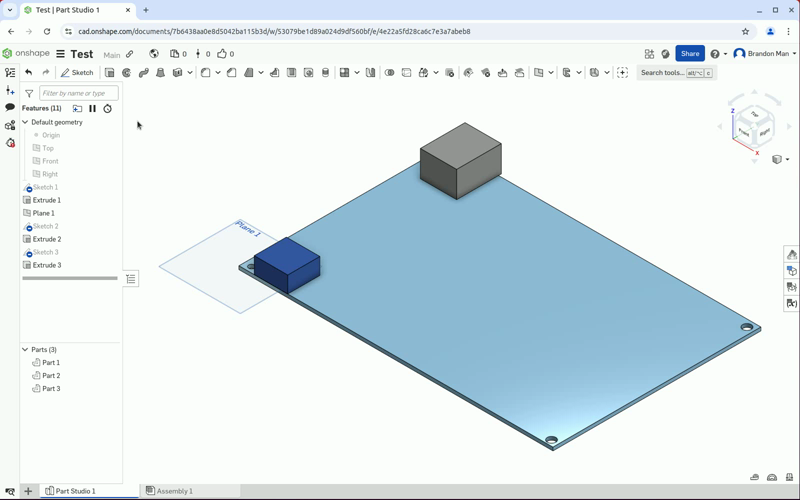
mouse_move(73, 189)
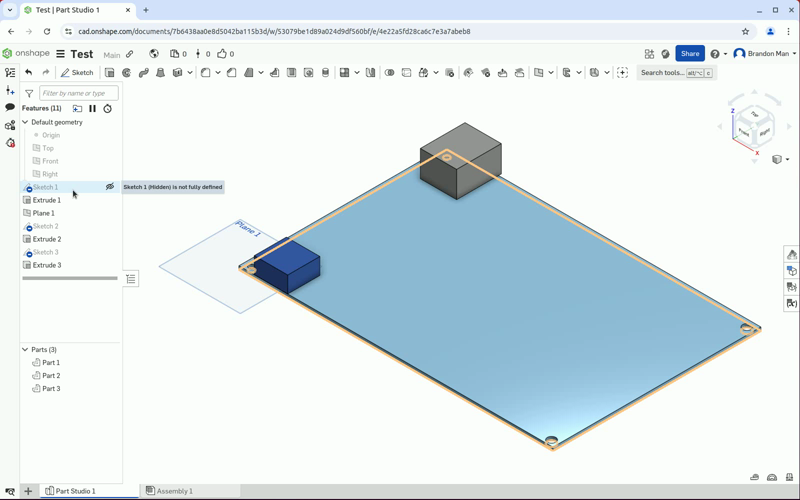
click(73, 189)